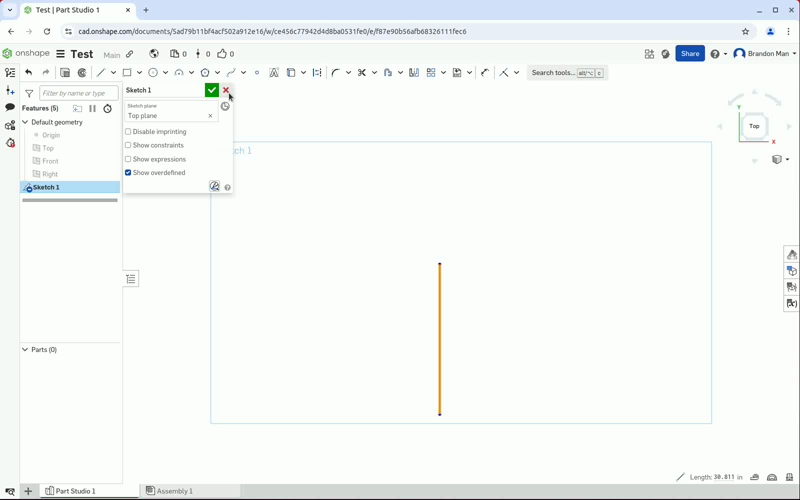
key(shift+h)
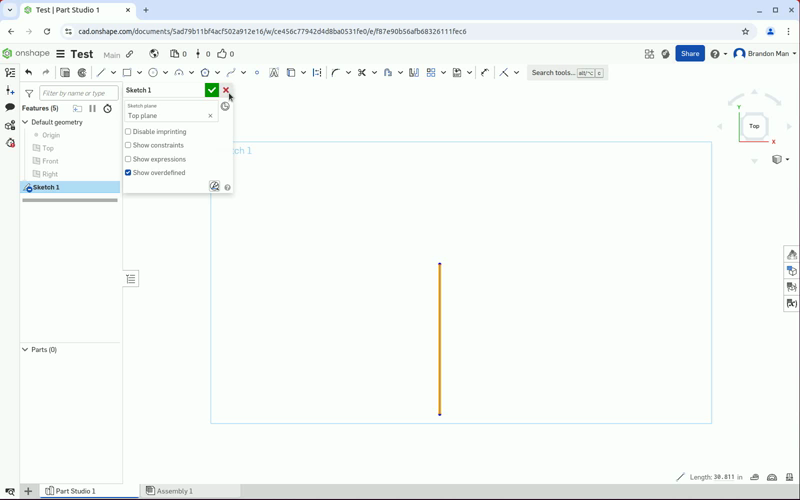
key(shift+s)
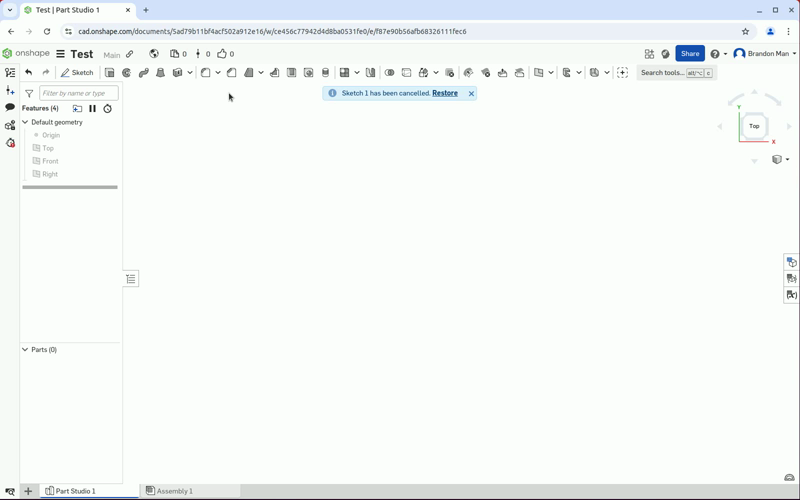
mouse_move(73, 150)
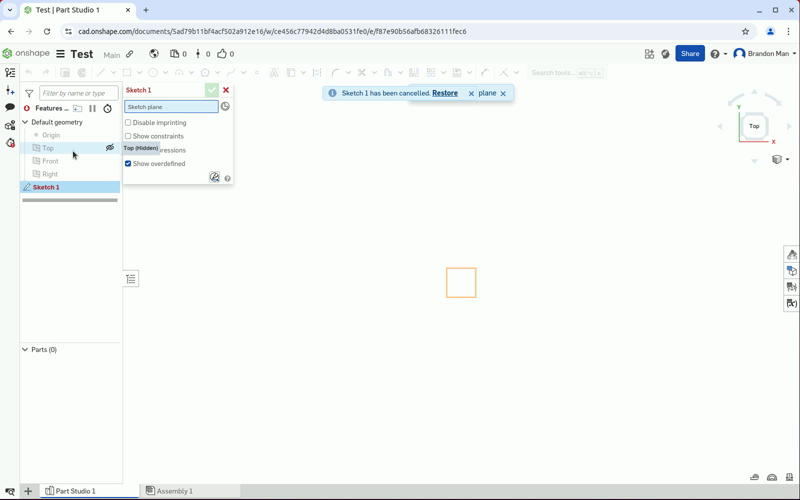
click(73, 150)
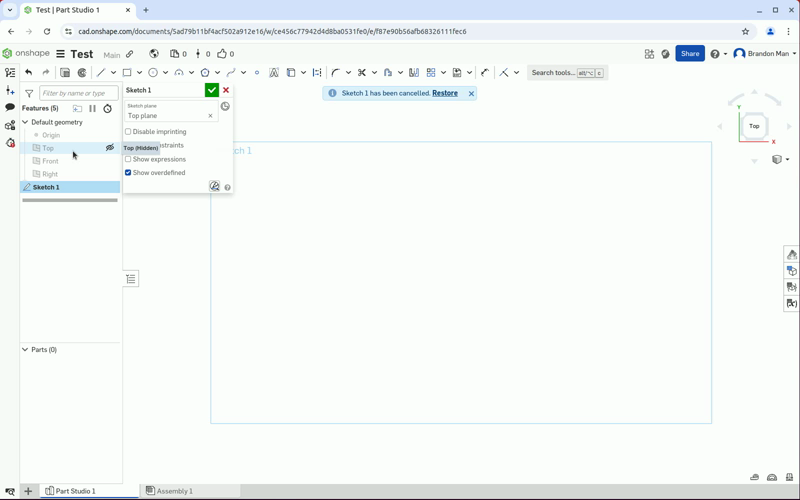
mouse_move(73, 352)
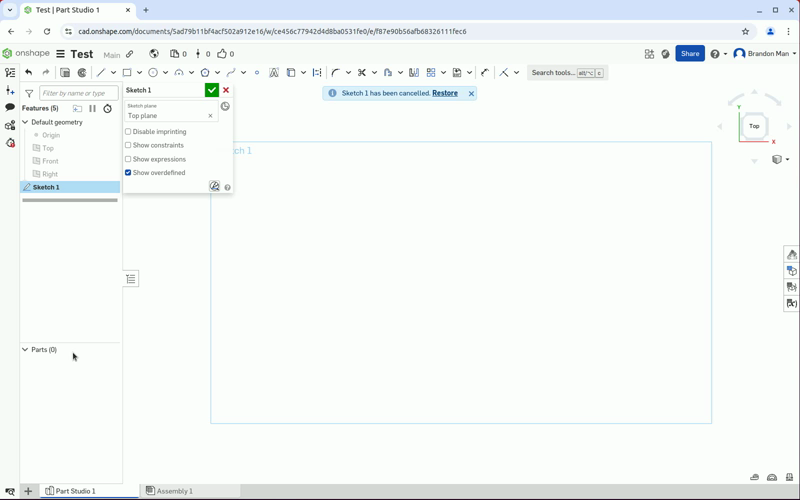
key(y)
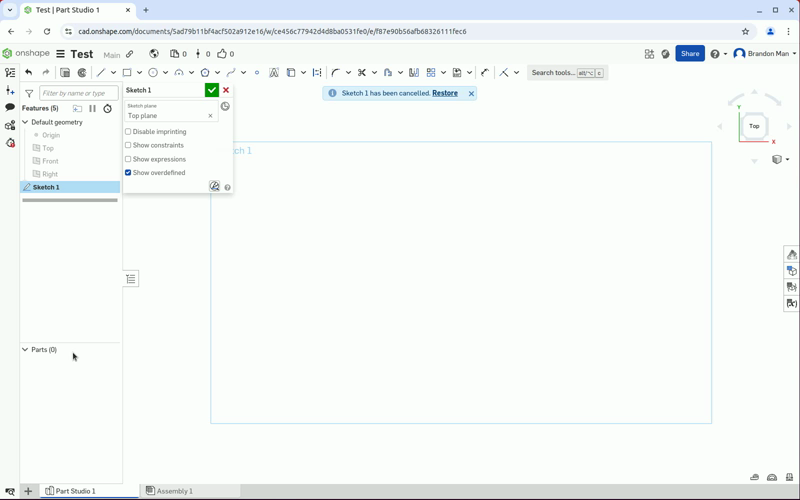
key(l)
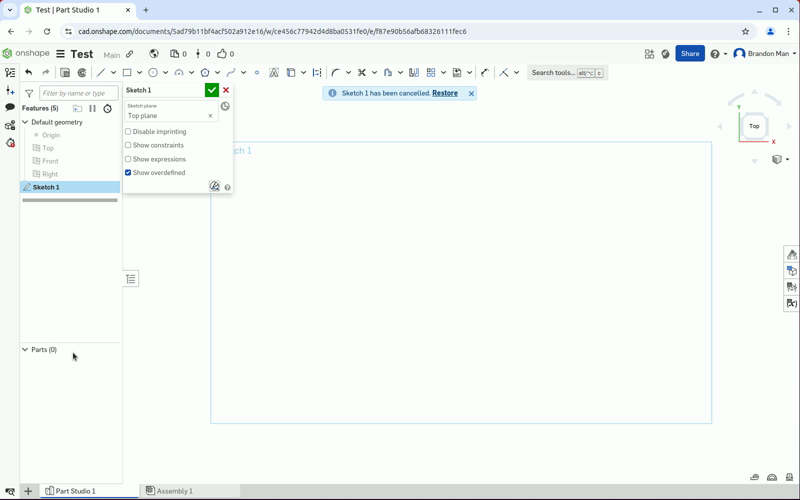
key_down(shift)
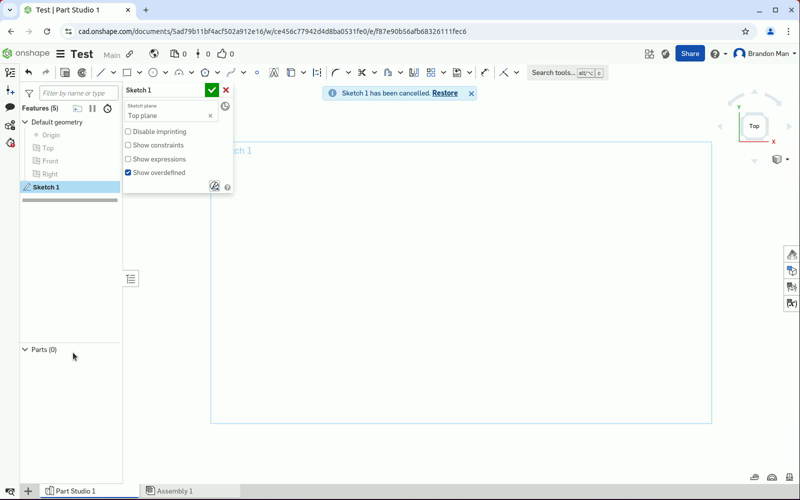
mouse_move(363, 305)
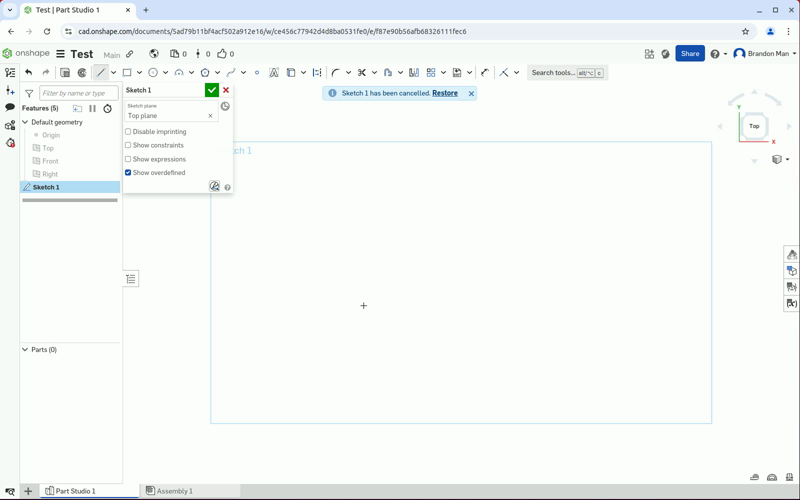
click(363, 305)
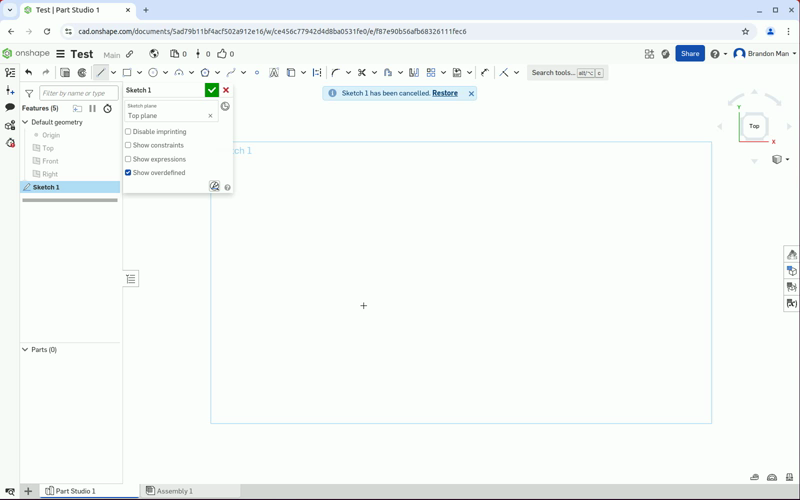
key_up(shift)
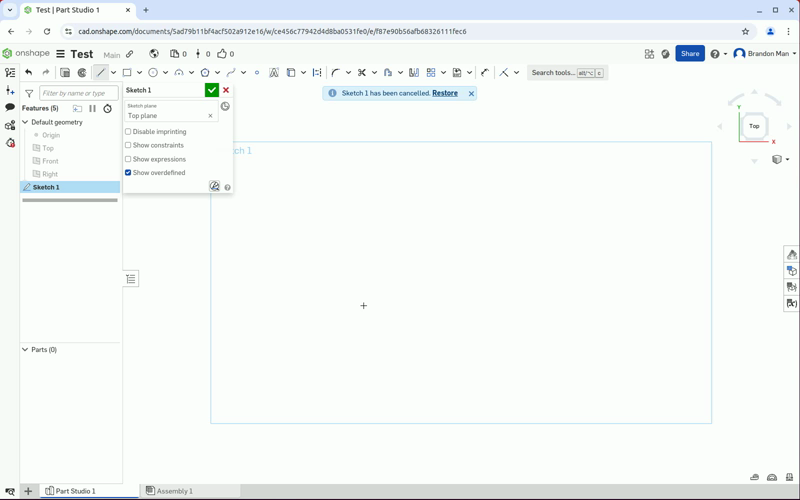
key_down(shift)
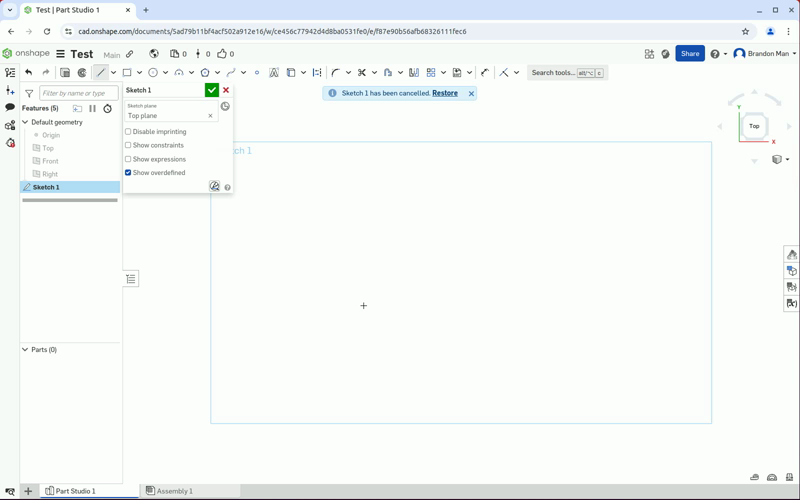
mouse_move(438, 336)
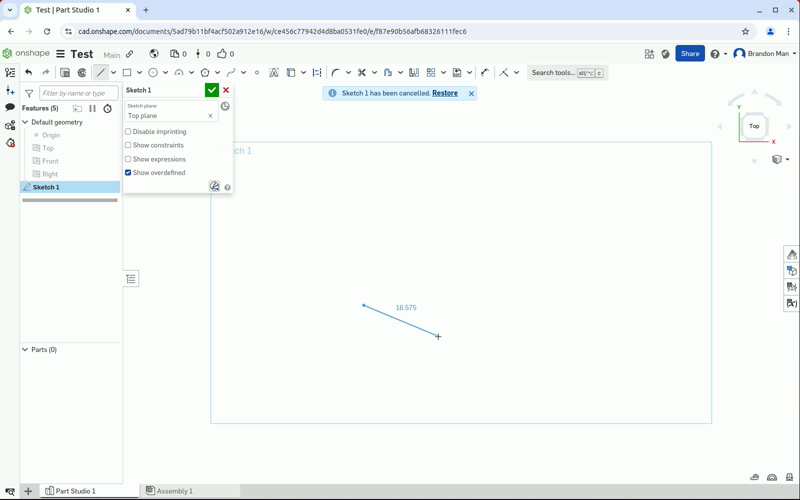
click(438, 336)
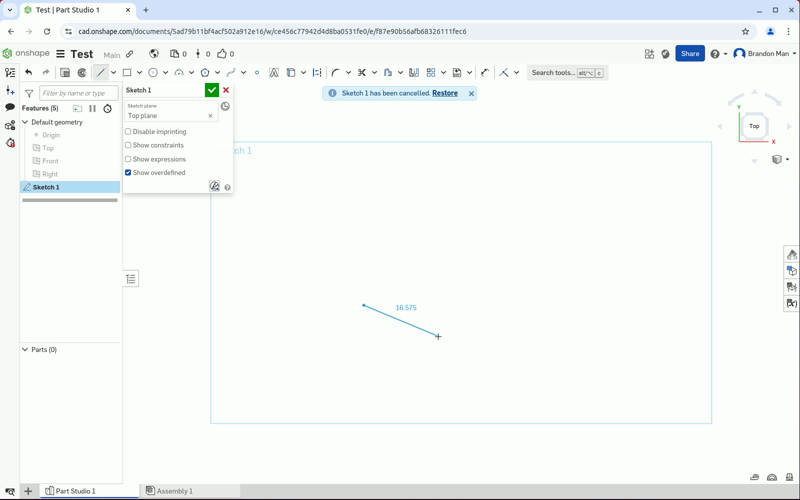
key_up(shift)
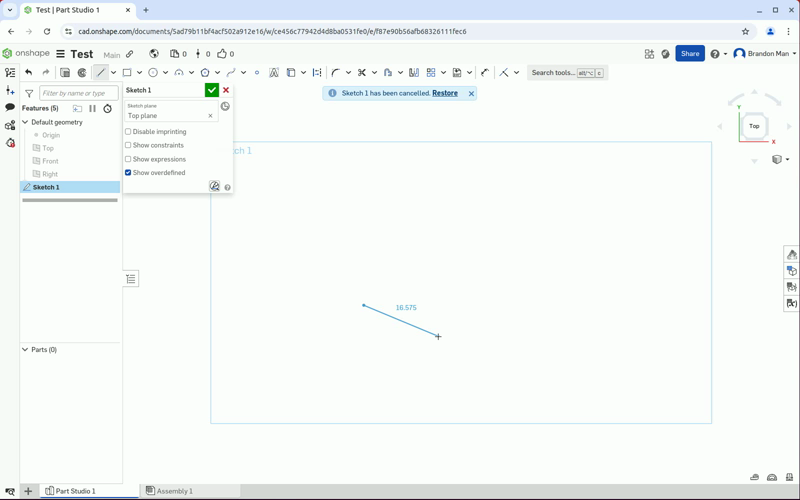
key(esc)
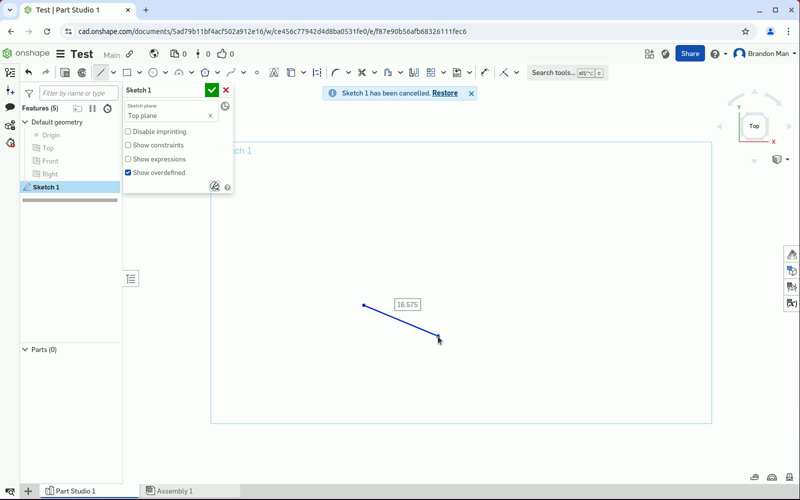
key(a)
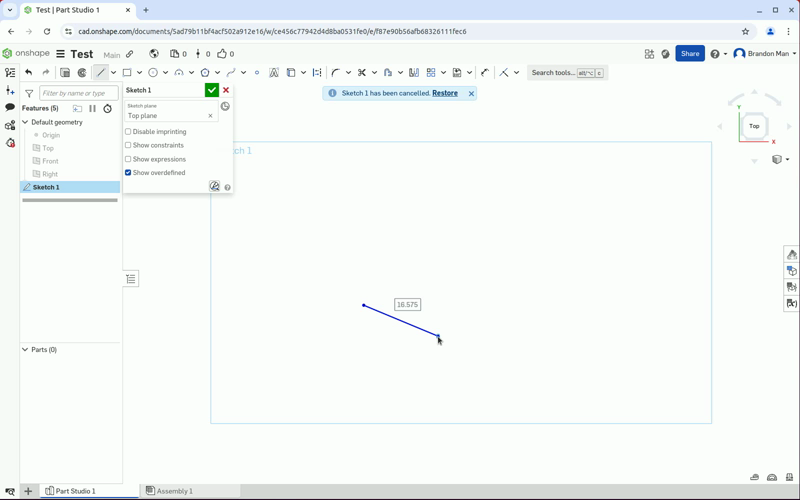
mouse_move(438, 336)
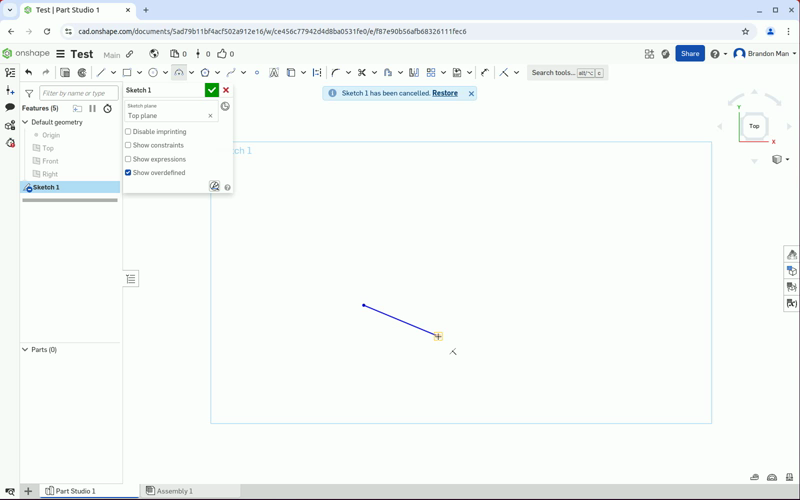
click(438, 336)
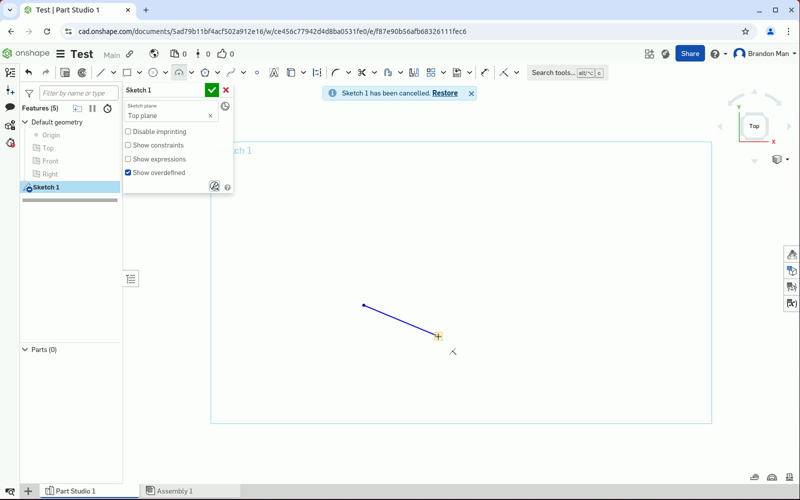
key_down(shift)
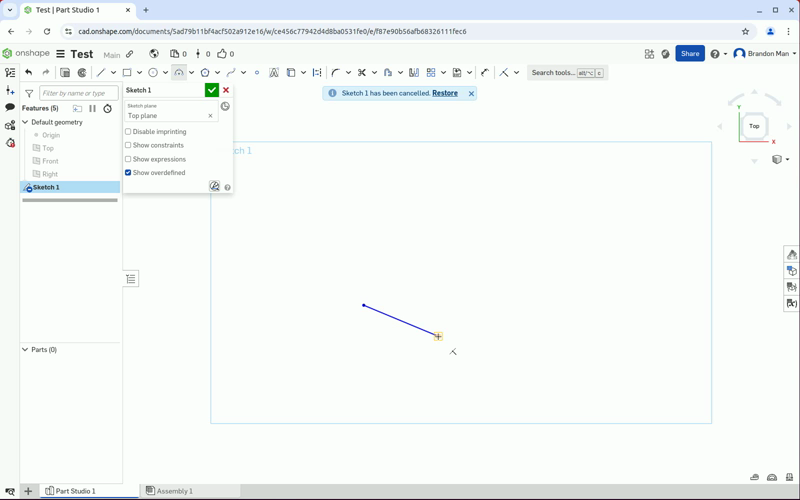
mouse_move(482, 336)
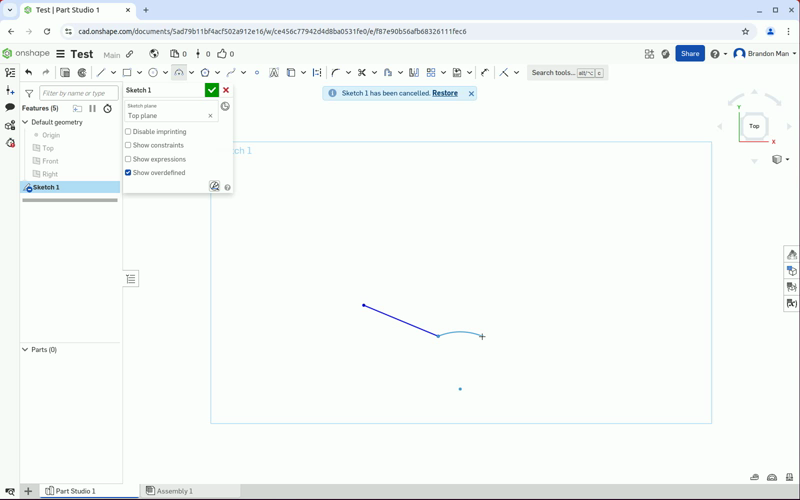
click(482, 336)
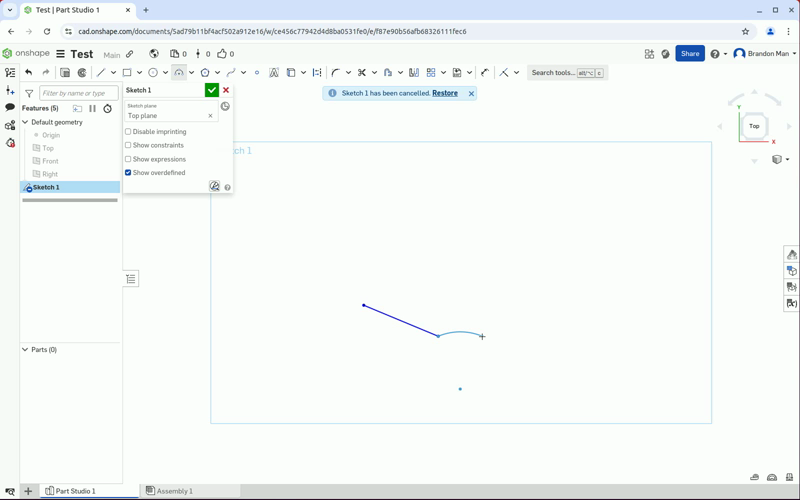
mouse_move(460, 340)
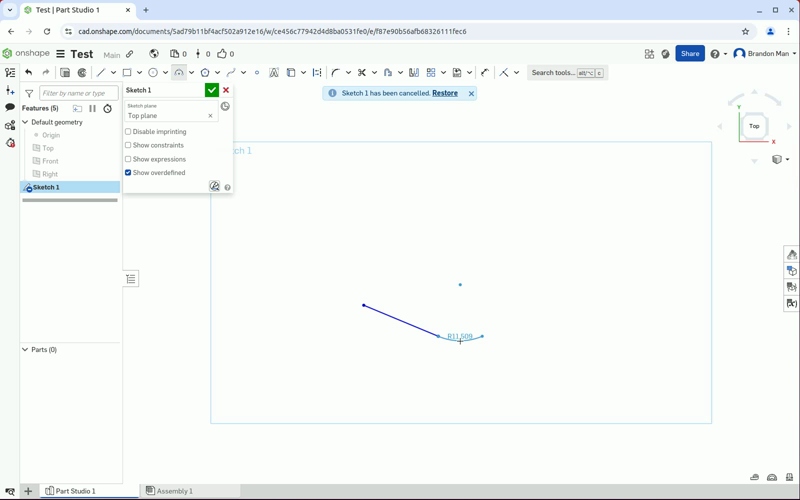
click(460, 340)
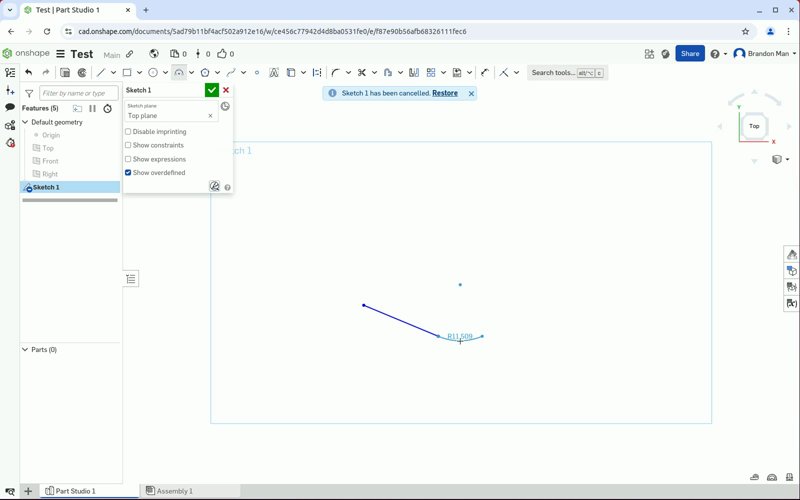
key_up(shift)
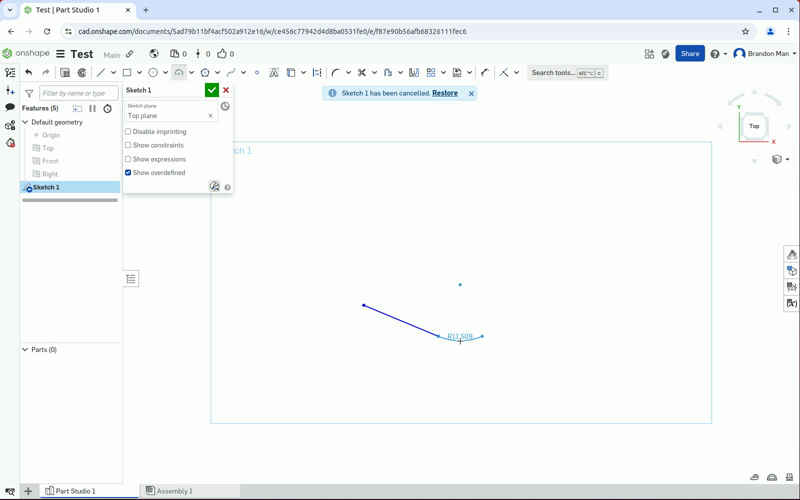
key(esc)
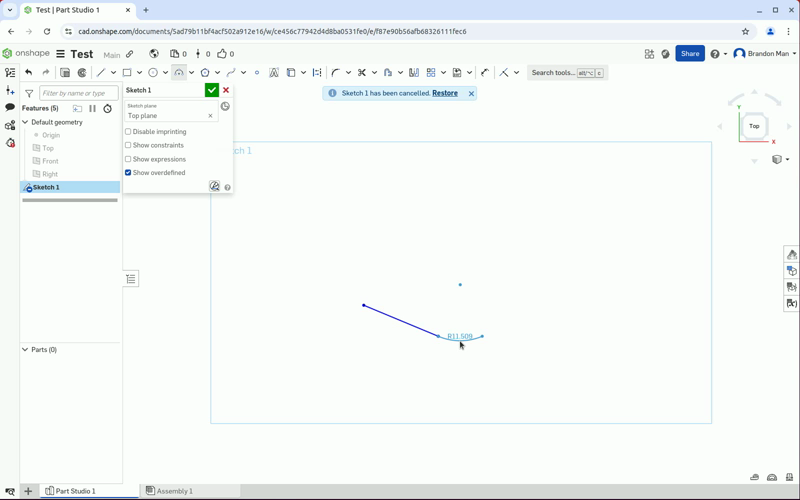
key(l)
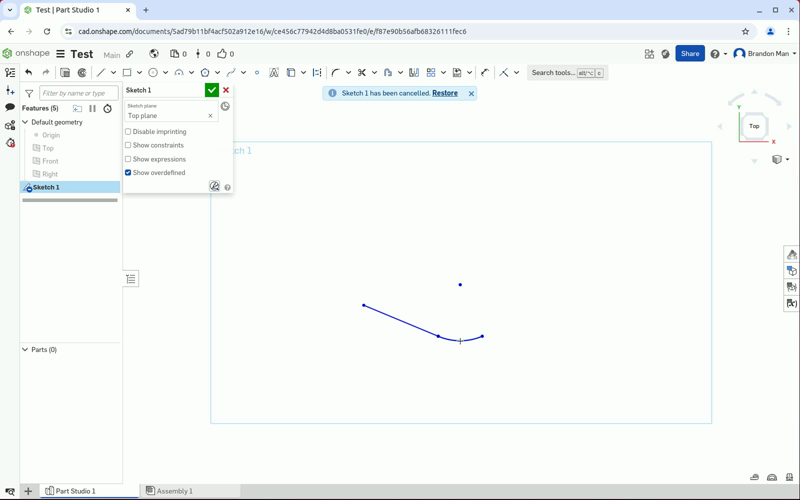
mouse_move(482, 336)
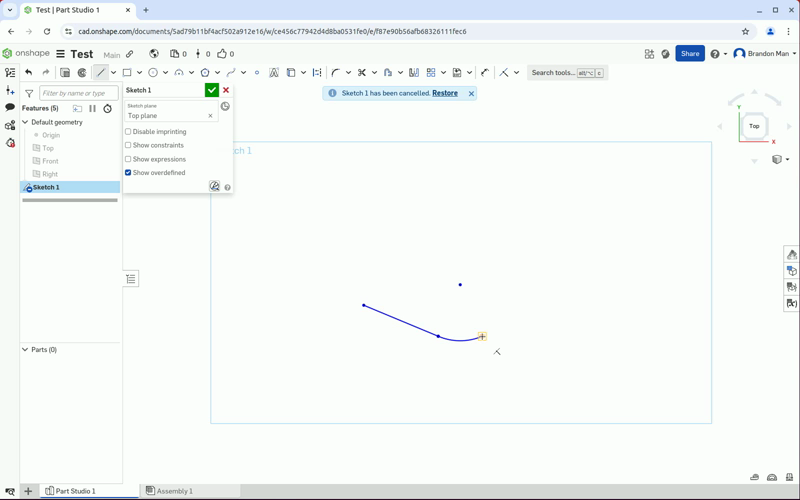
click(482, 336)
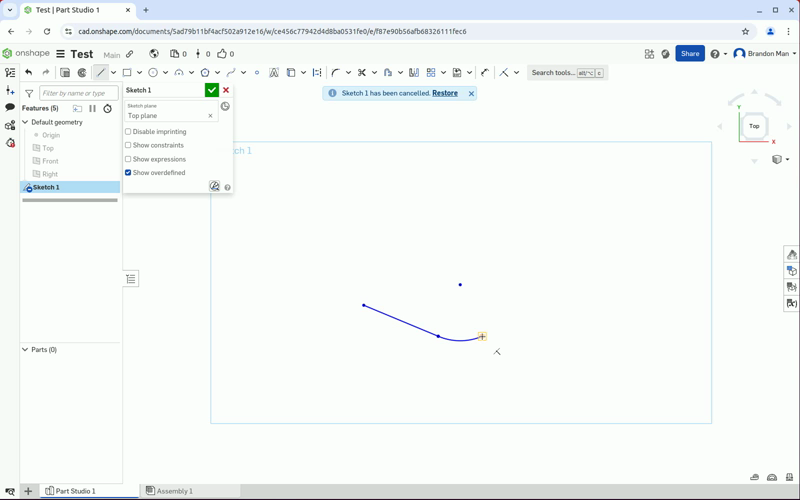
key_down(shift)
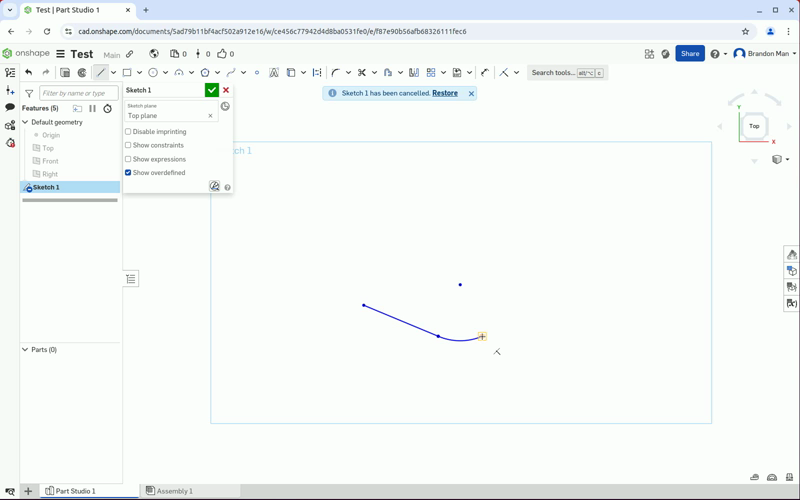
mouse_move(557, 305)
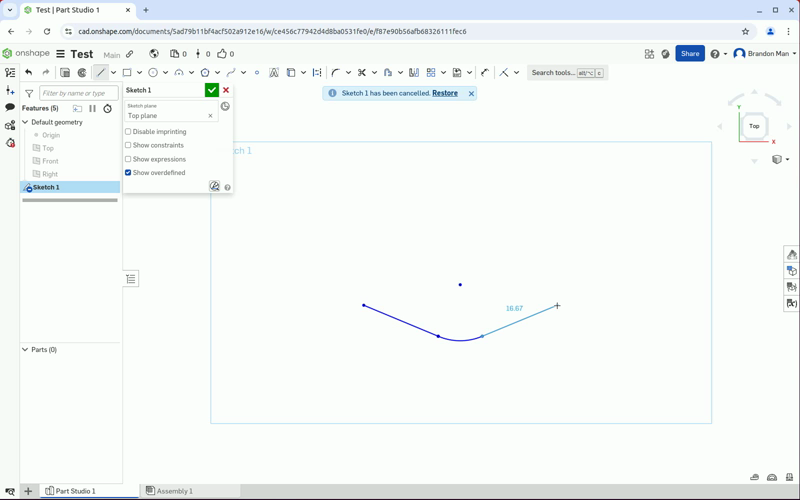
click(557, 305)
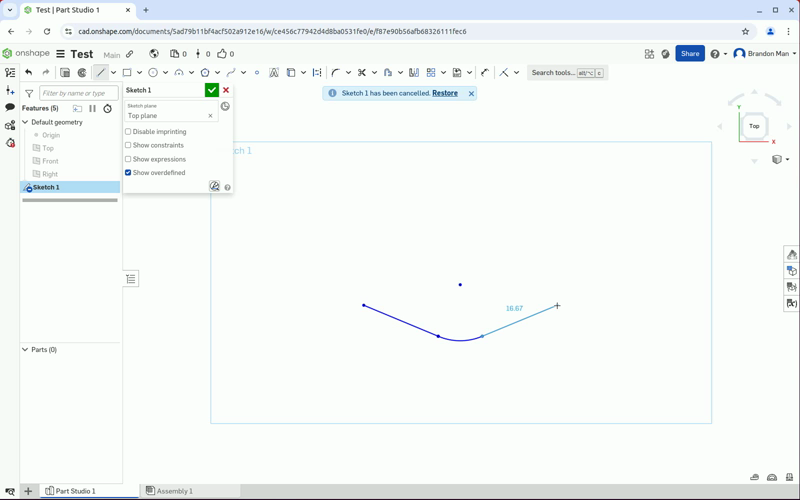
key_up(shift)
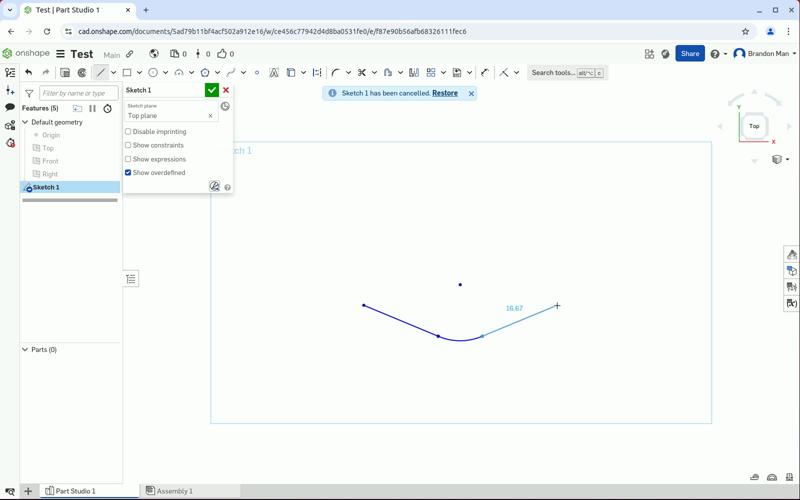
key(esc)
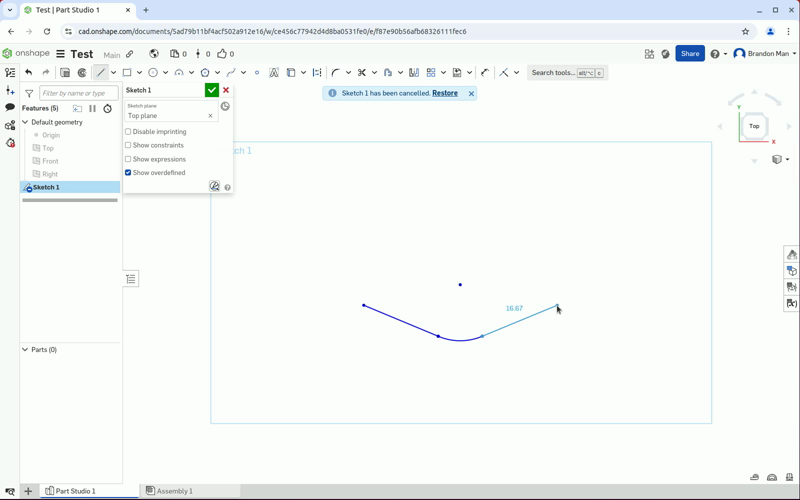
key(a)
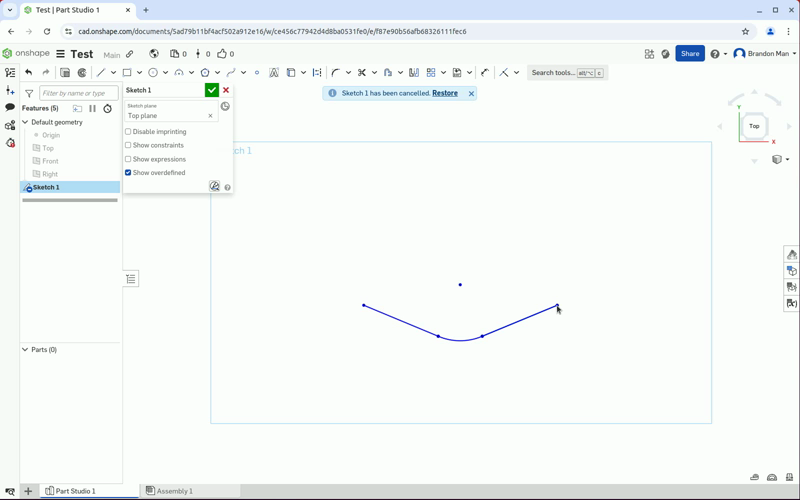
mouse_move(557, 305)
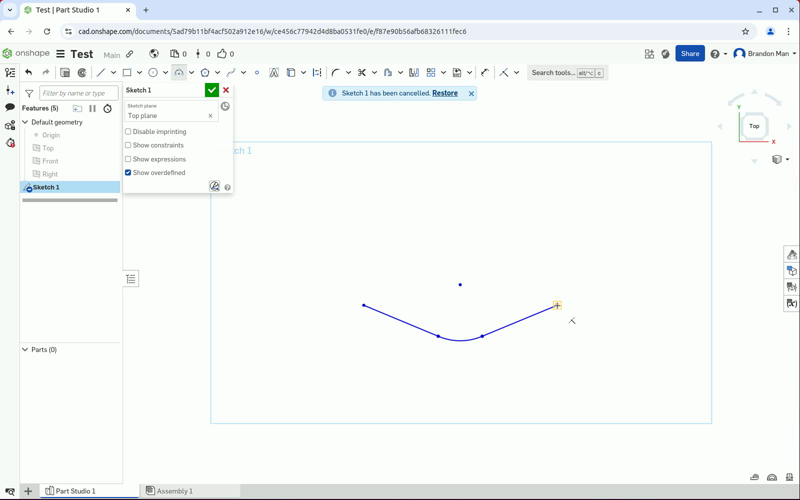
click(557, 305)
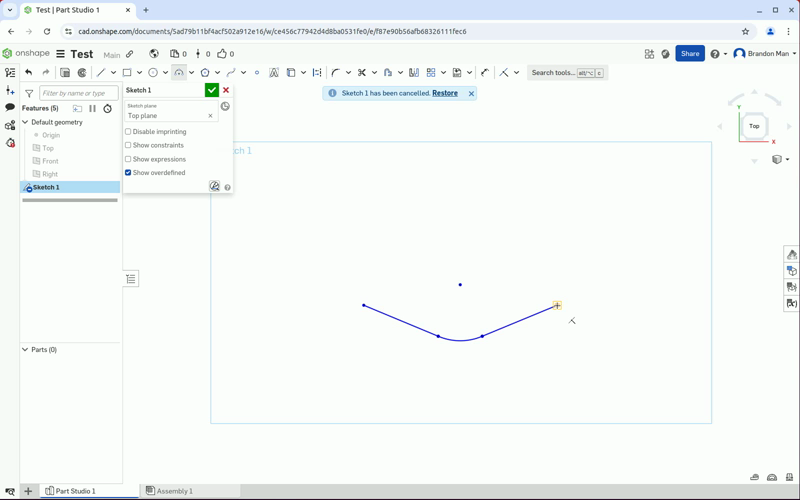
key_down(shift)
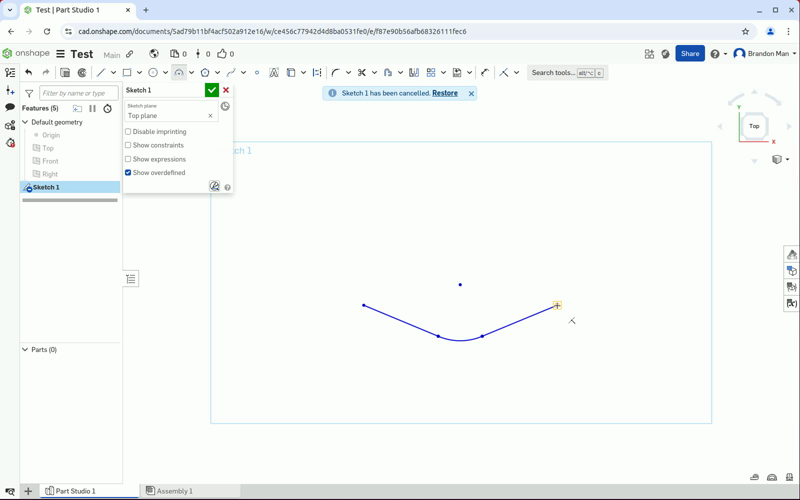
mouse_move(557, 261)
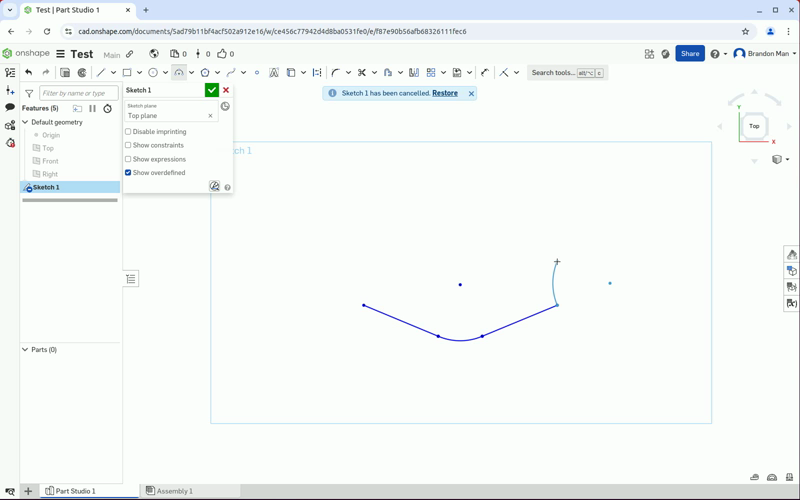
click(557, 261)
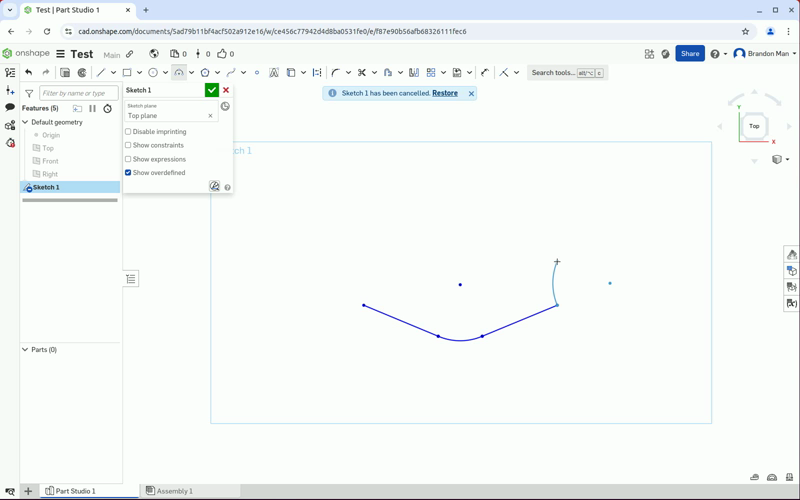
mouse_move(571, 283)
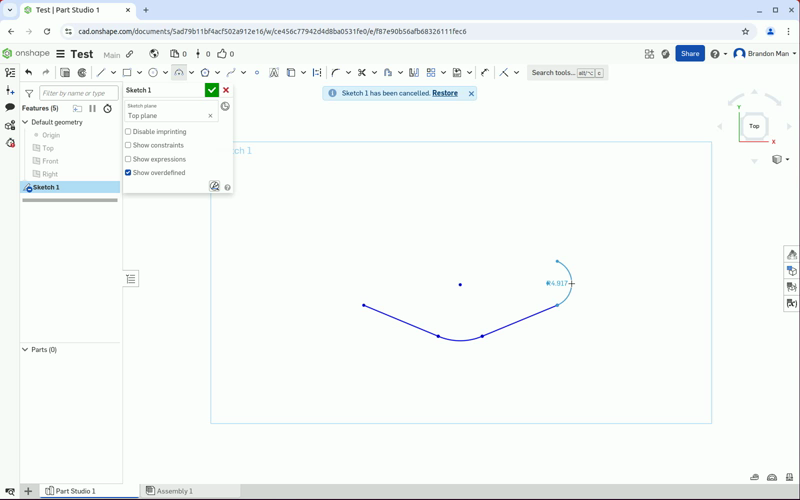
click(571, 283)
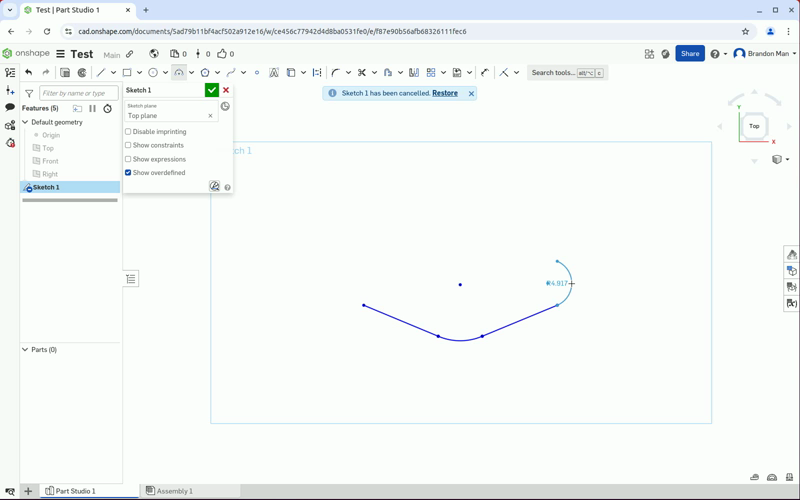
key_up(shift)
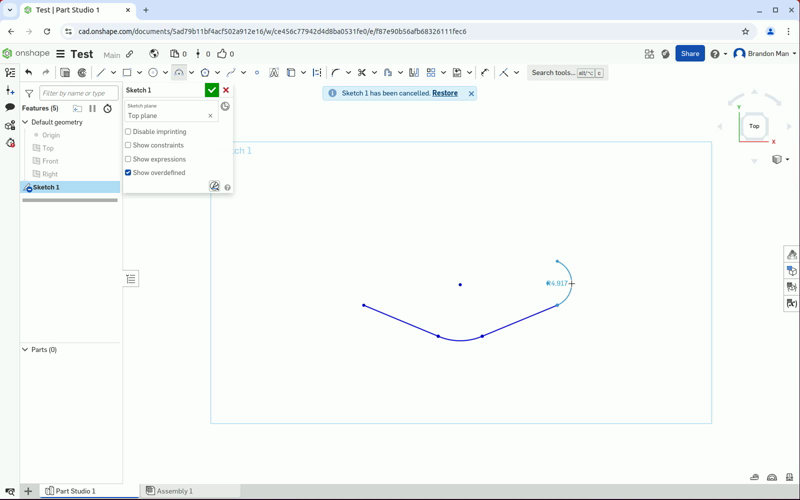
key(esc)
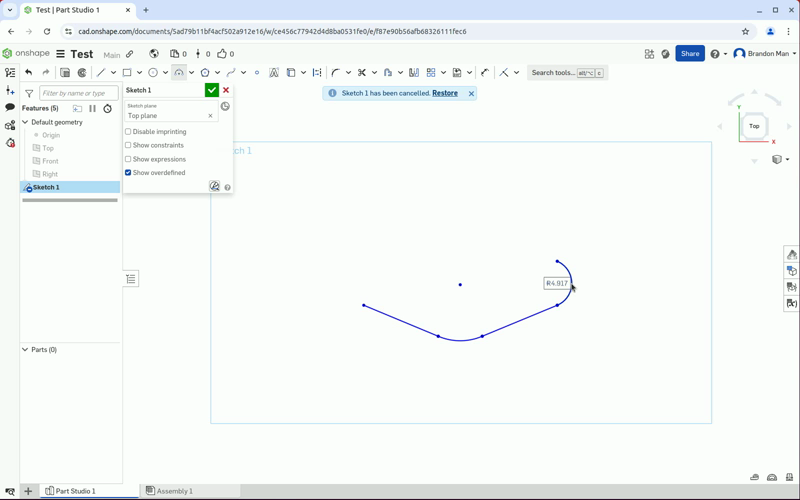
key(l)
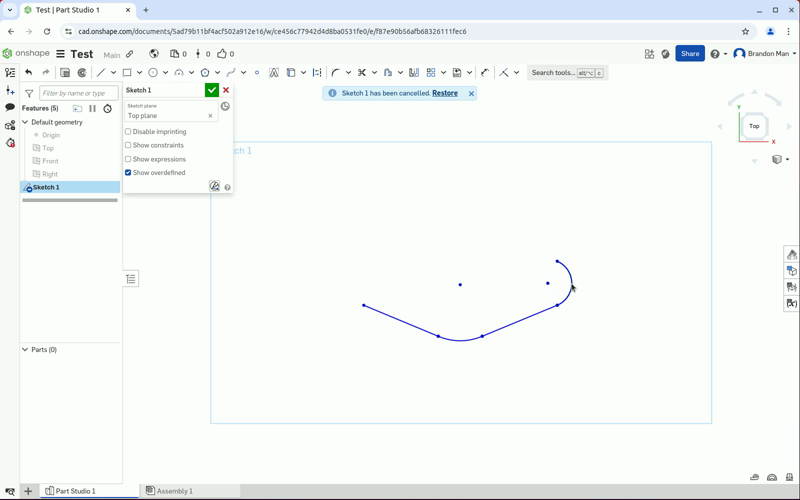
mouse_move(557, 261)
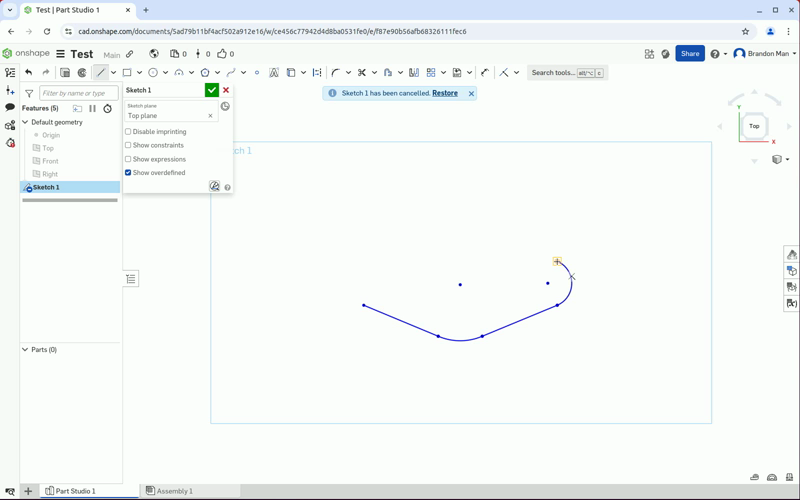
click(557, 261)
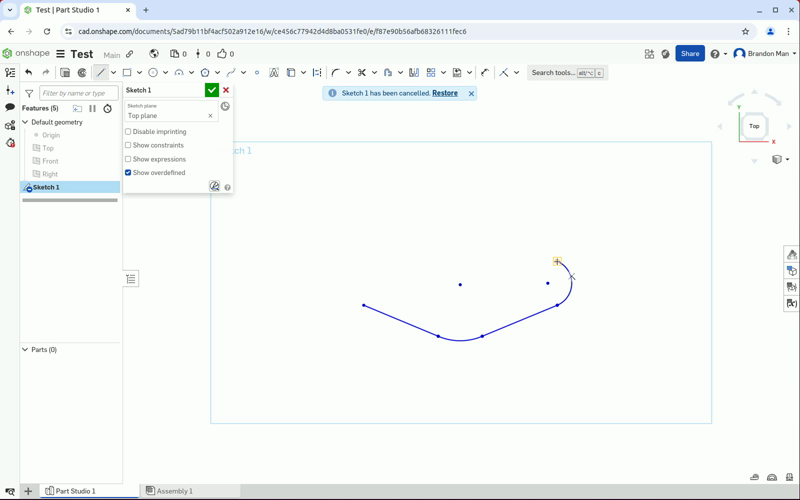
key_down(shift)
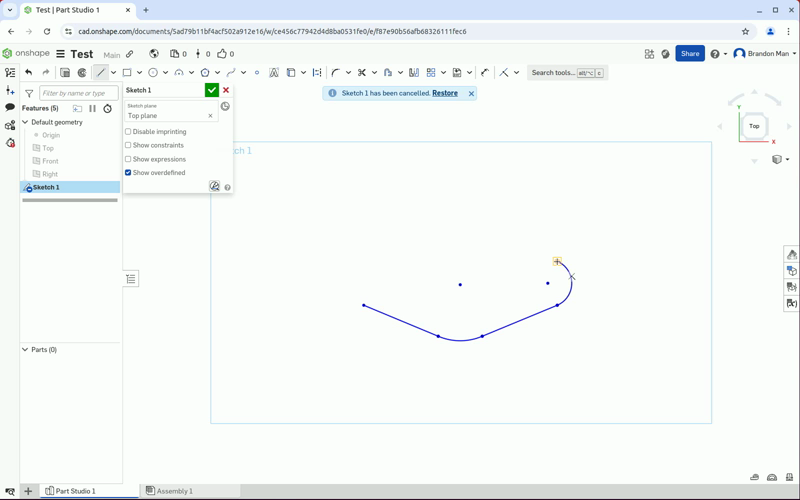
mouse_move(482, 228)
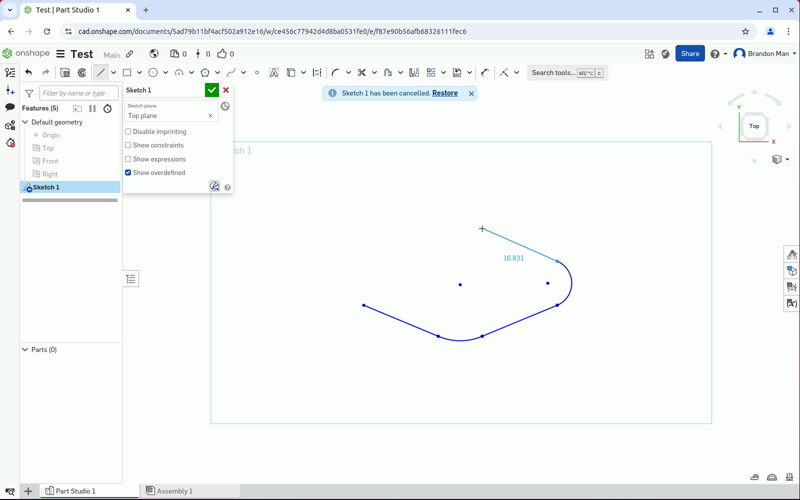
click(482, 228)
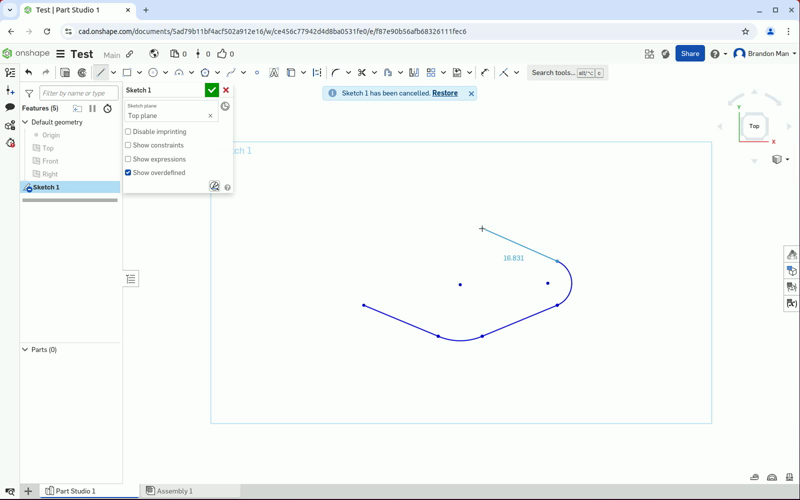
key_up(shift)
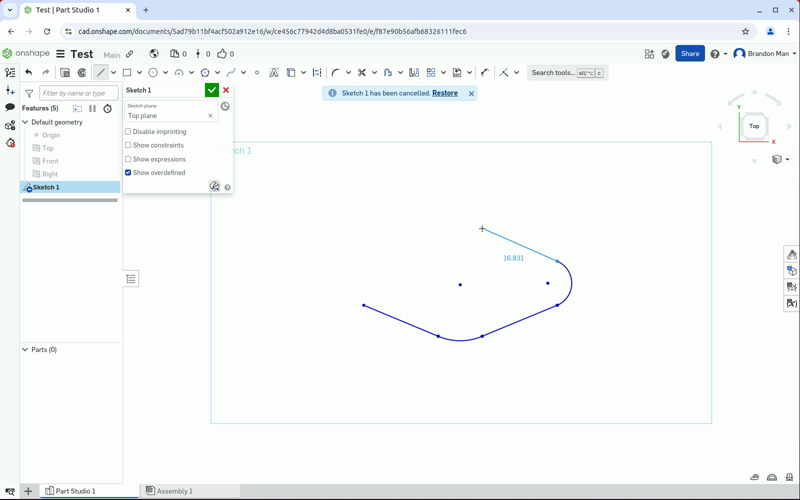
key(esc)
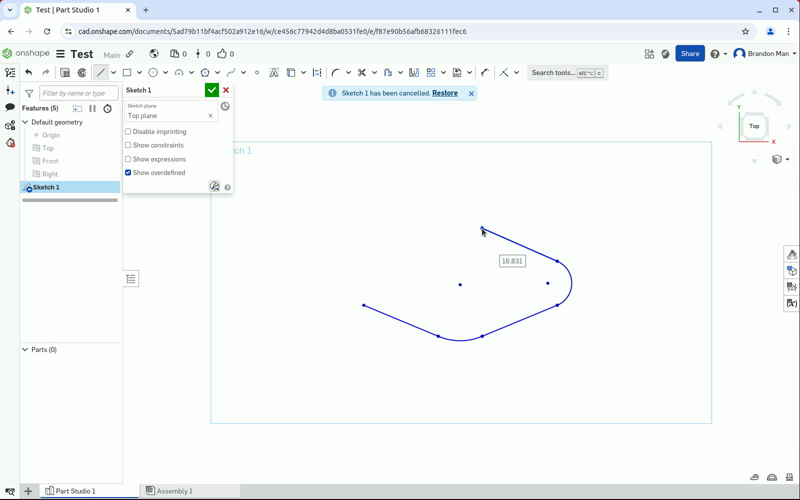
key(a)
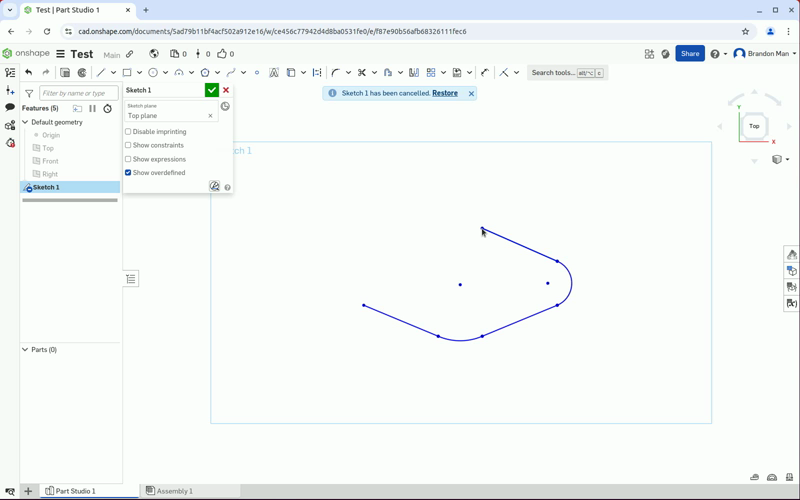
mouse_move(482, 228)
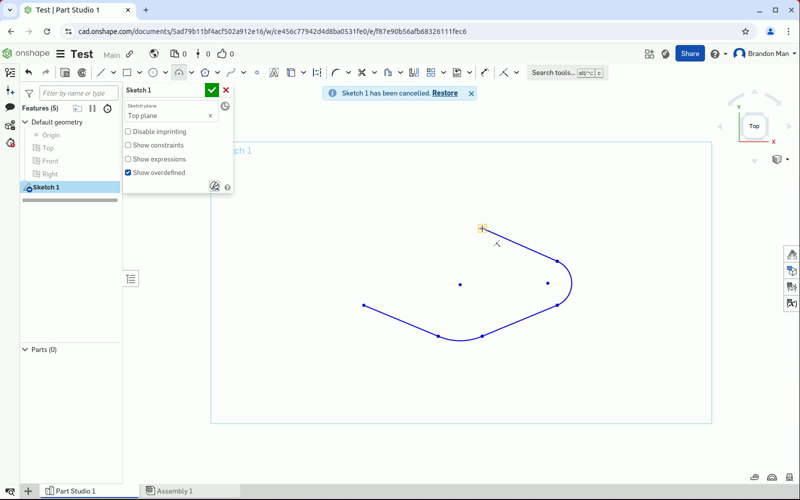
click(482, 228)
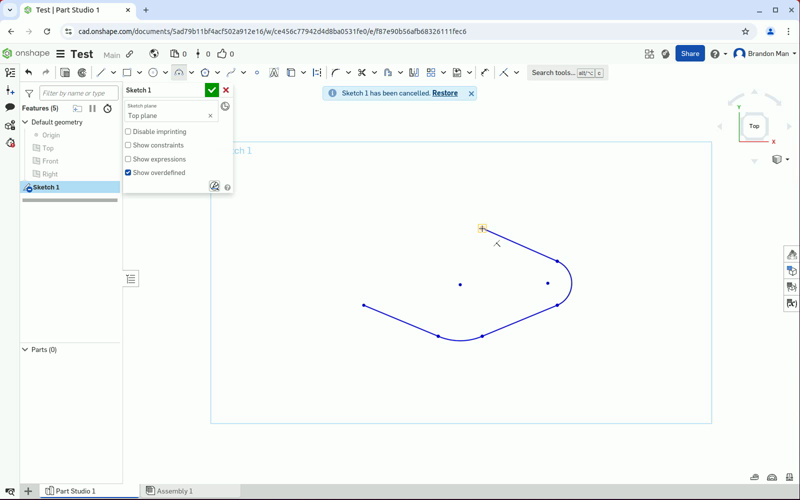
key_down(shift)
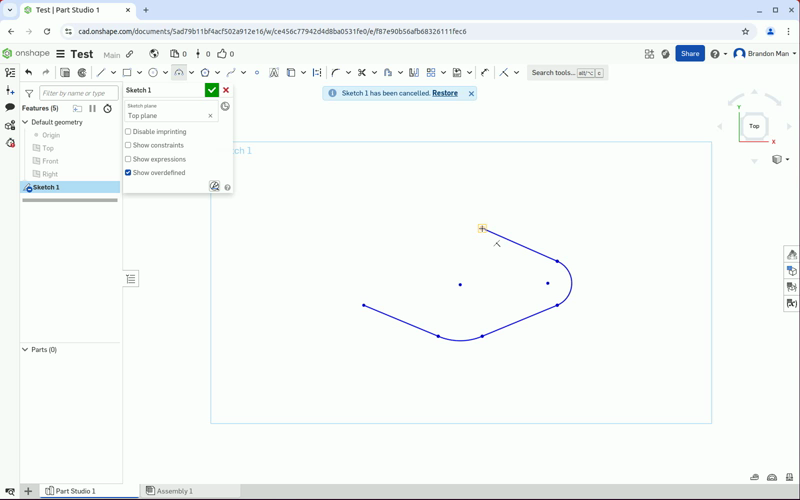
mouse_move(438, 228)
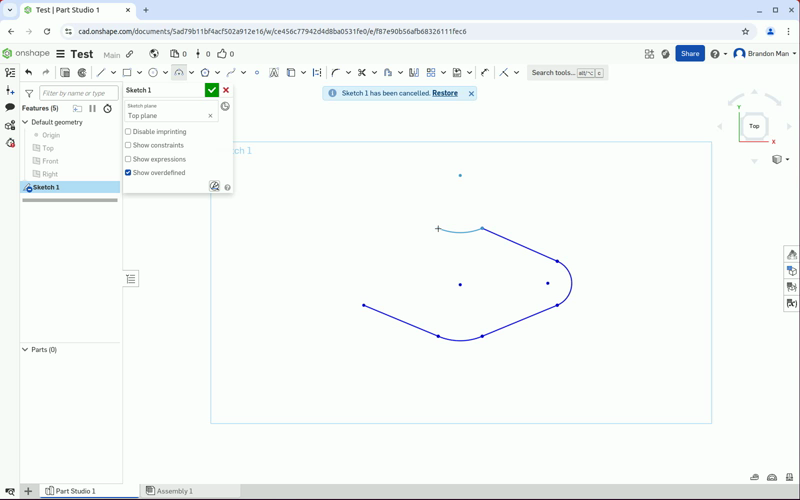
click(438, 228)
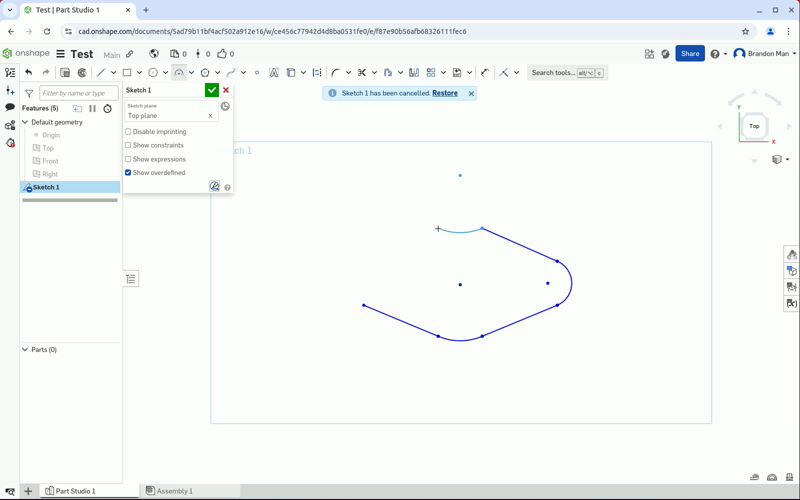
mouse_move(460, 223)
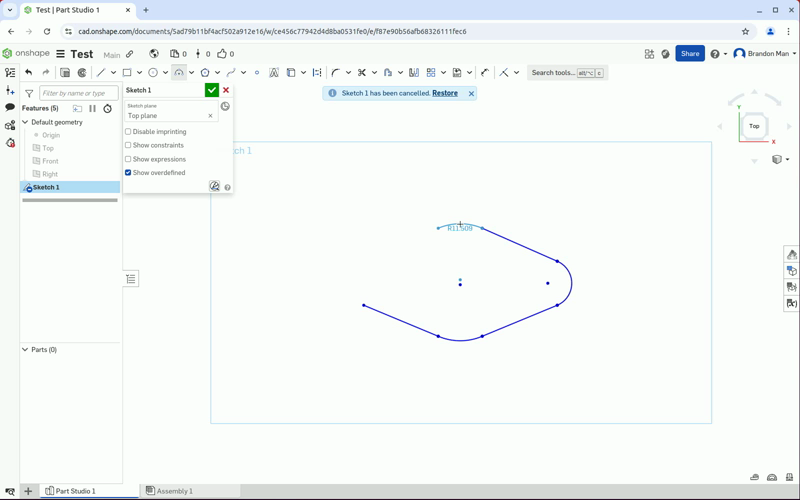
click(460, 223)
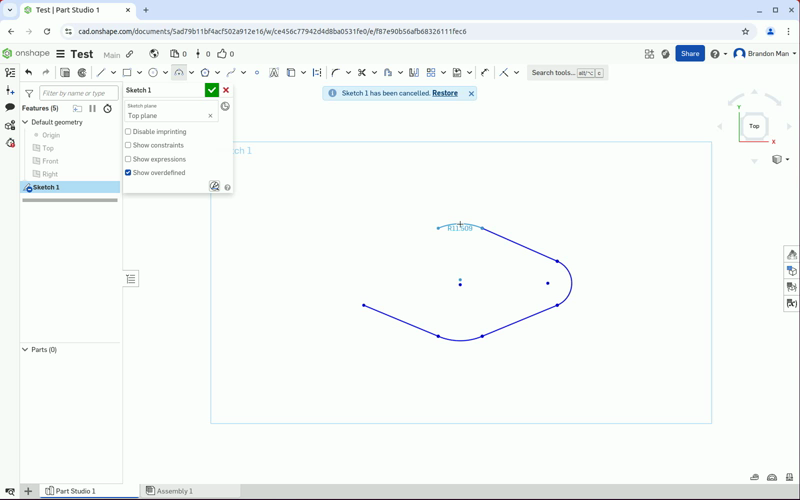
key_up(shift)
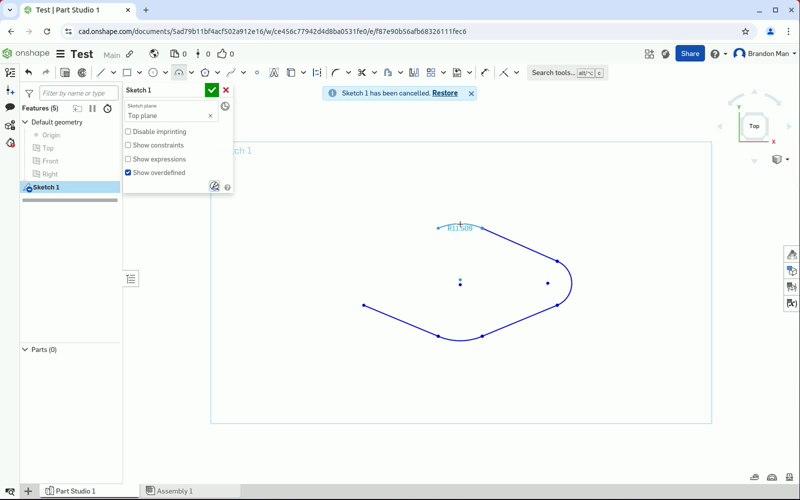
key(esc)
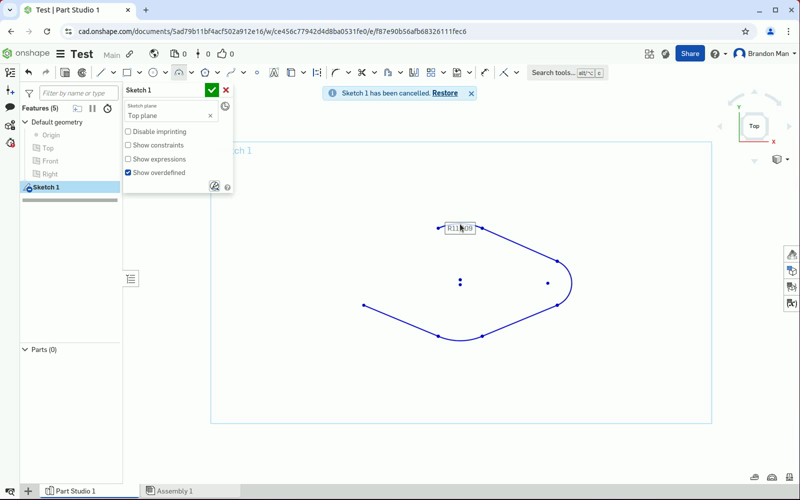
key(l)
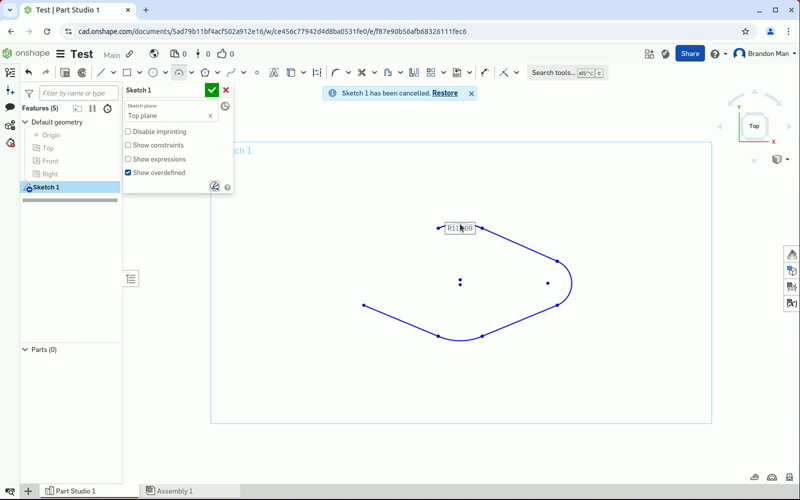
mouse_move(438, 228)
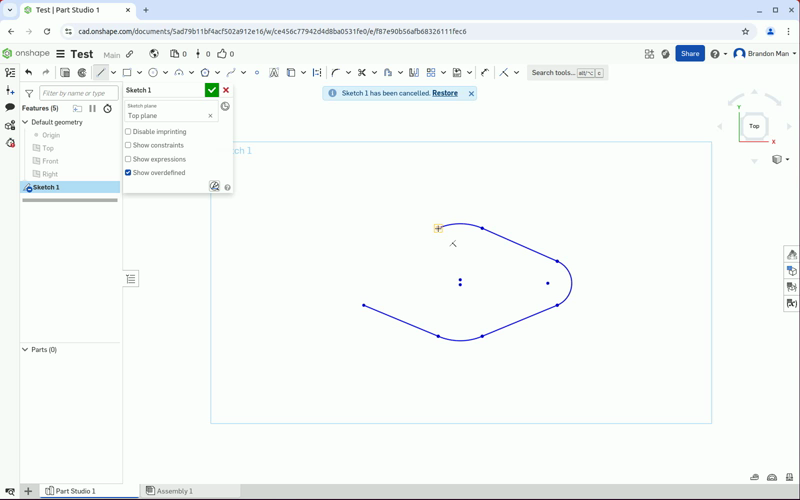
click(438, 228)
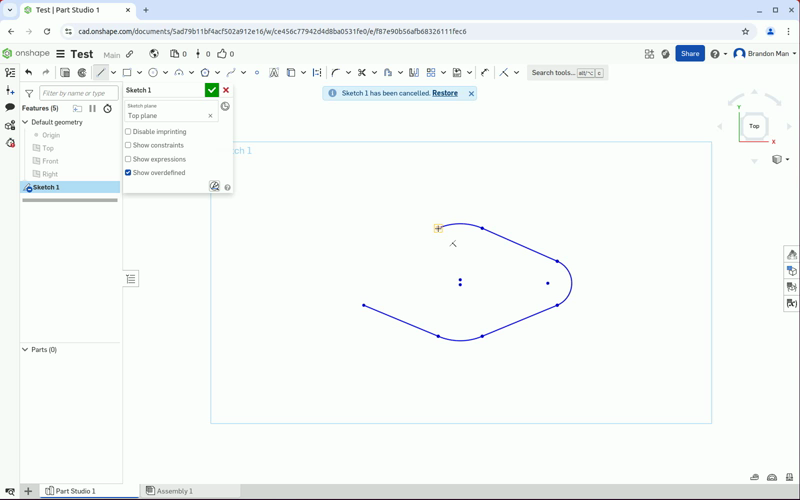
key_down(shift)
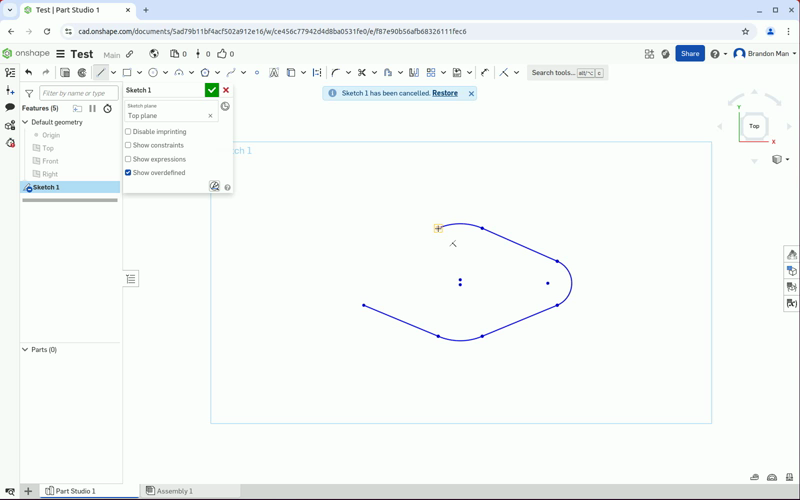
mouse_move(363, 261)
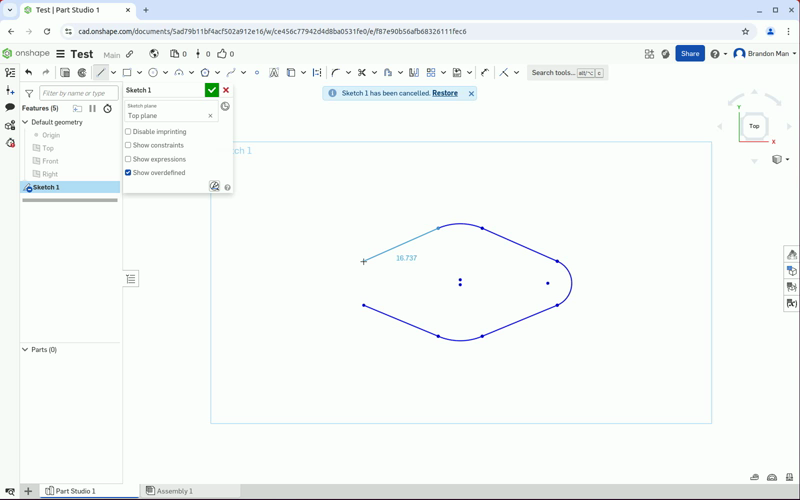
click(363, 261)
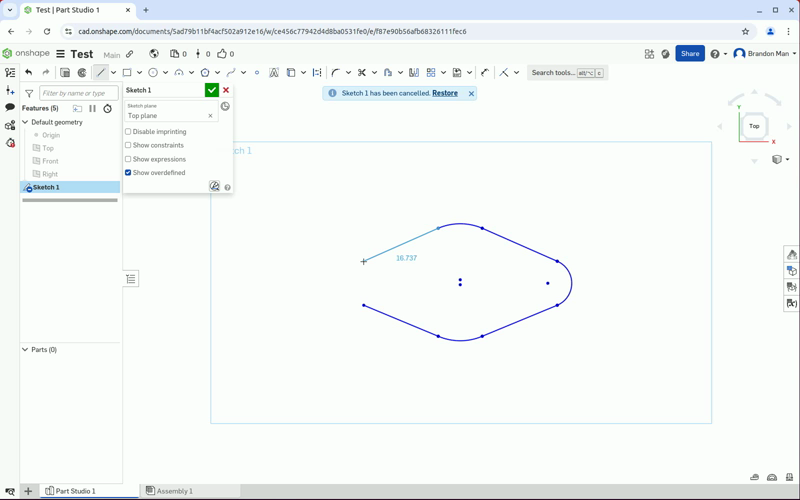
key_up(shift)
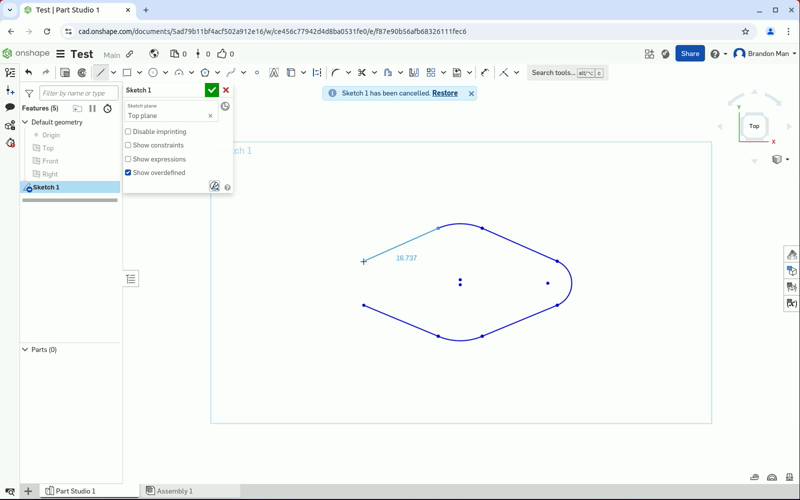
key(esc)
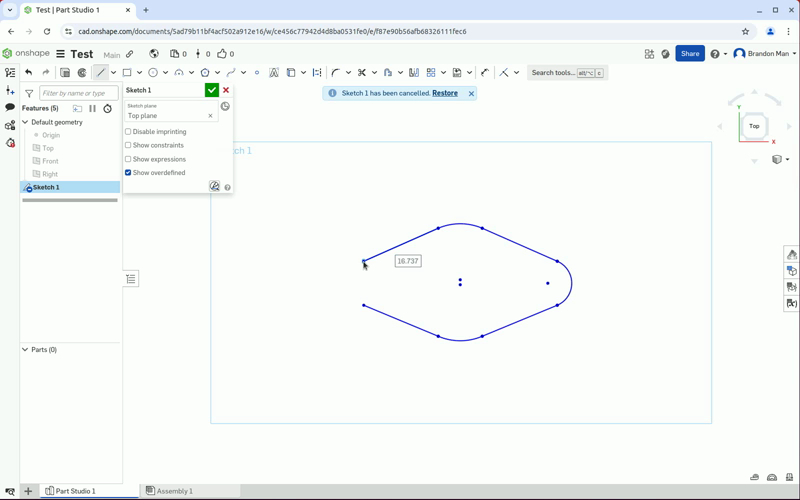
key(a)
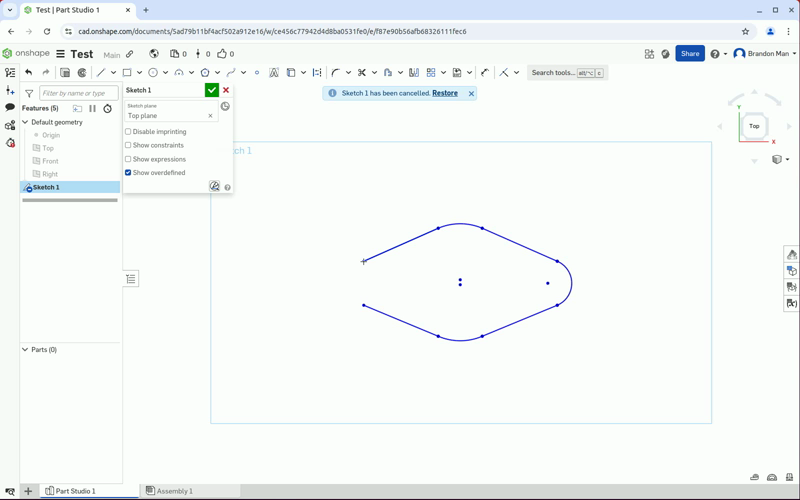
mouse_move(363, 261)
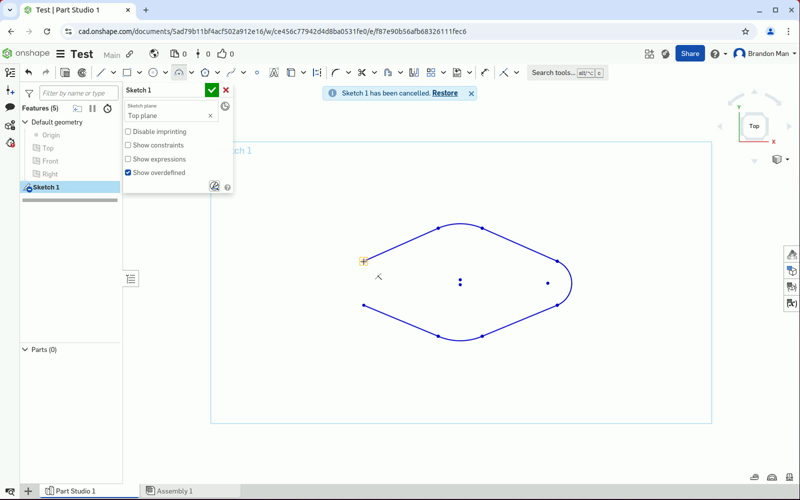
click(363, 261)
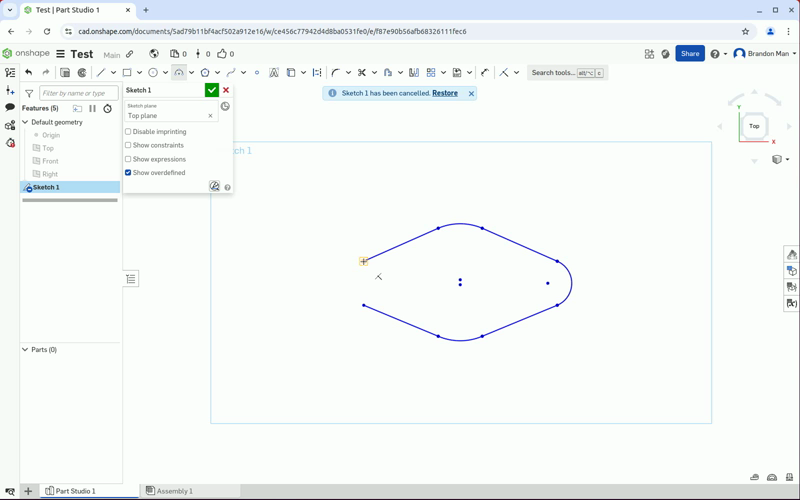
mouse_move(363, 305)
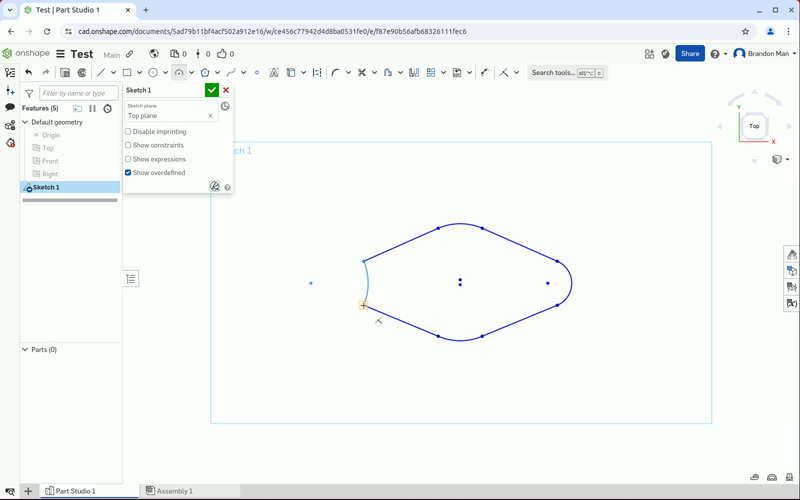
click(363, 305)
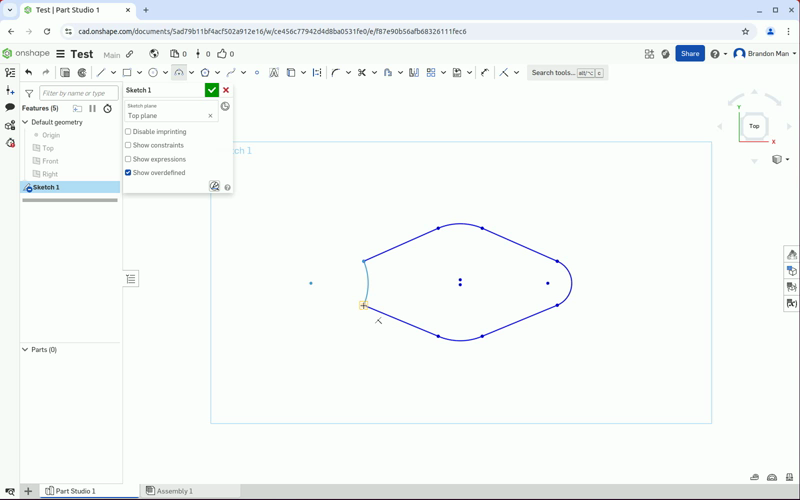
key_down(shift)
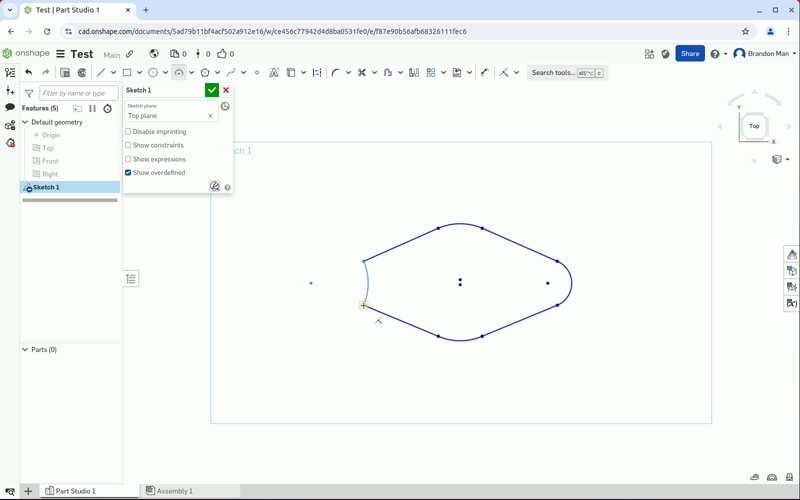
mouse_move(349, 283)
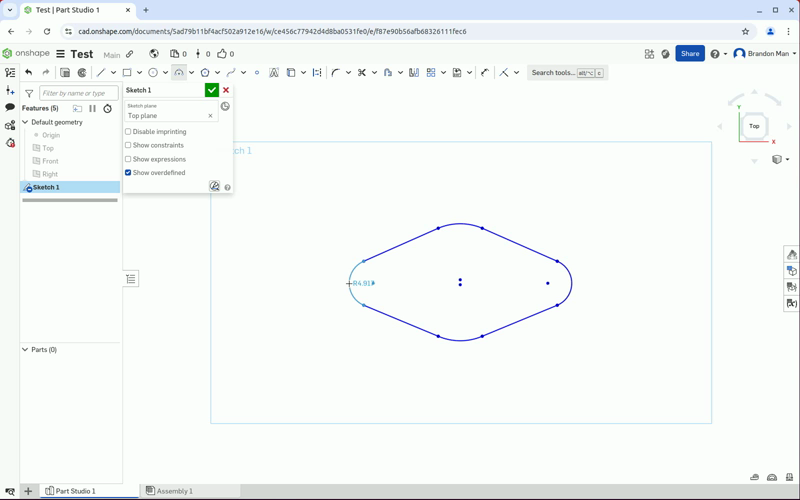
click(349, 283)
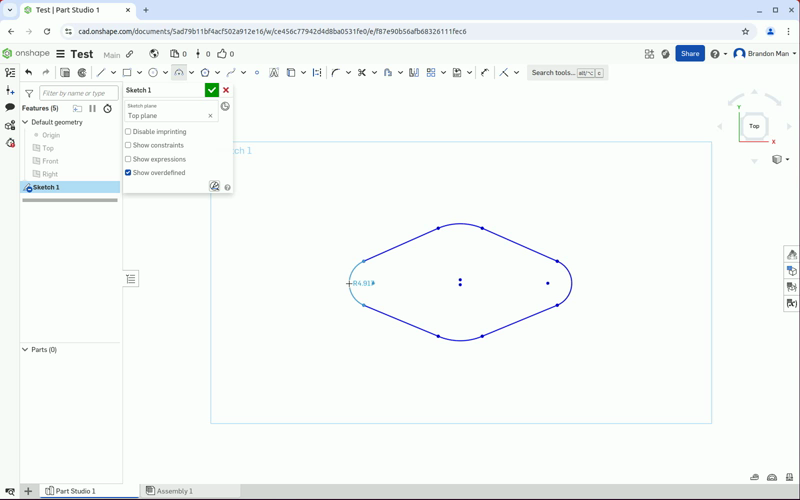
key_up(shift)
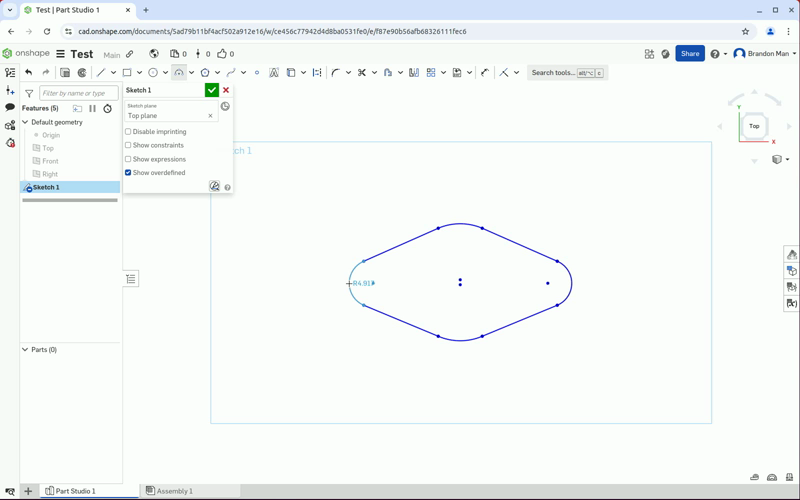
key(esc)
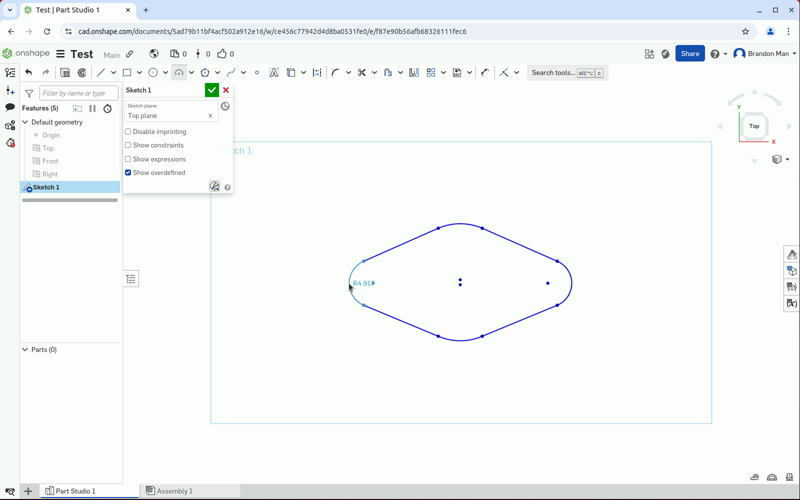
key(c)
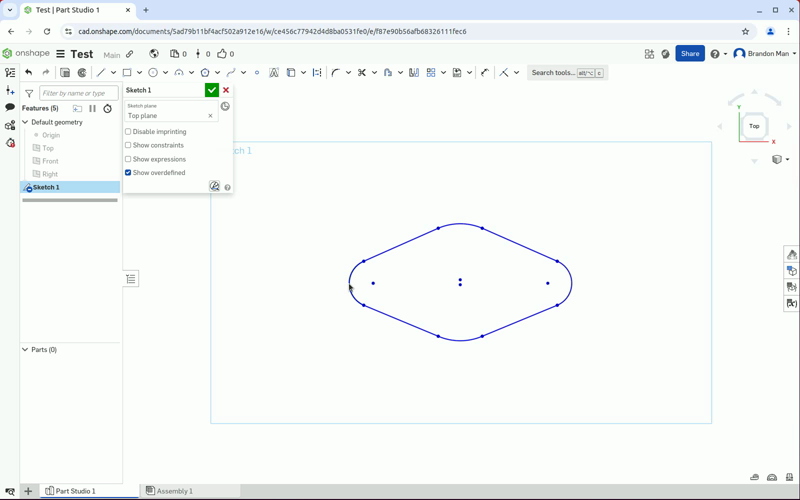
key_down(shift)
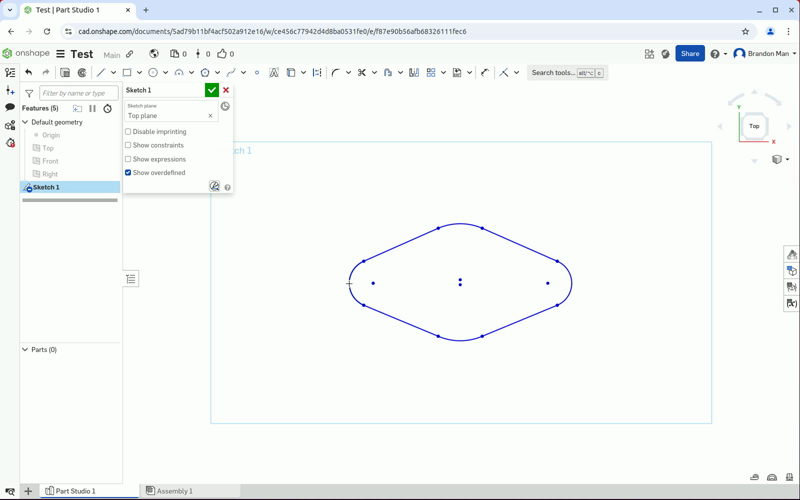
mouse_move(372, 283)
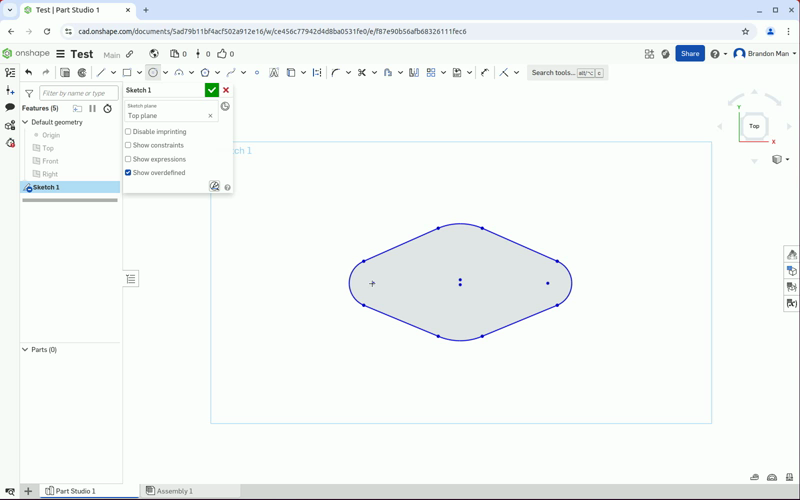
scroll(6)
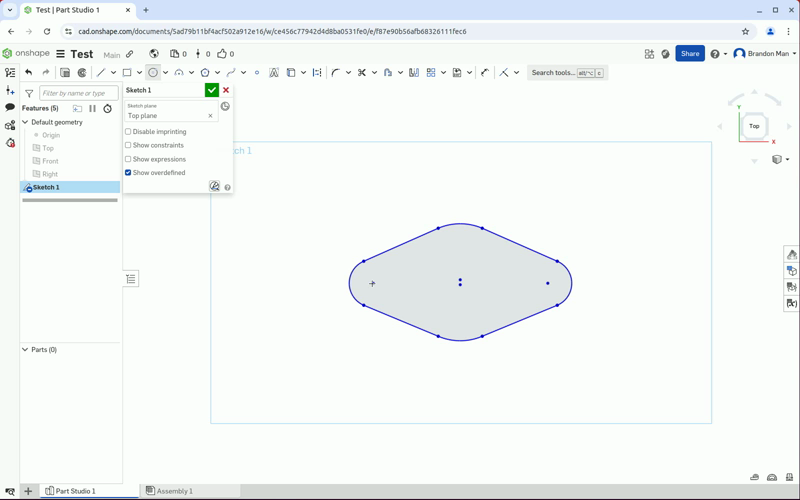
scroll(6)
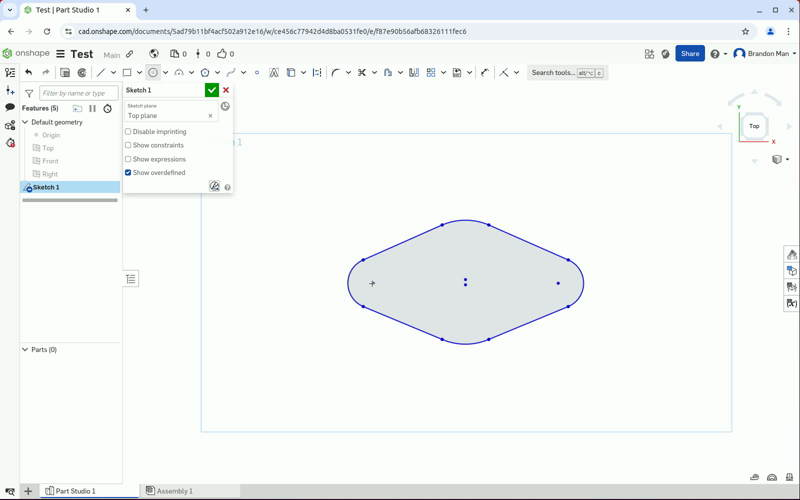
scroll(6)
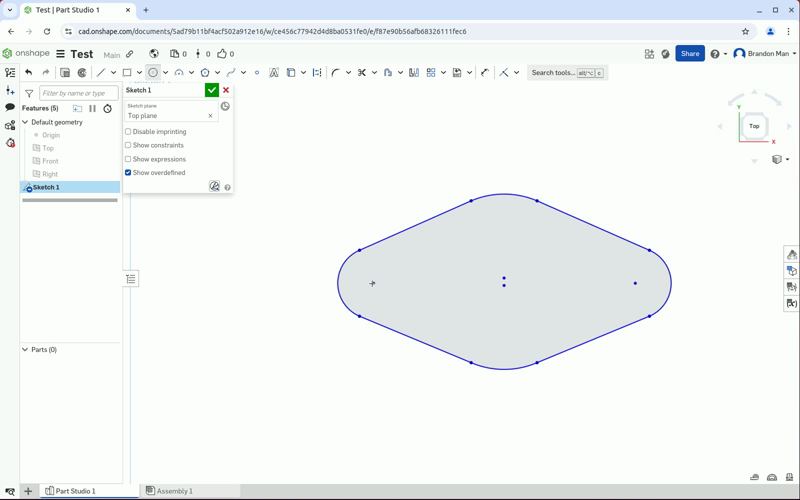
scroll(6)
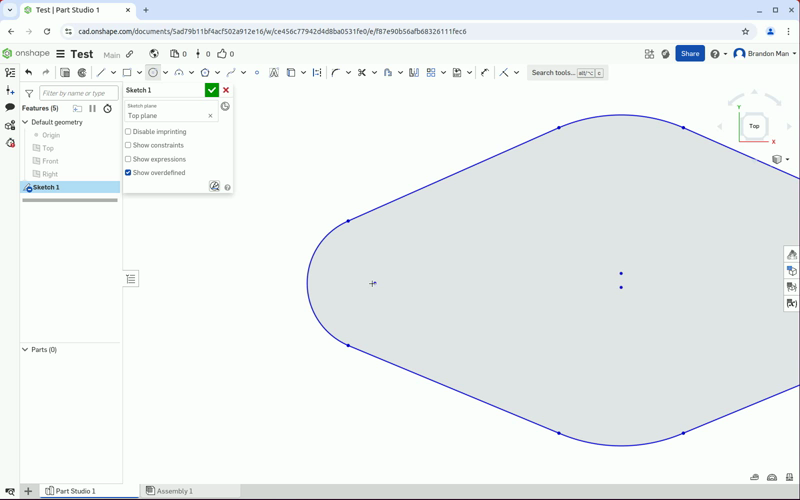
scroll(6)
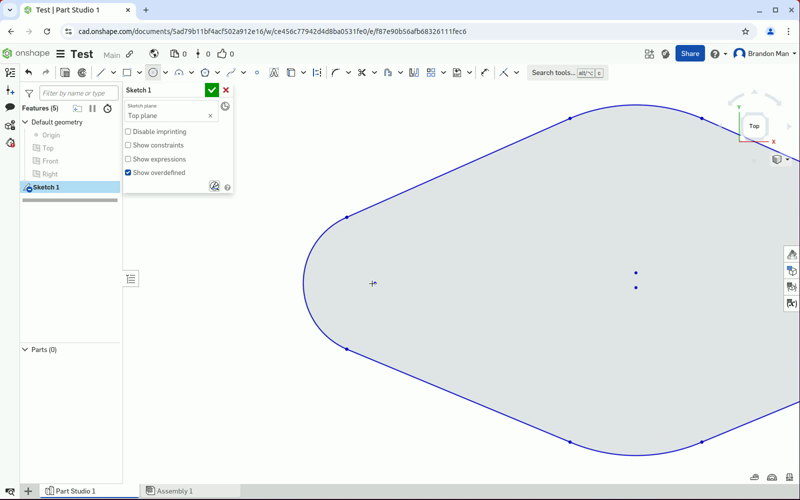
scroll(6)
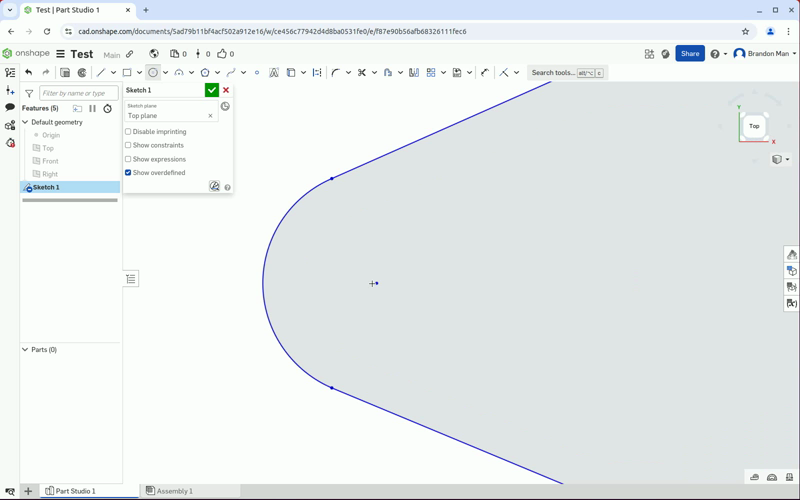
scroll(6)
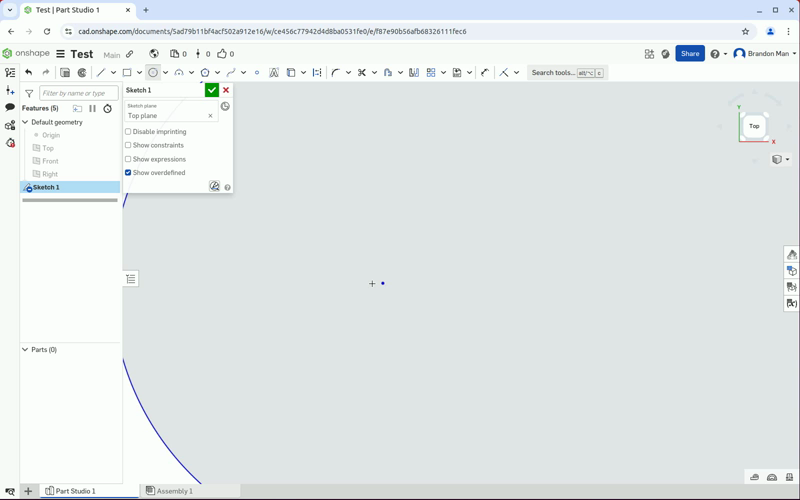
click(372, 283)
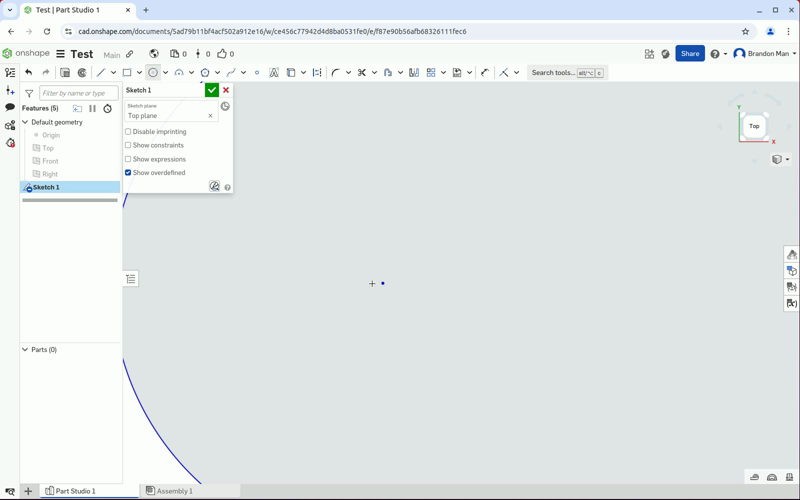
scroll(-6)
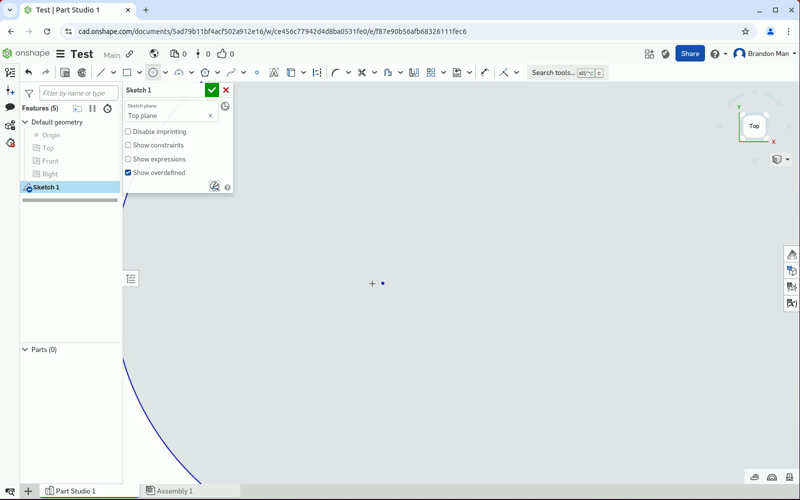
scroll(-6)
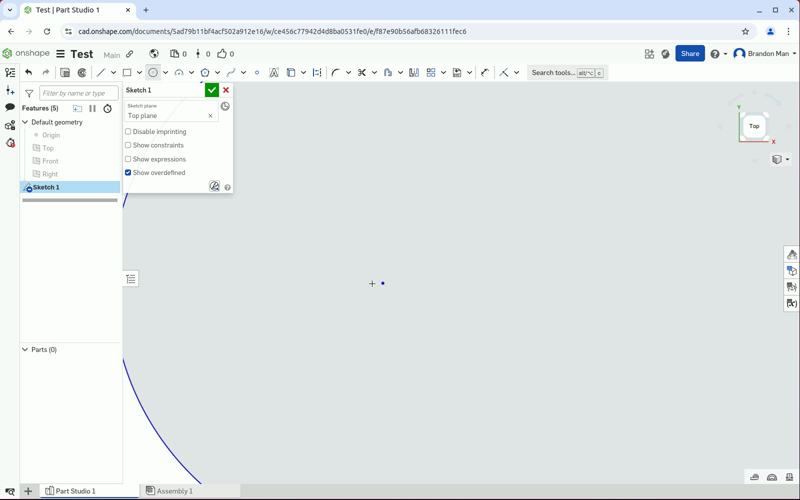
scroll(-6)
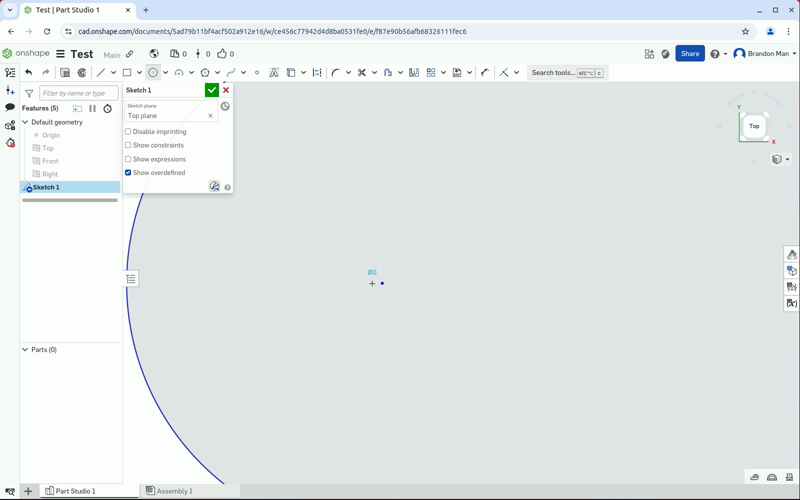
scroll(-6)
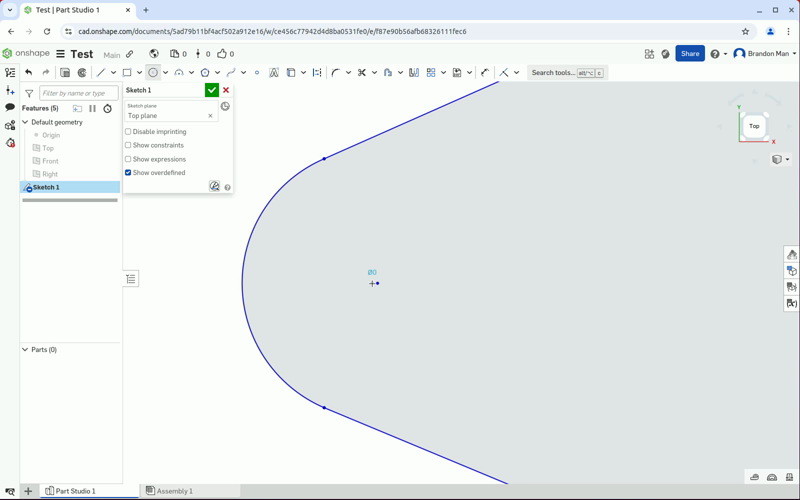
scroll(-6)
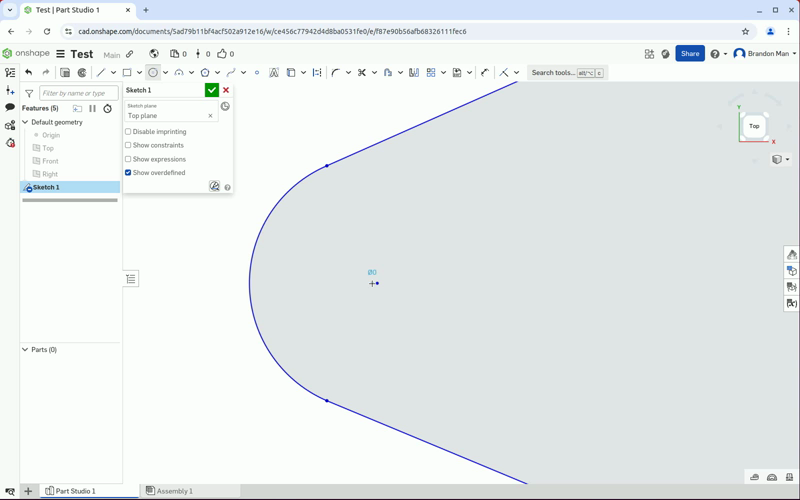
scroll(-6)
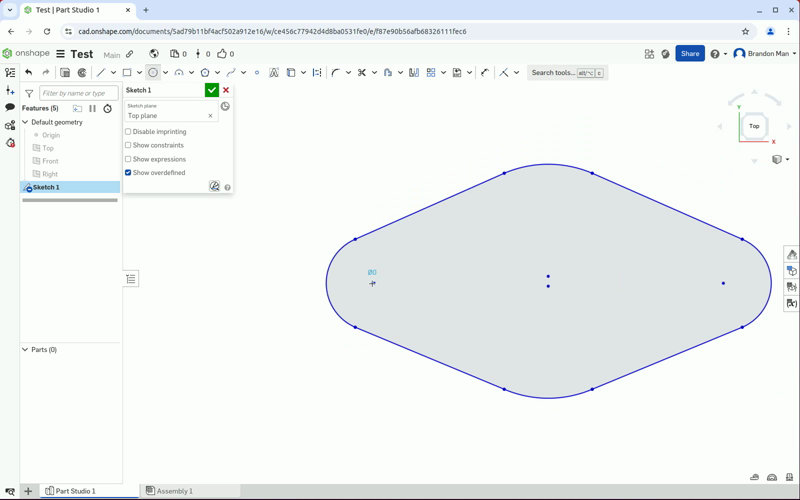
scroll(-6)
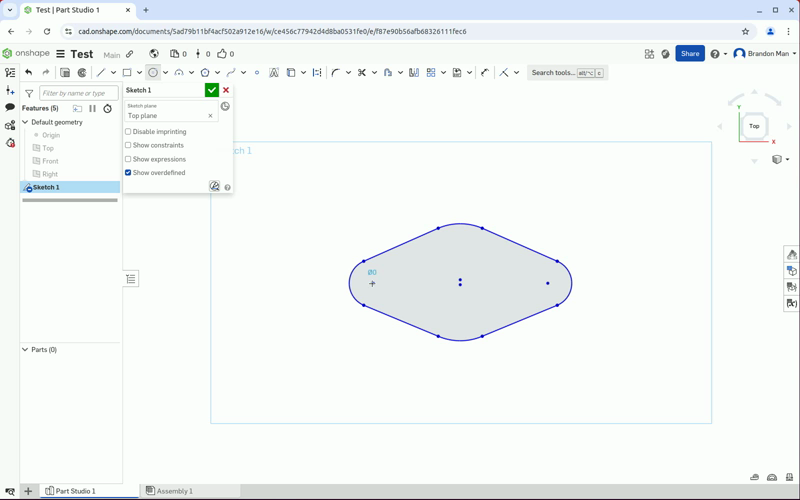
key_up(shift)
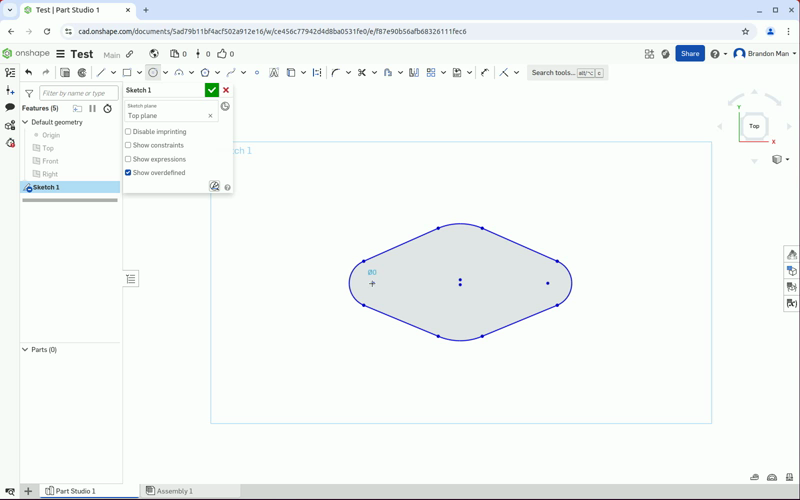
mouse_move(385, 283)
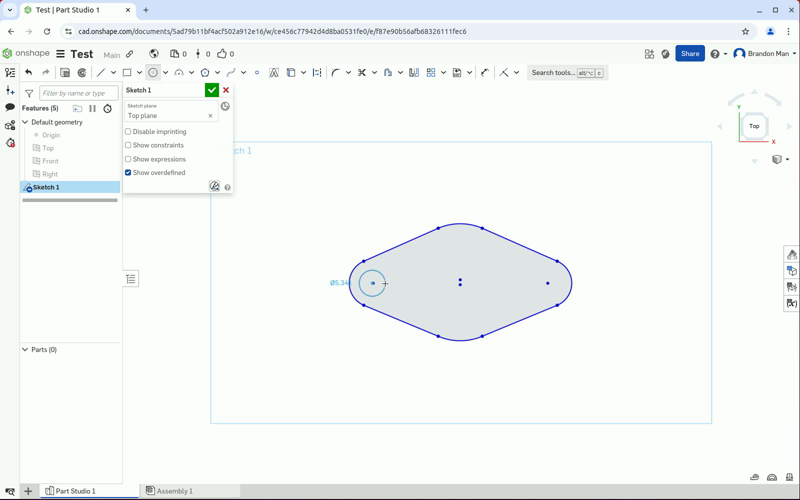
click(385, 283)
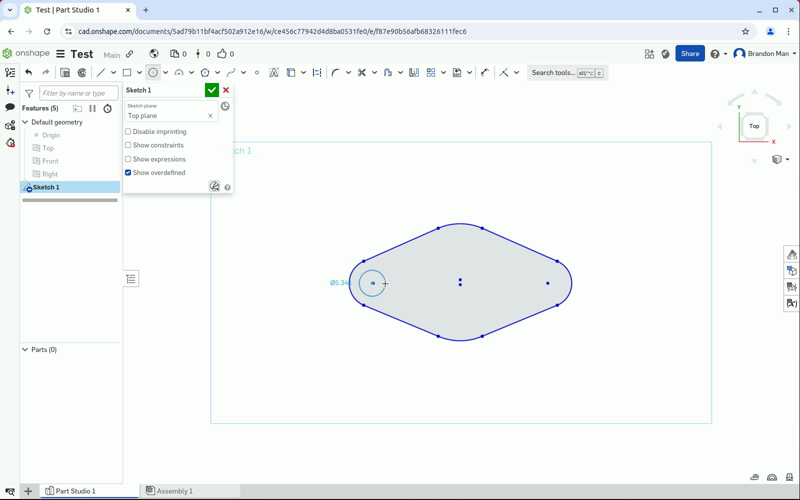
key(esc)
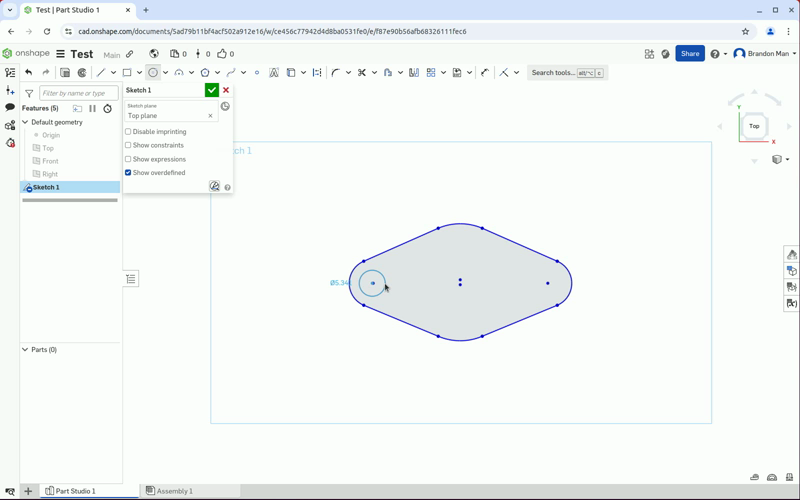
key(c)
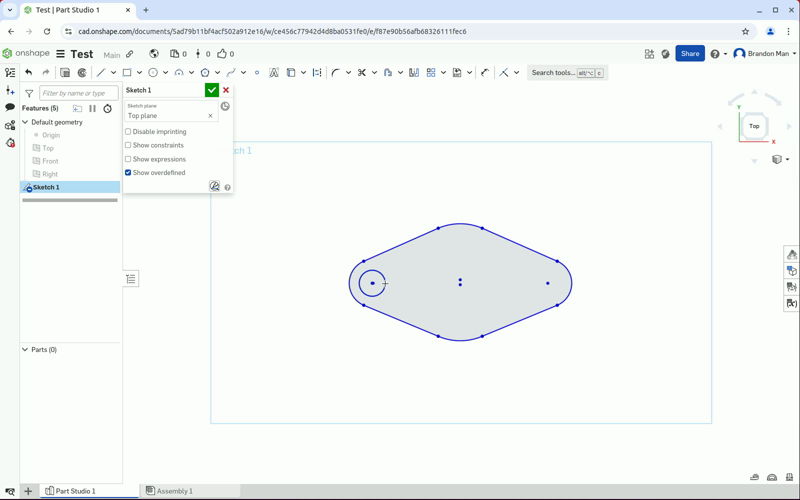
key_down(shift)
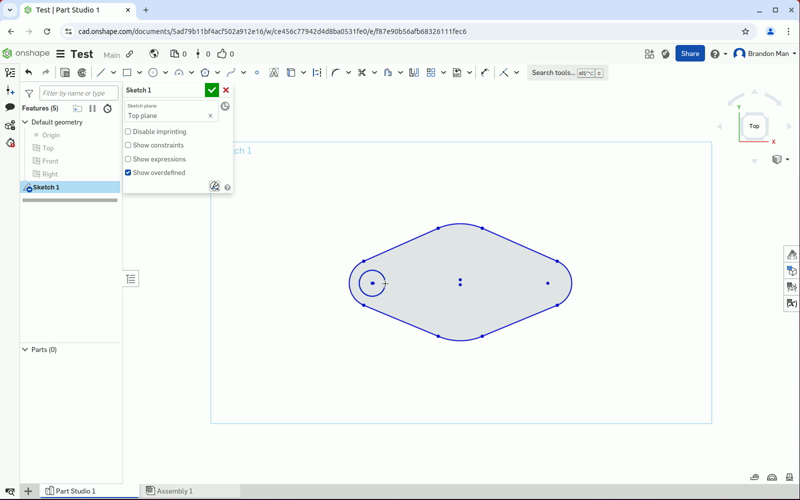
mouse_move(548, 283)
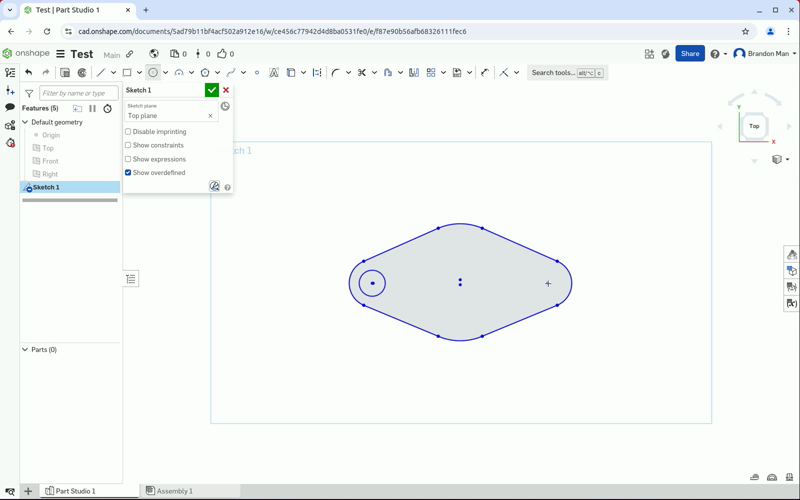
scroll(6)
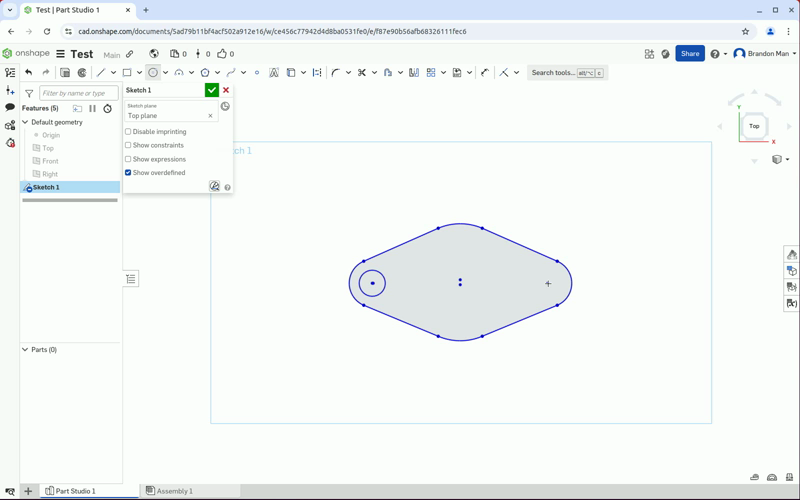
scroll(6)
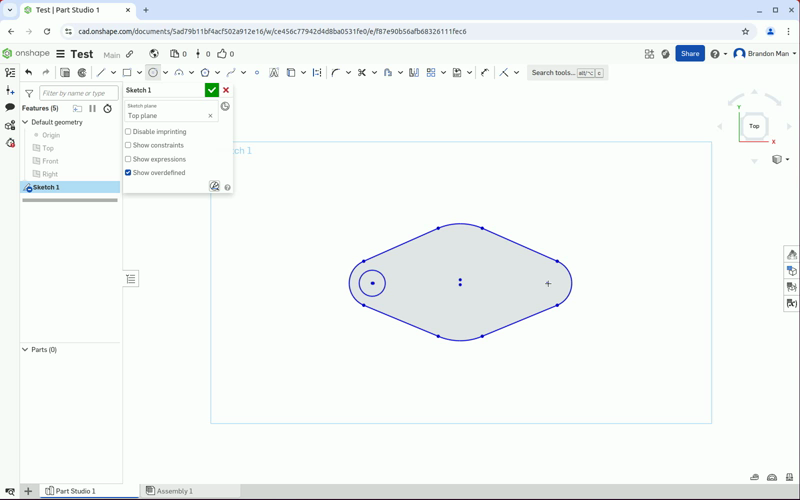
scroll(6)
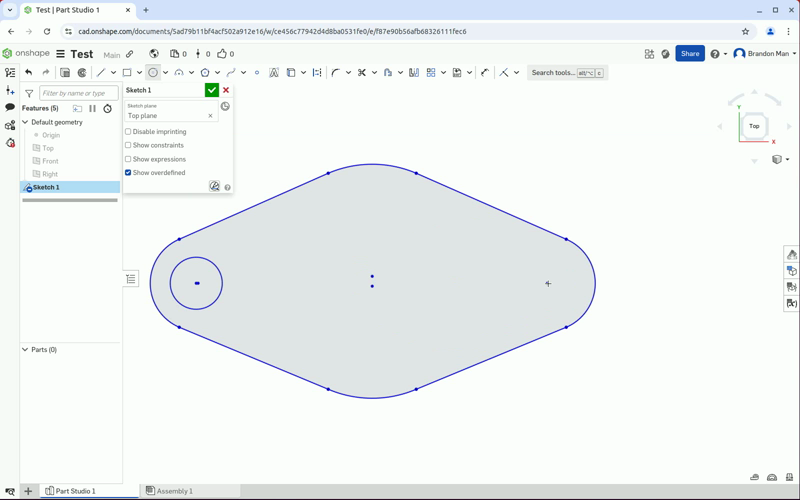
scroll(6)
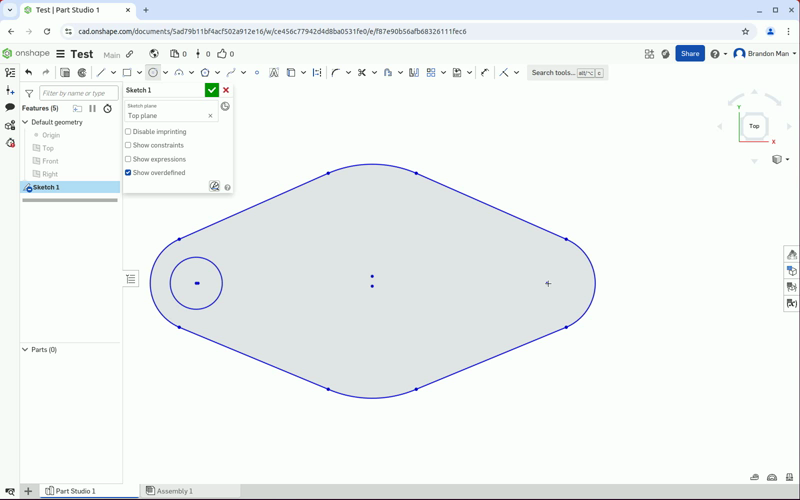
scroll(6)
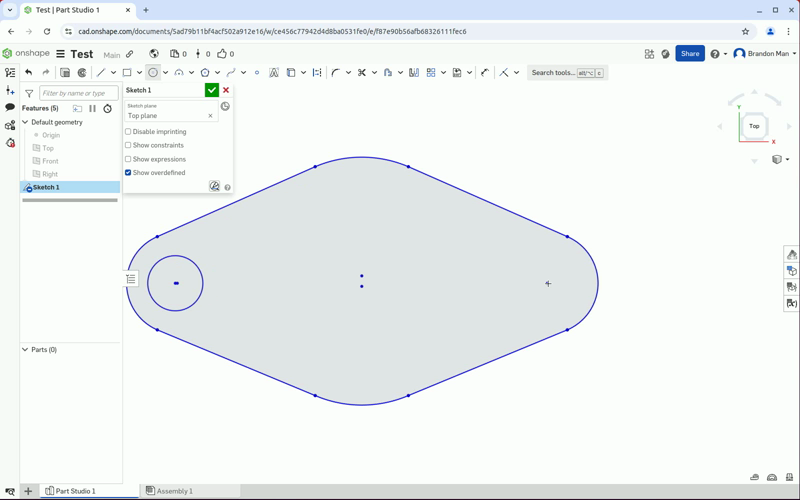
scroll(6)
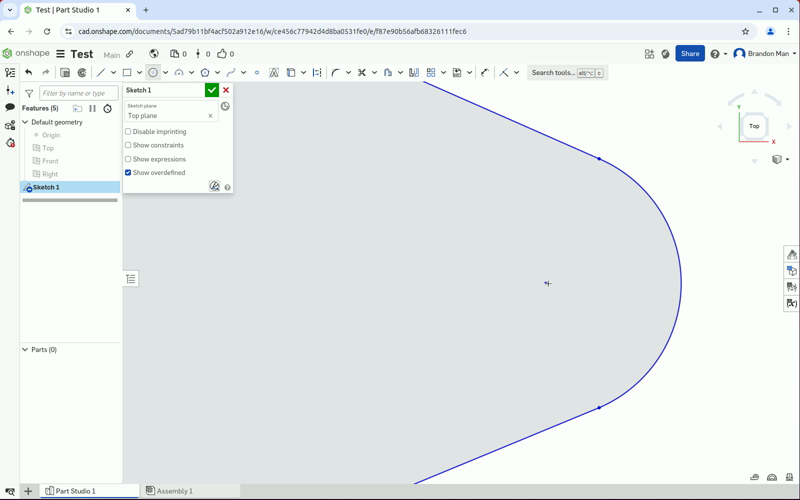
scroll(6)
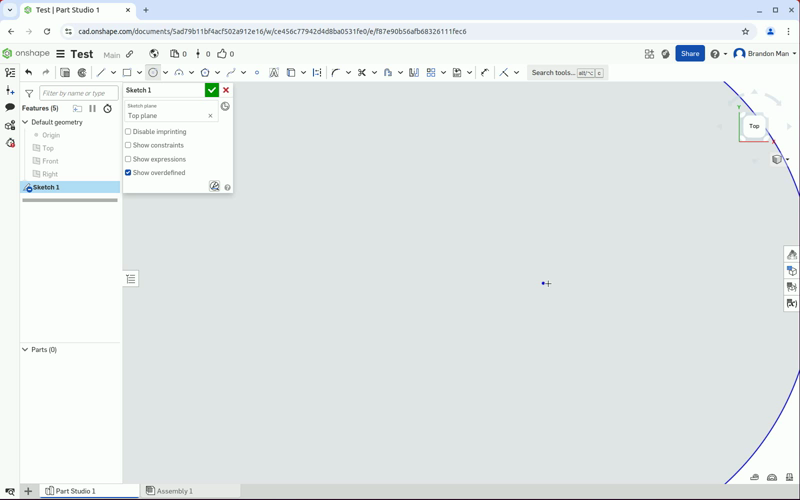
click(548, 283)
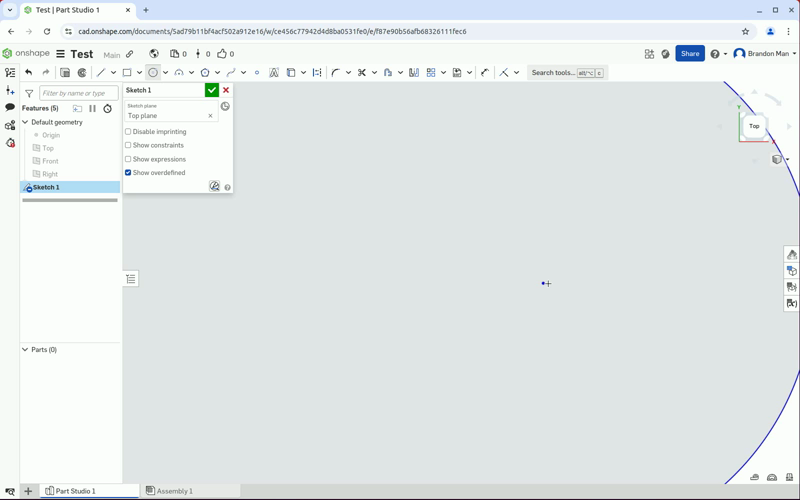
scroll(-6)
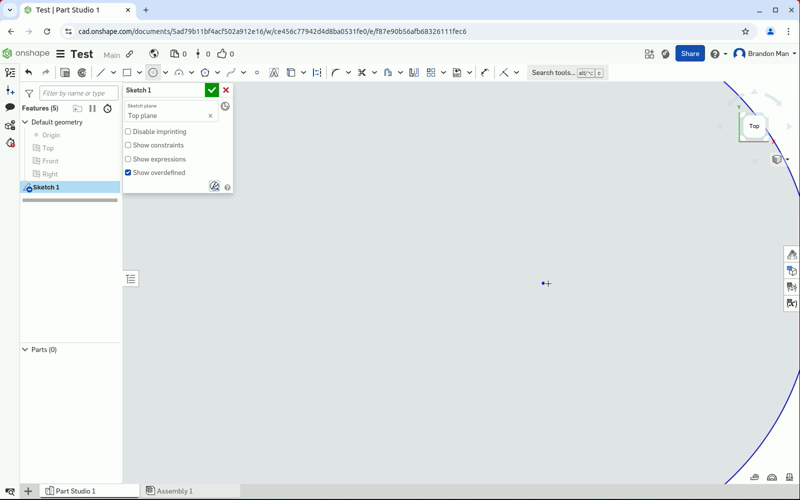
scroll(-6)
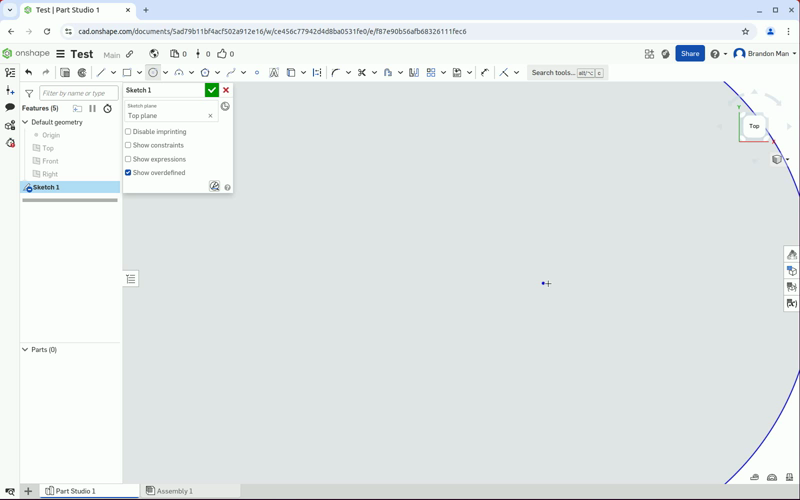
scroll(-6)
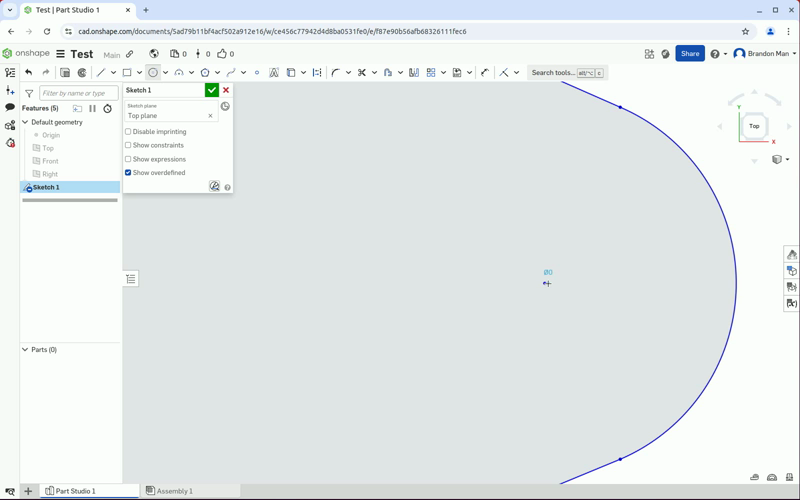
scroll(-6)
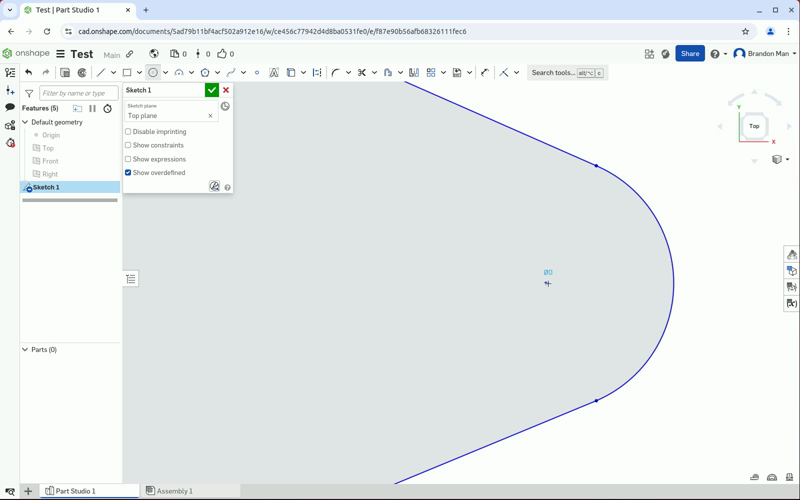
scroll(-6)
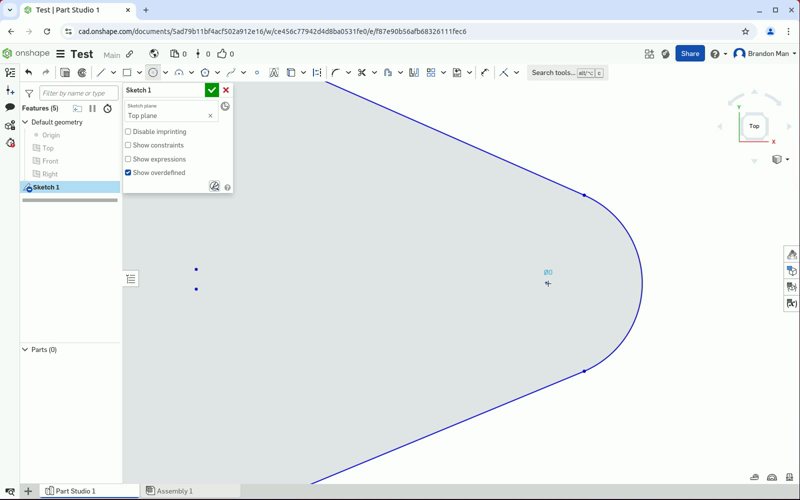
scroll(-6)
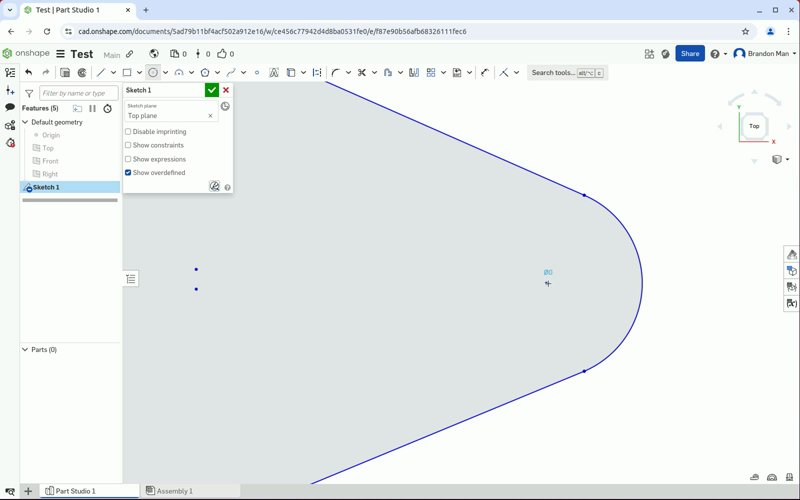
scroll(-6)
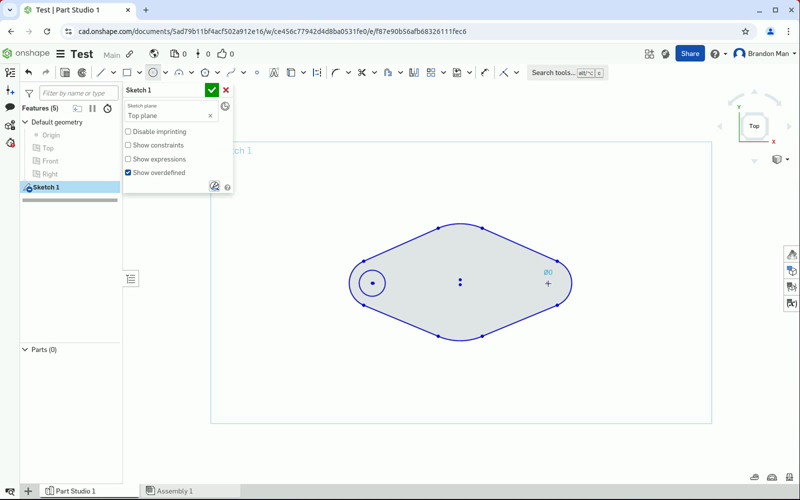
key_up(shift)
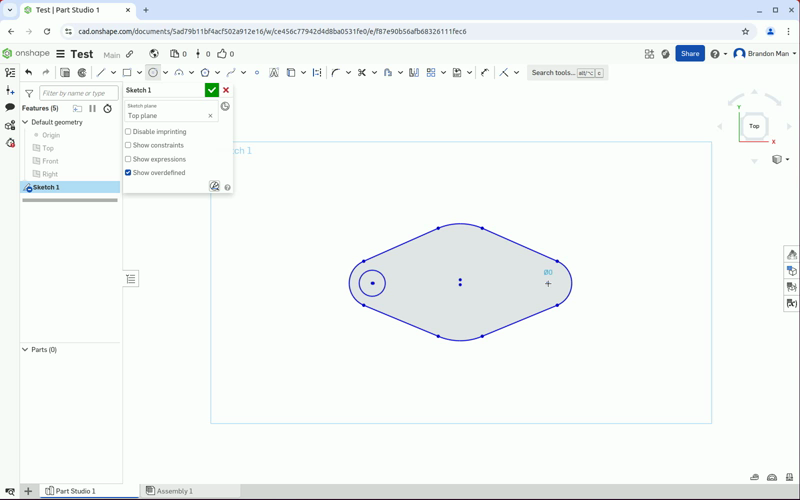
mouse_move(561, 283)
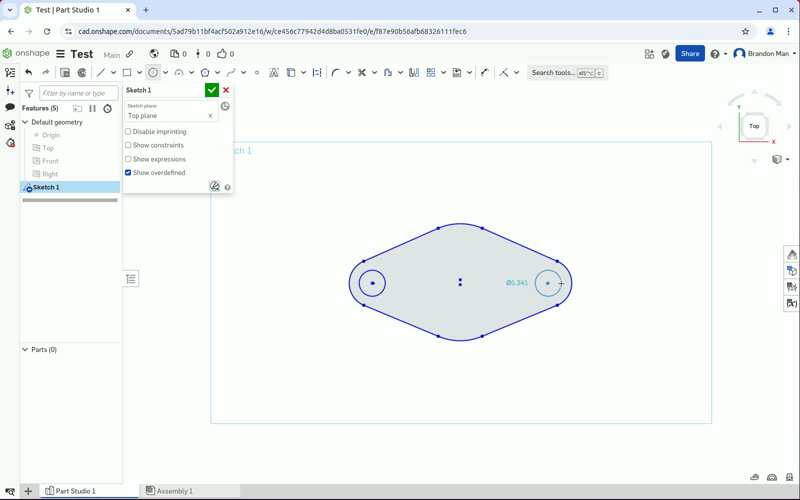
click(561, 283)
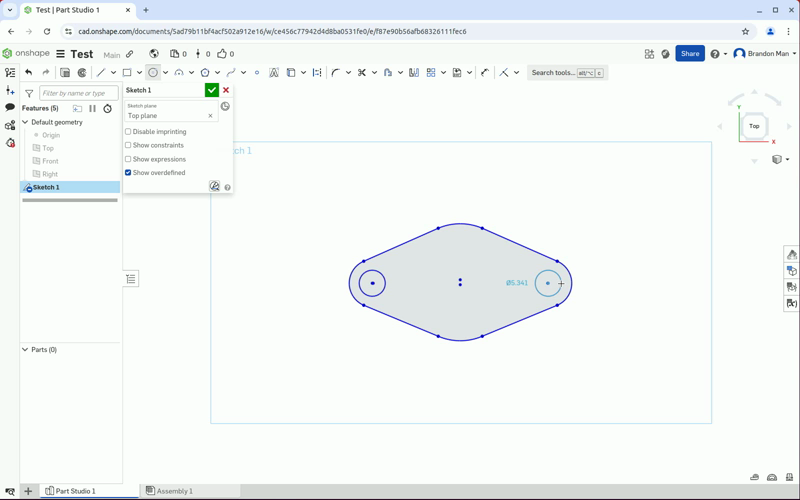
key(esc)
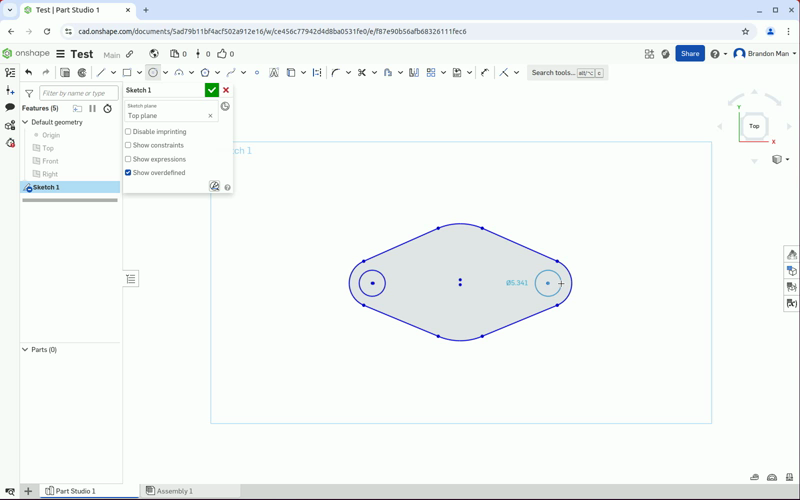
mouse_move(484, 256)
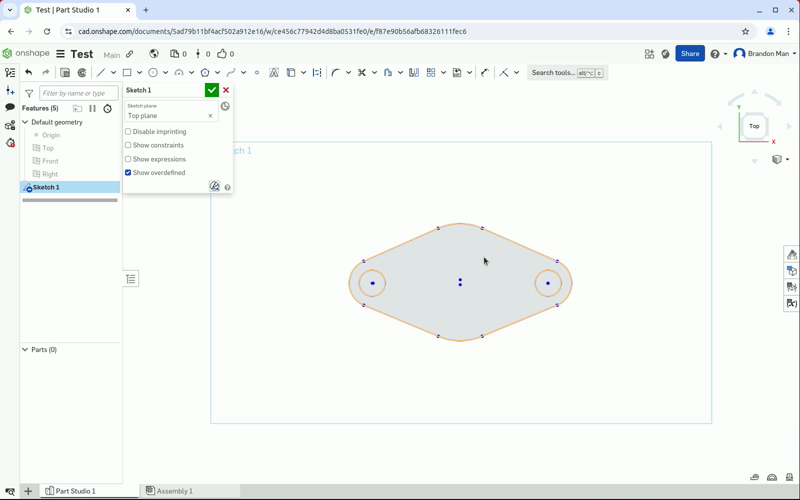
click(484, 256)
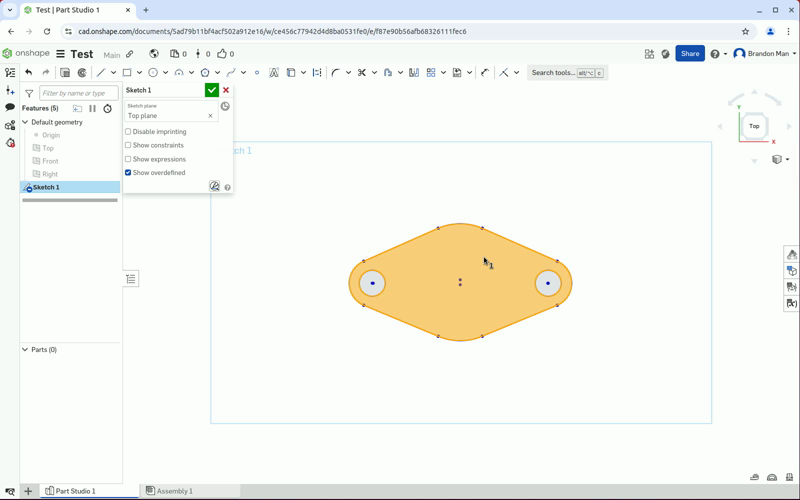
mouse_move(73, 352)
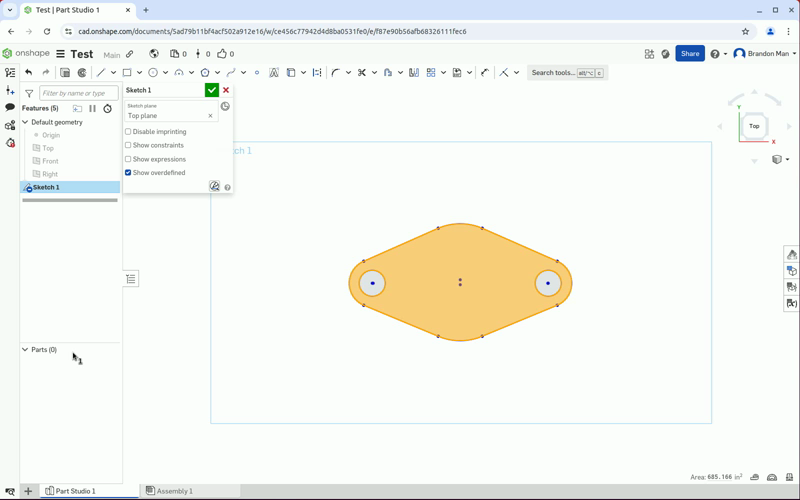
key(shift+y)
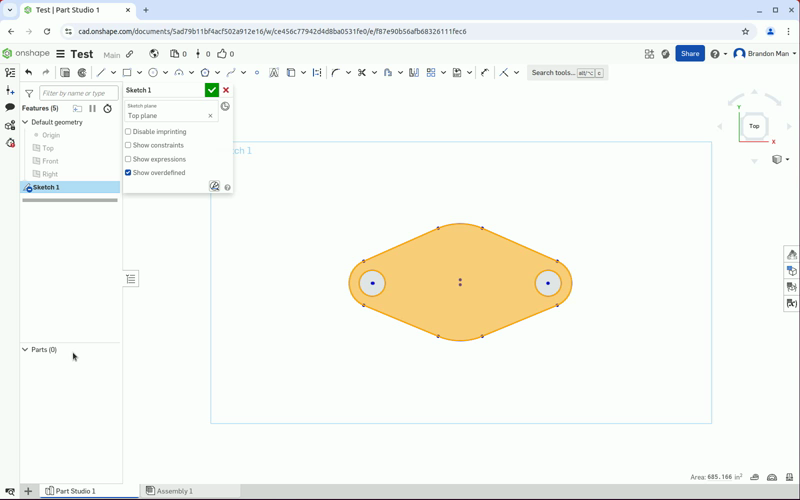
key(shift+e)
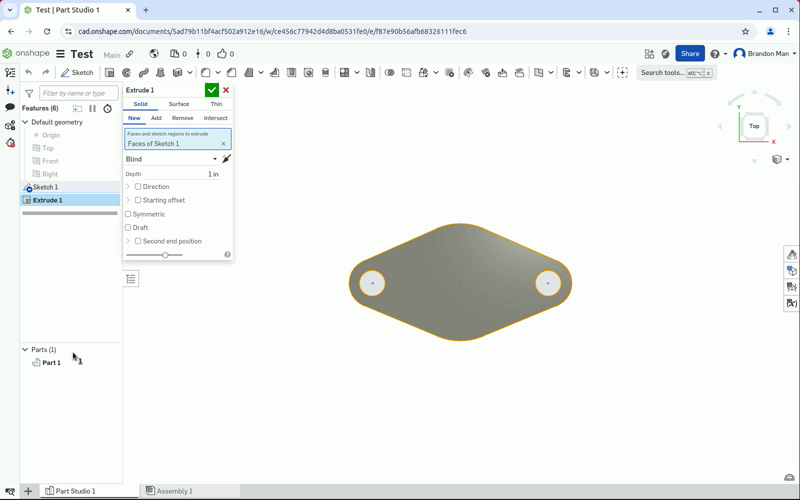
mouse_move(143, 106)
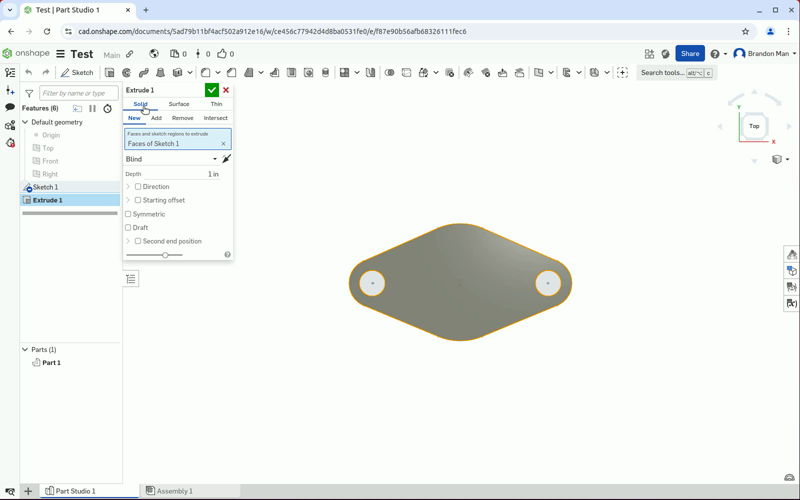
click(143, 106)
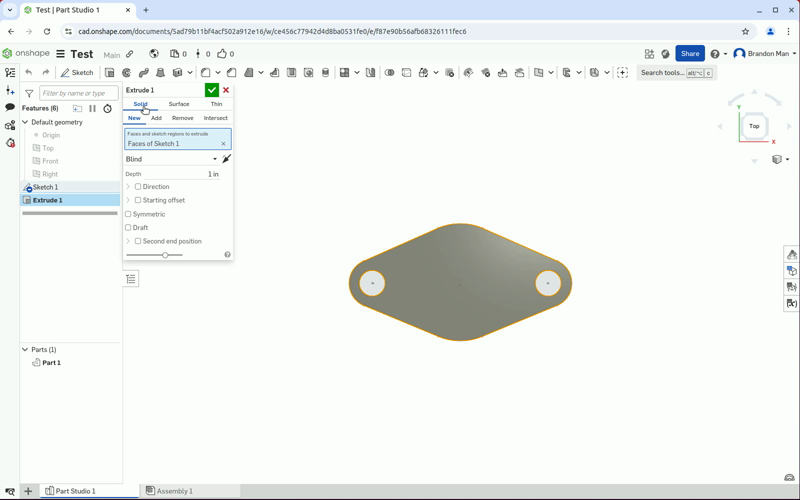
mouse_move(137, 120)
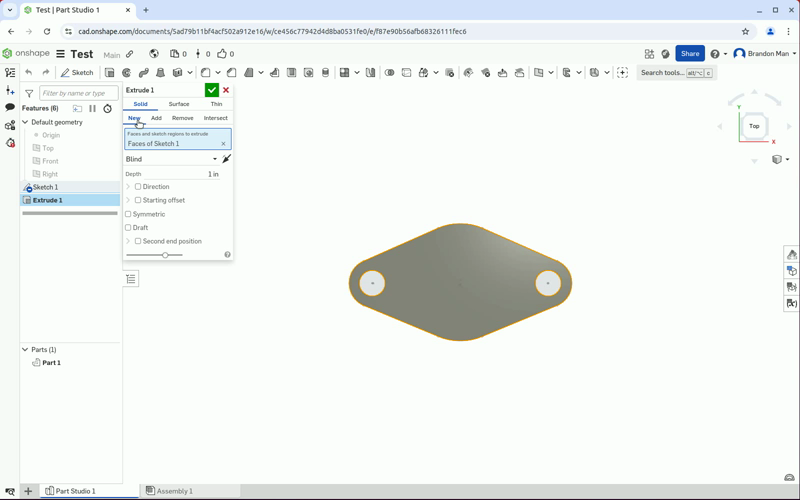
click(137, 120)
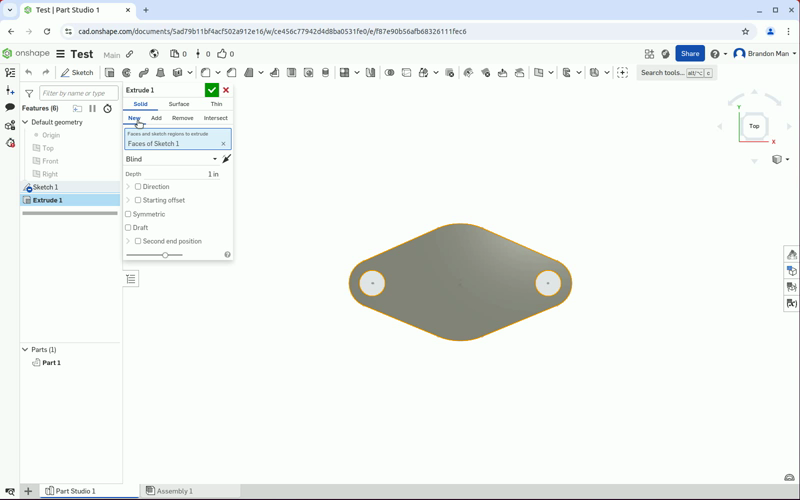
key(tab, 4)
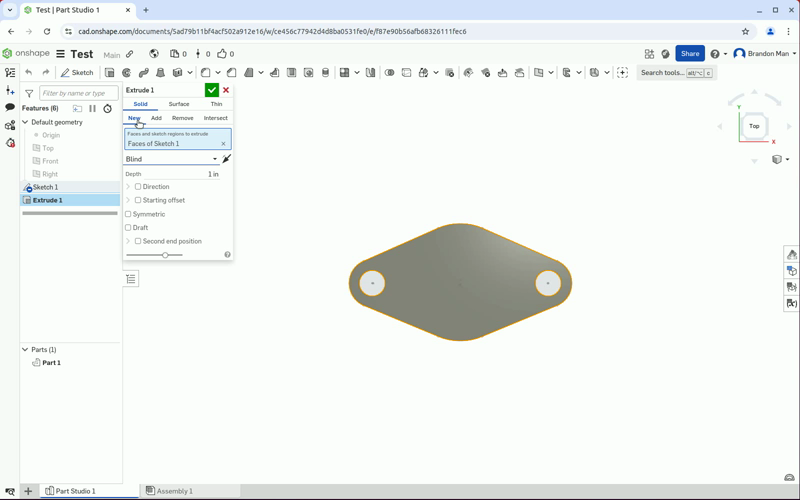
text(4.333)
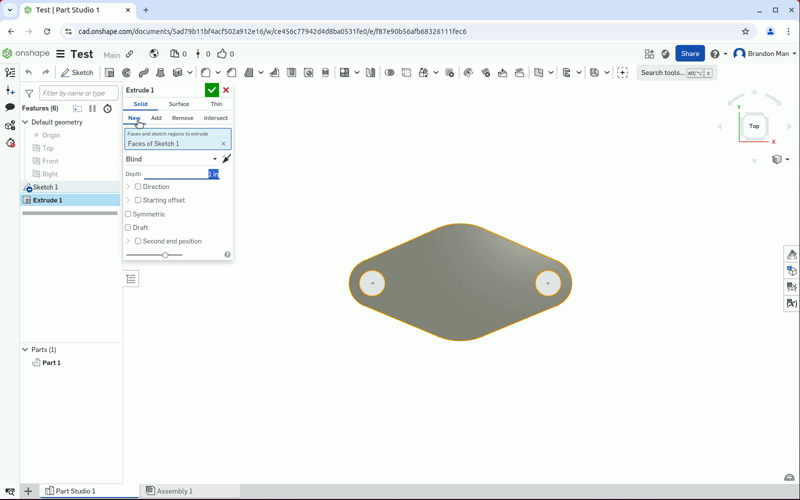
key(enter)
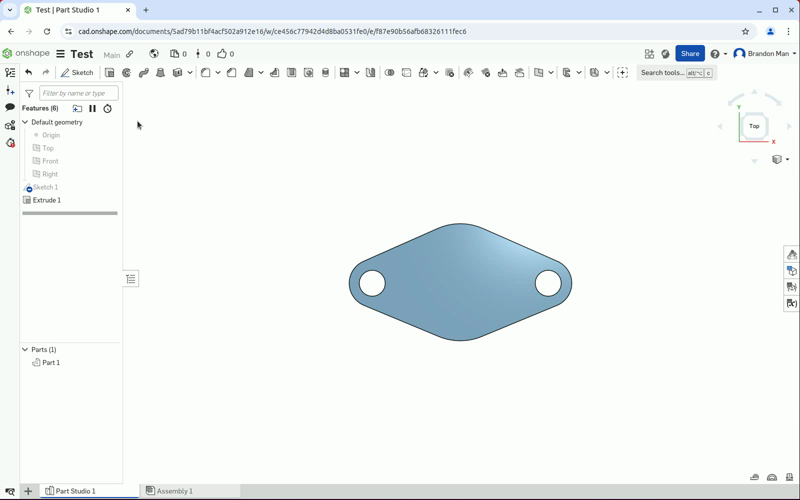
key(shift+h)
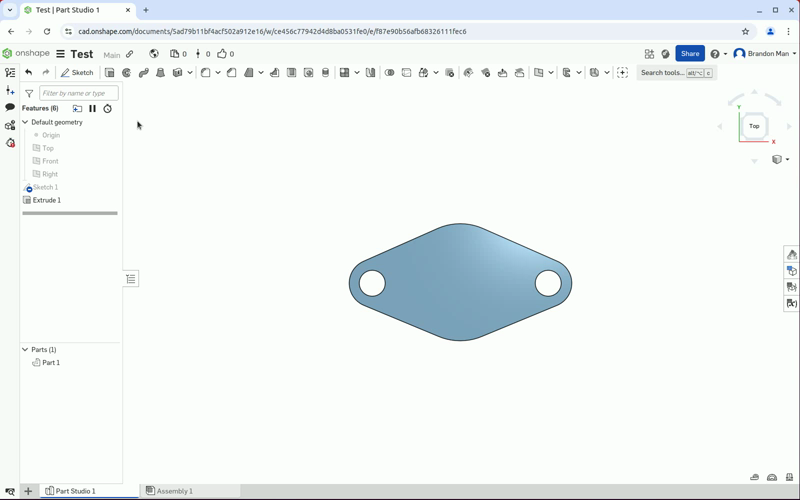
key(shift+h)
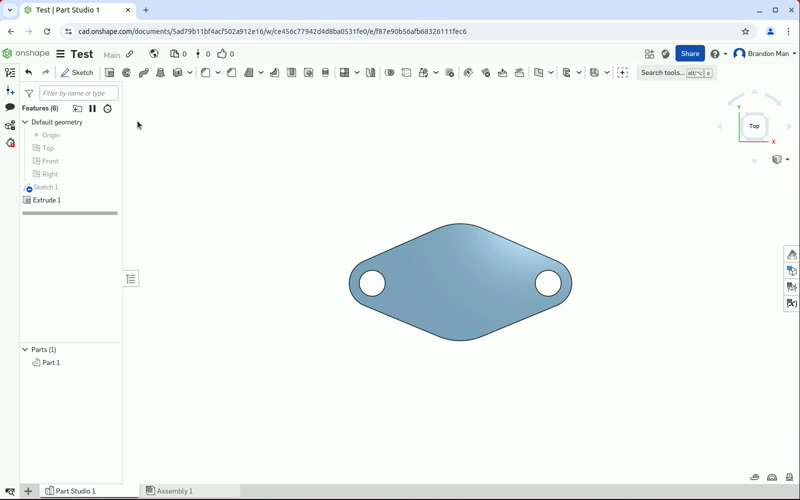
mouse_move(73, 189)
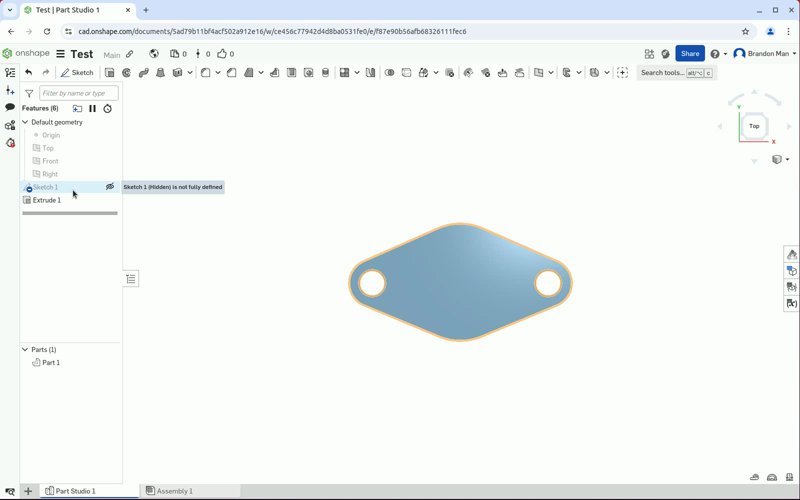
click(73, 189)
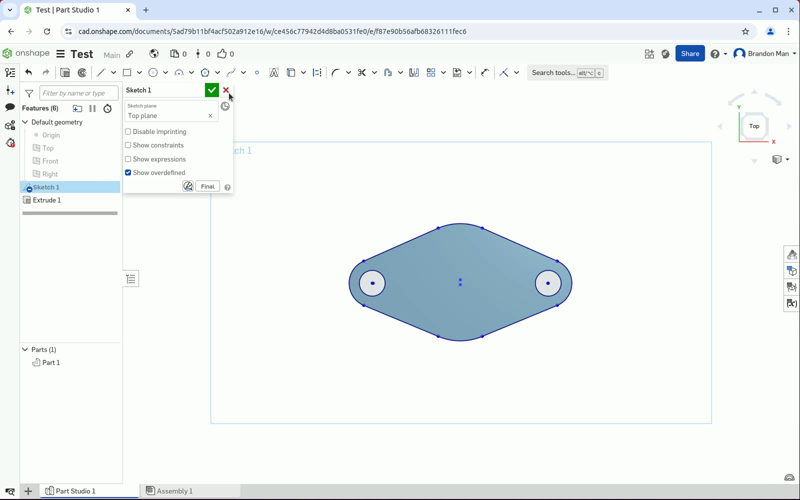
mouse_move(229, 92)
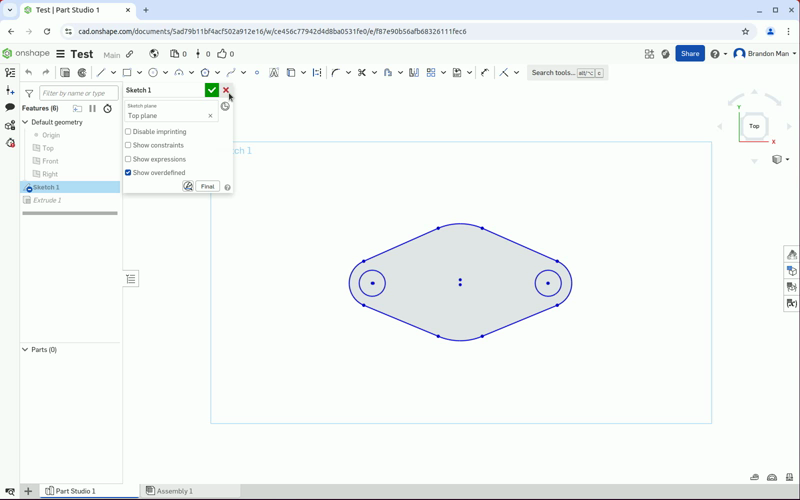
click(229, 92)
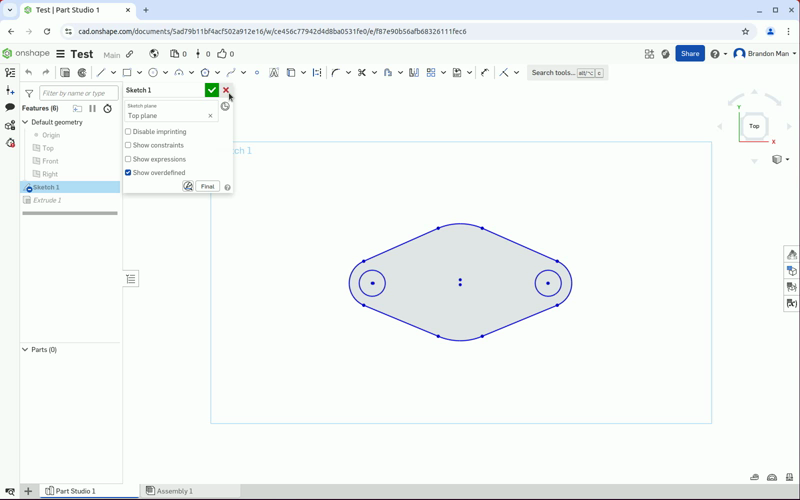
key(shift+s)
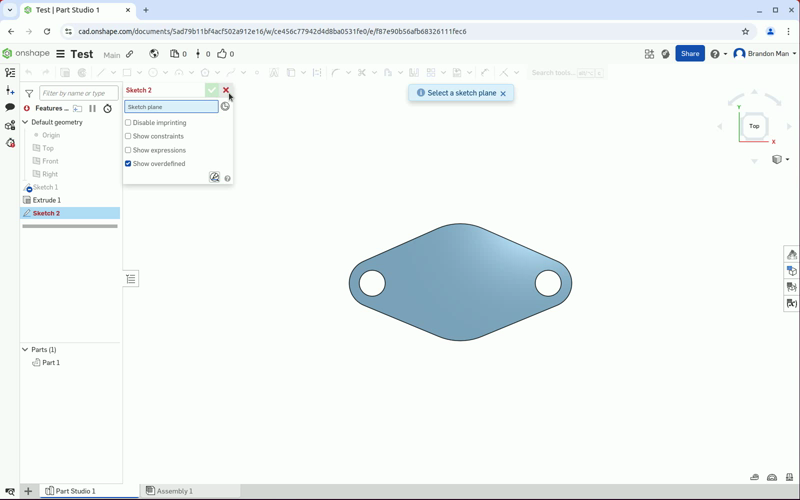
mouse_move(73, 150)
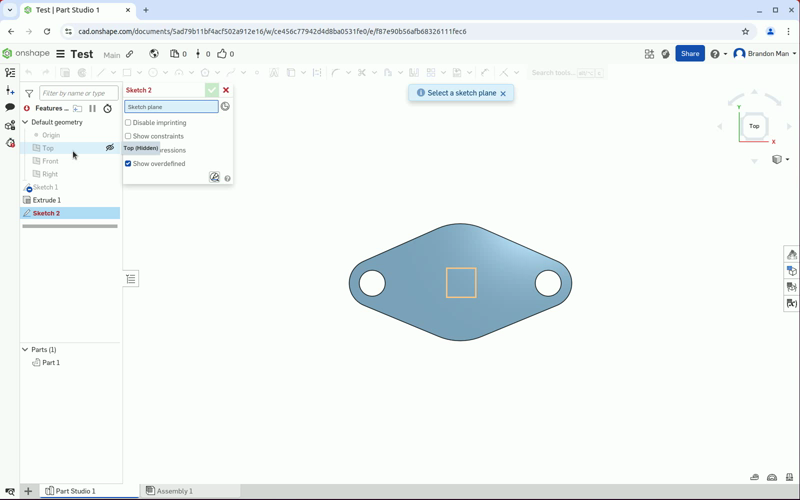
click(73, 150)
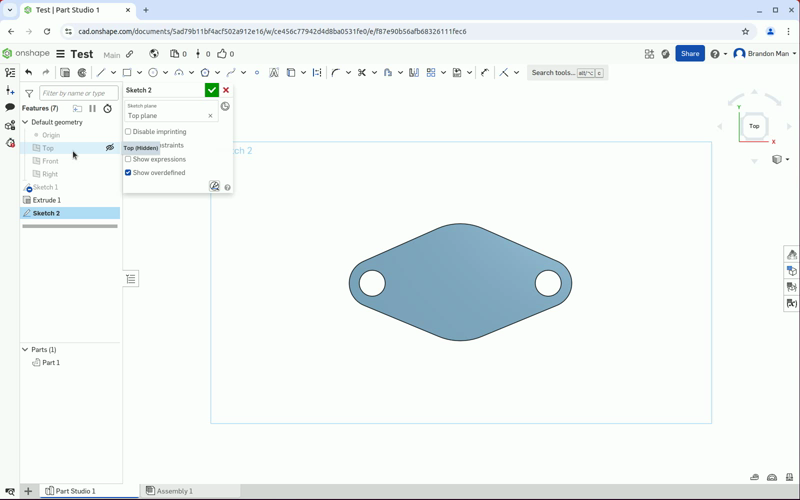
mouse_move(73, 352)
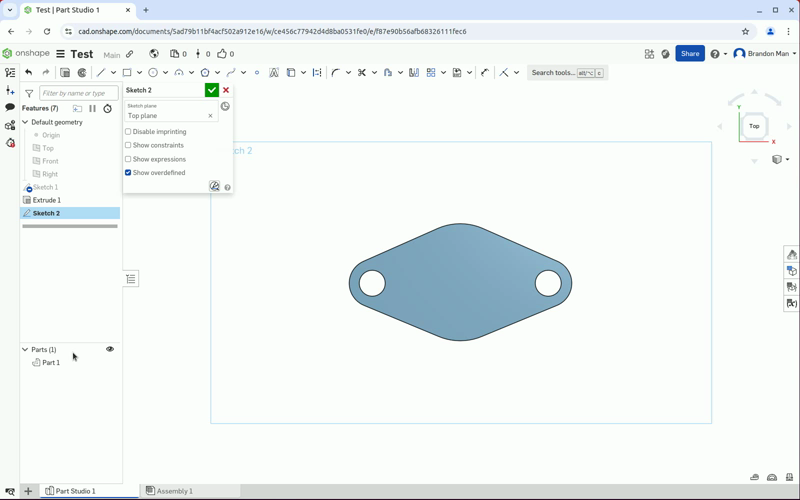
key(y)
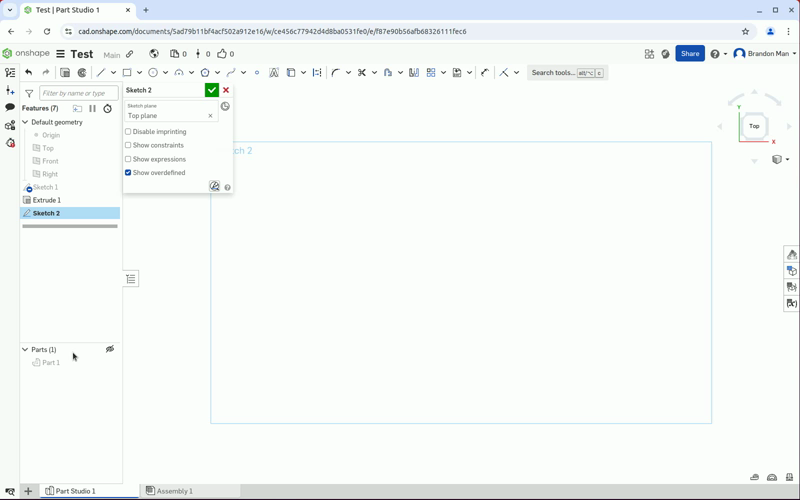
key(c)
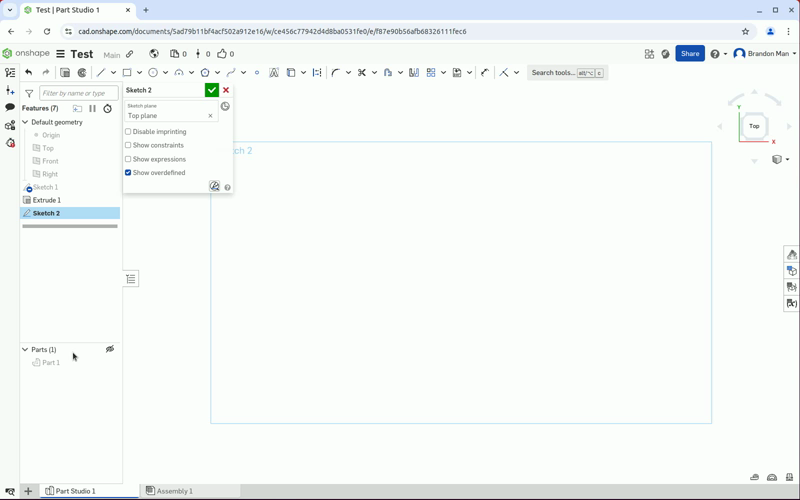
key_down(shift)
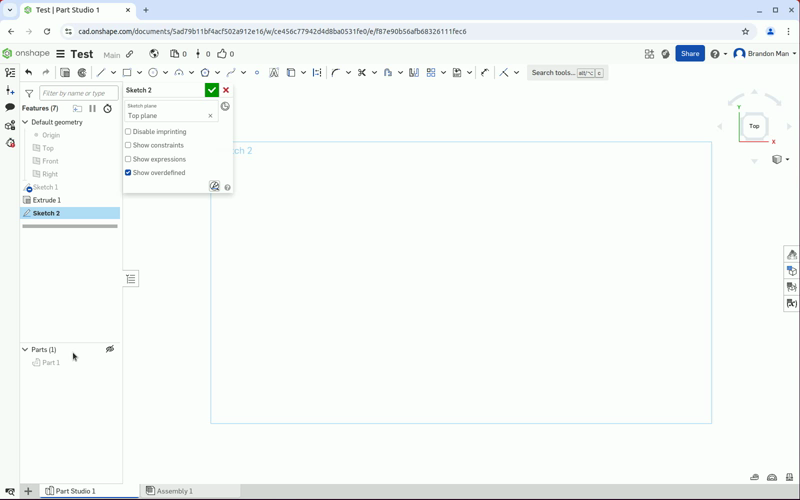
mouse_move(461, 282)
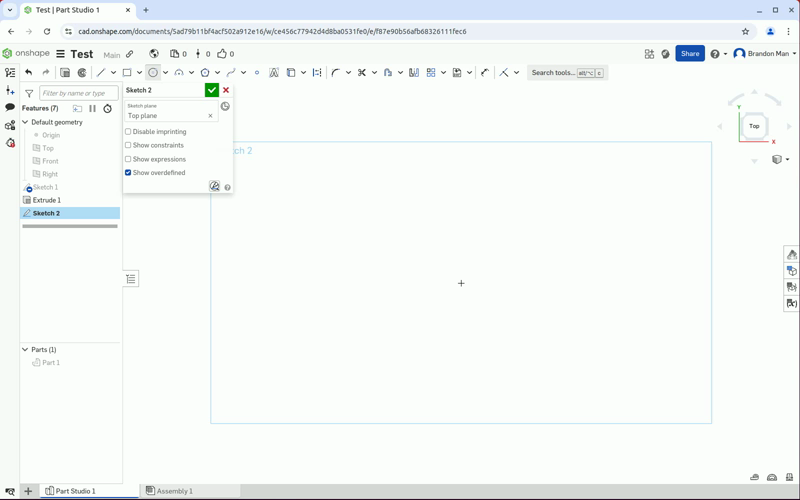
click(461, 282)
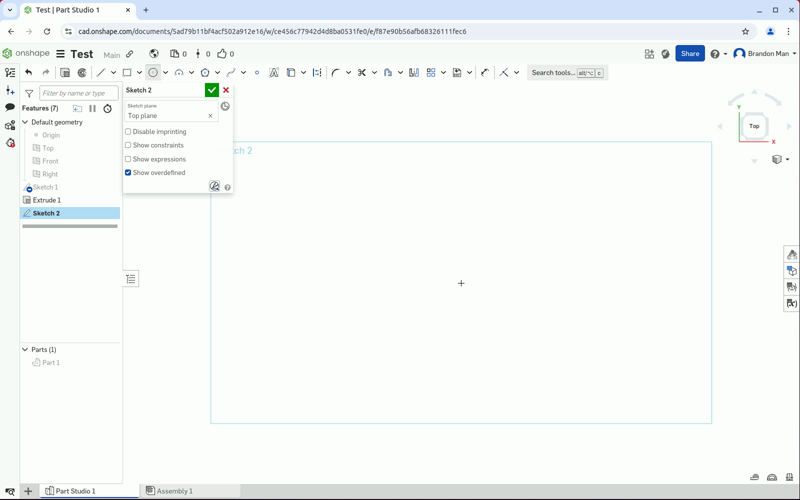
key_up(shift)
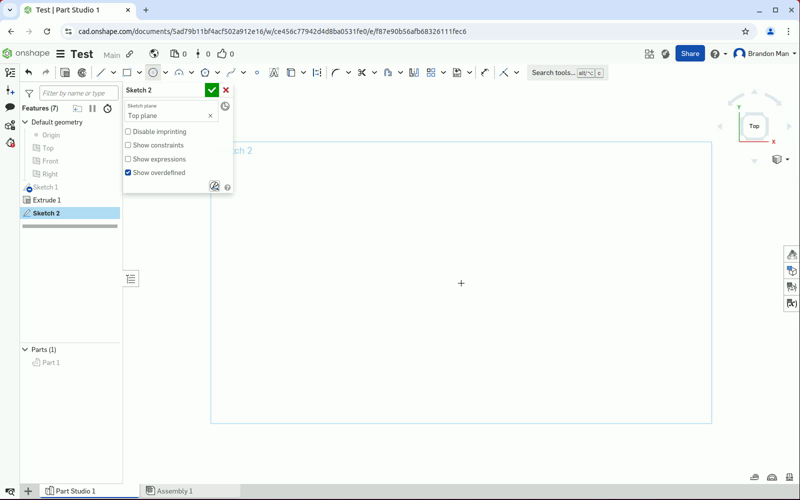
mouse_move(520, 282)
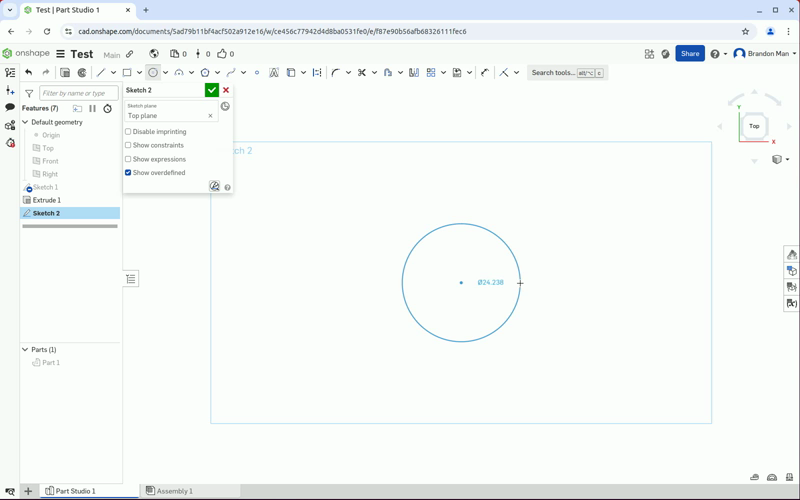
click(520, 282)
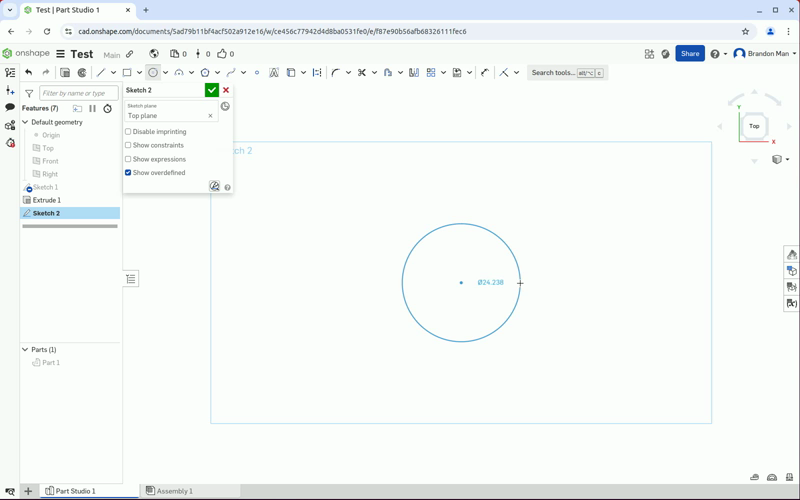
key(esc)
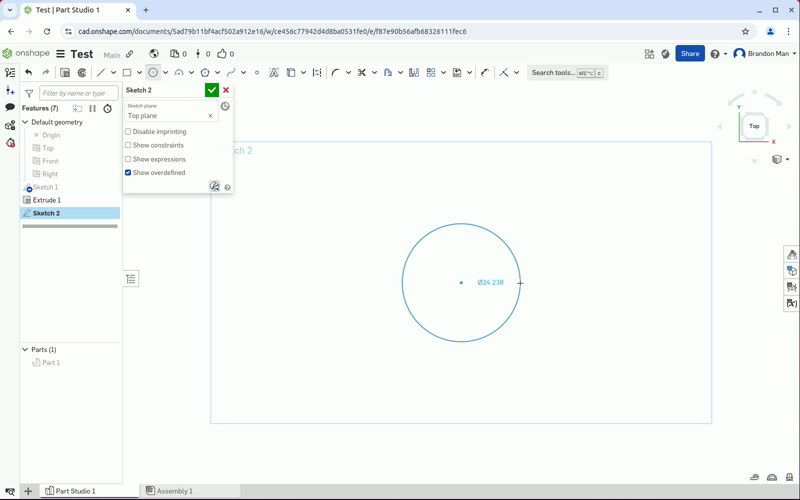
mouse_move(459, 232)
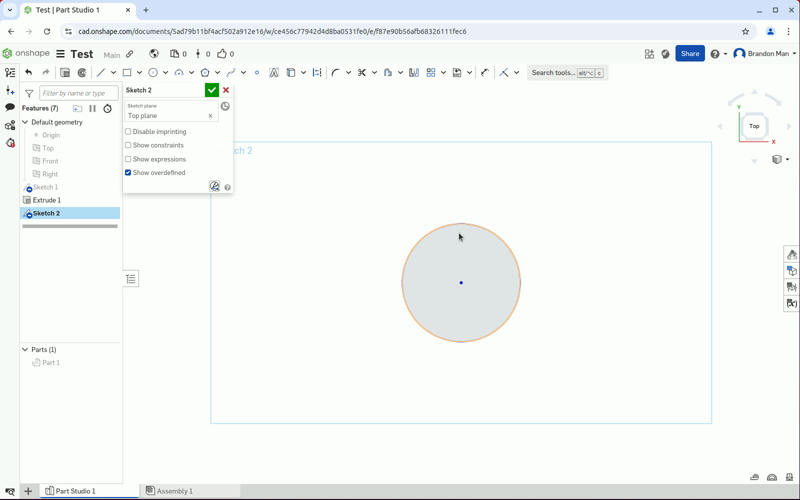
click(459, 232)
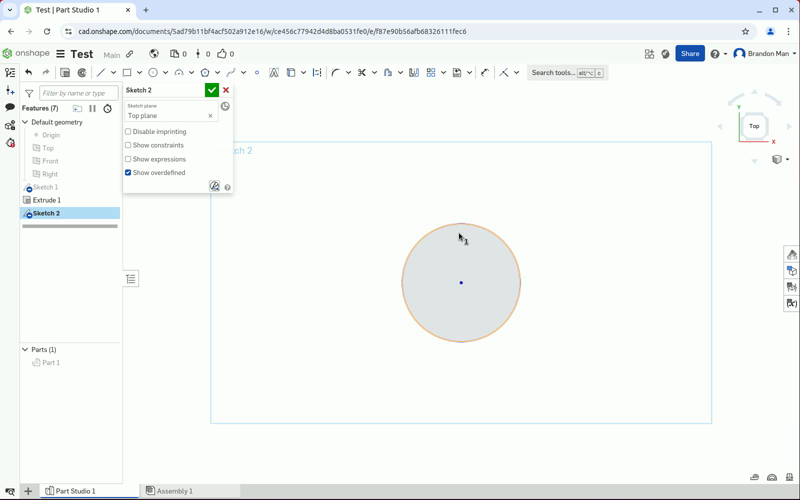
mouse_move(73, 352)
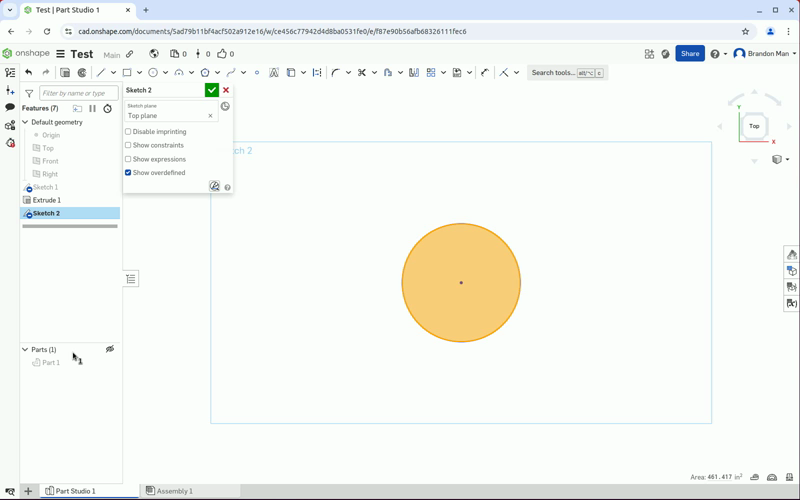
key(shift+y)
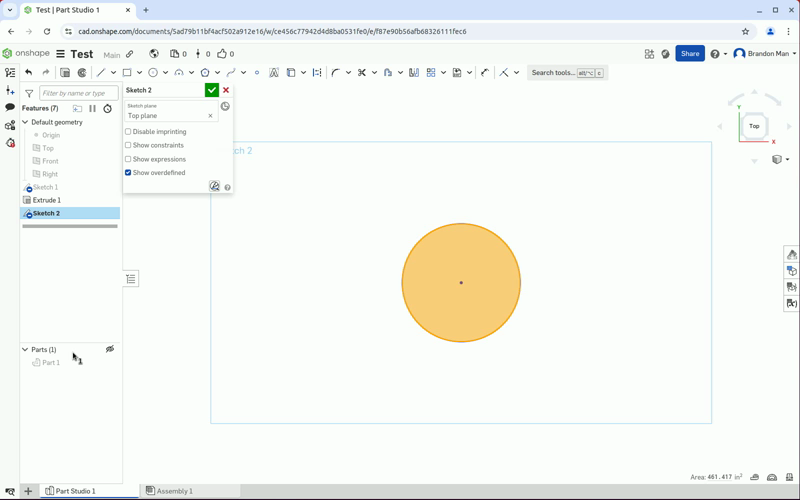
key(shift+e)
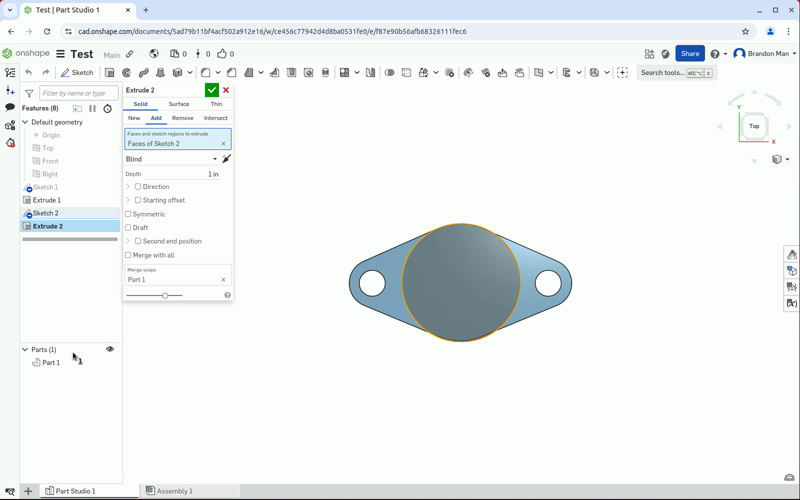
mouse_move(143, 106)
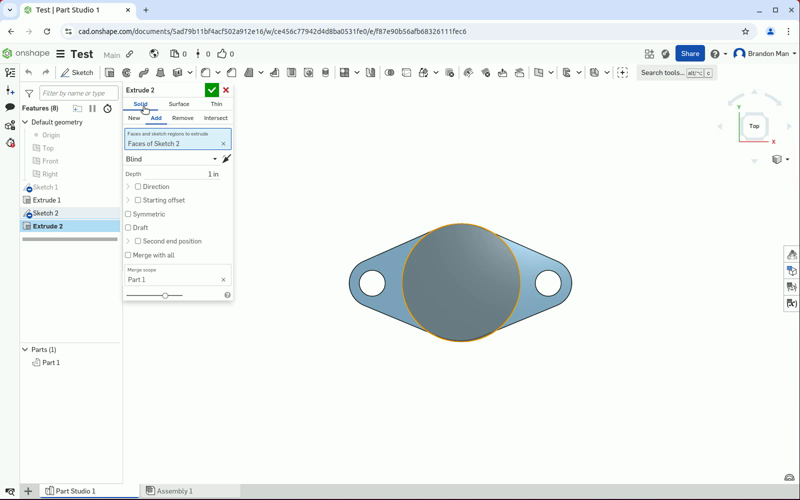
click(143, 106)
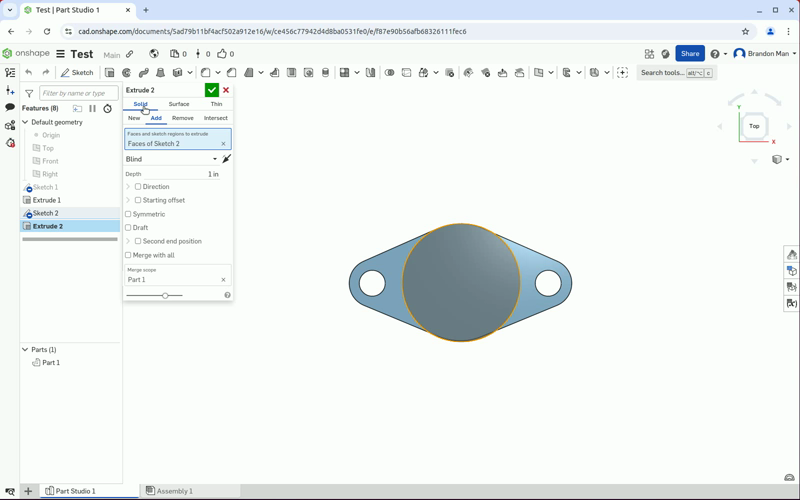
mouse_move(137, 120)
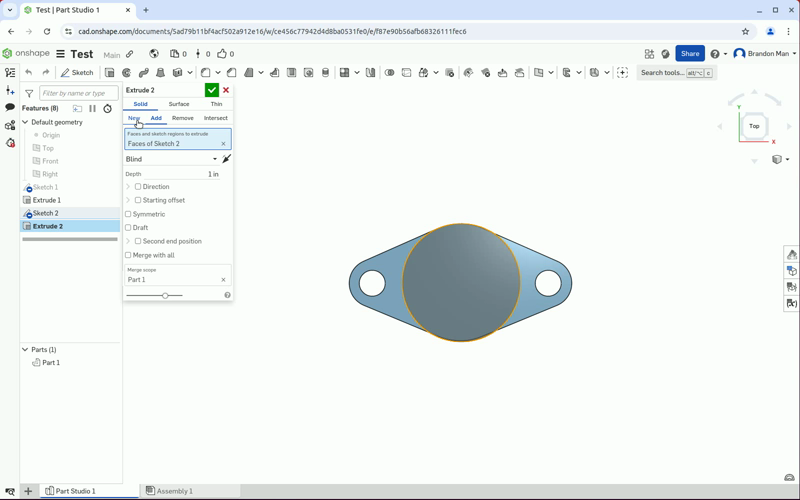
click(137, 120)
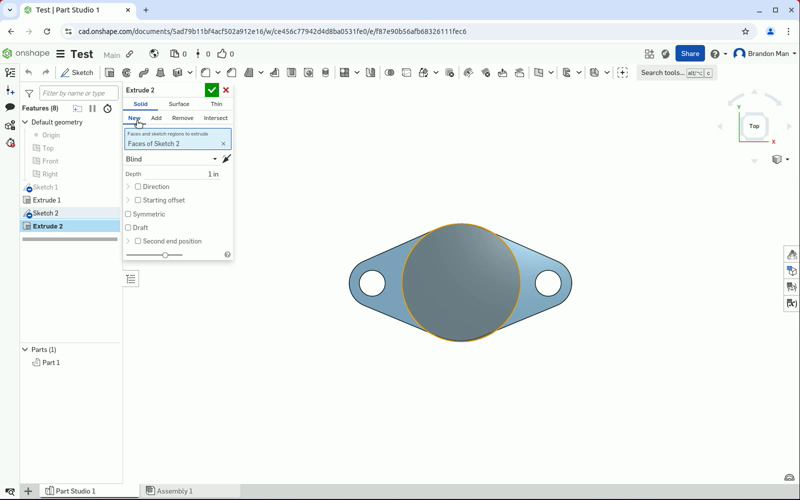
key(tab, 4)
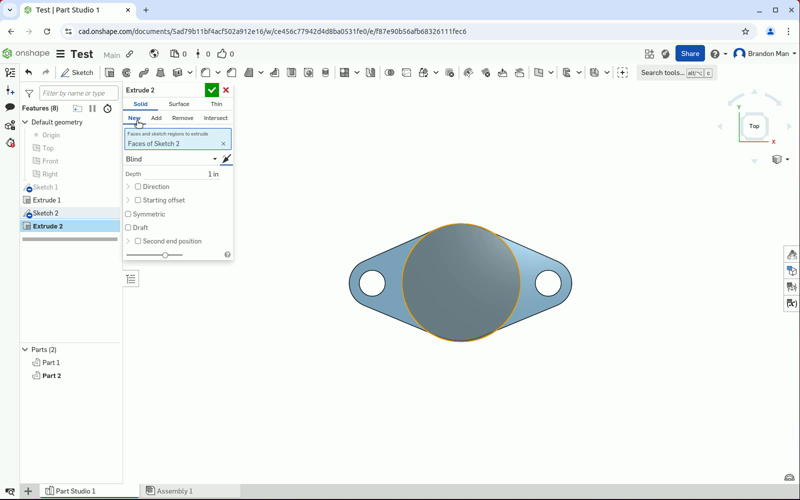
text(10.11)
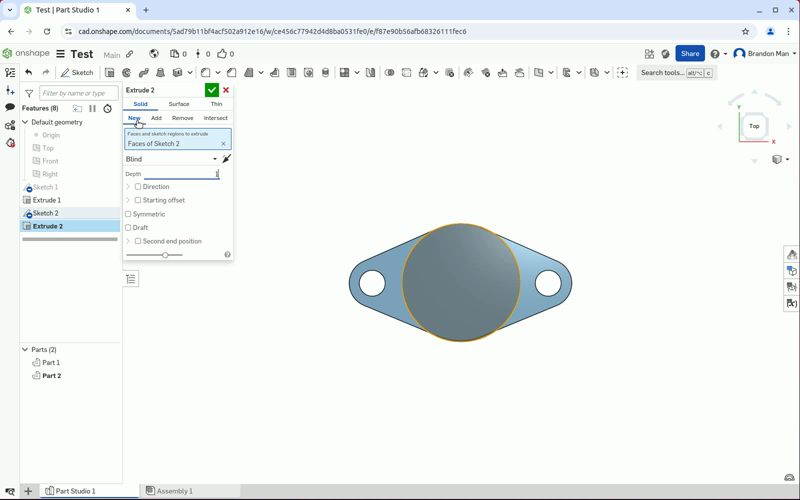
key(enter)
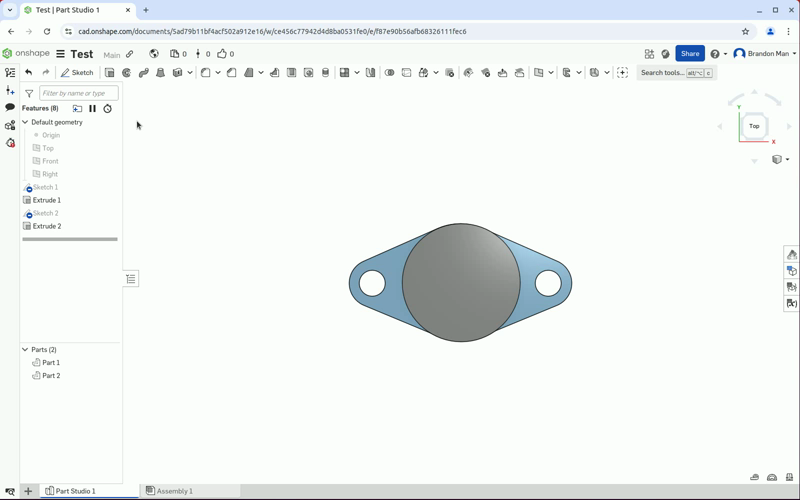
key(shift+h)
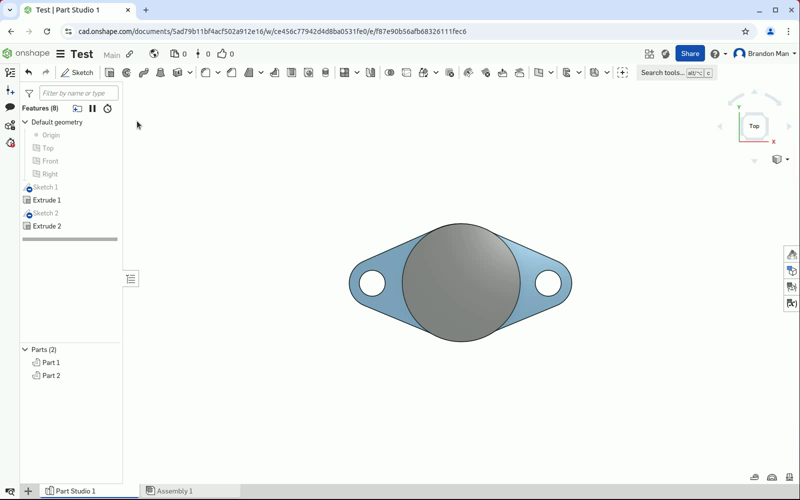
key(shift+h)
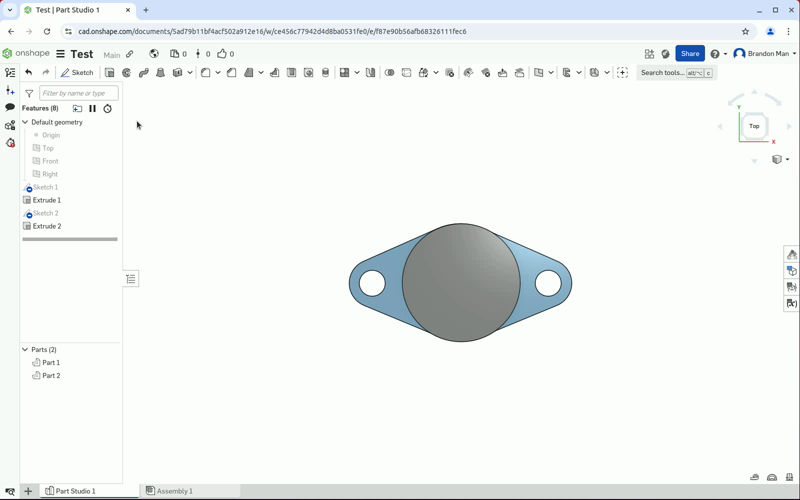
mouse_move(73, 189)
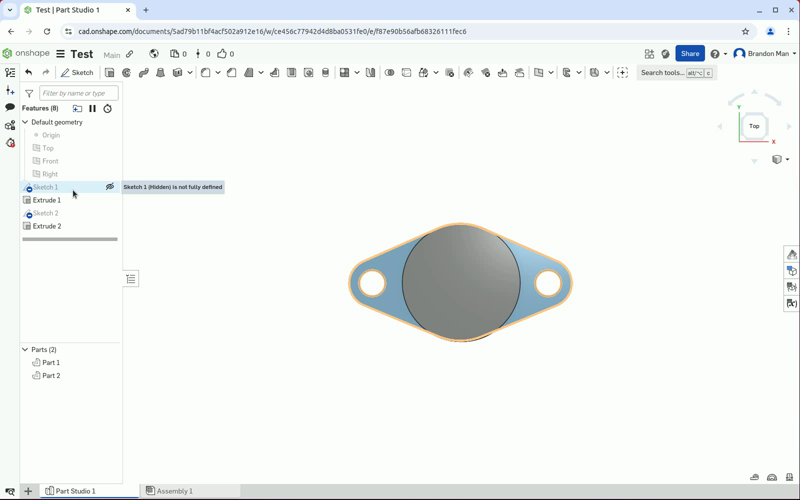
click(73, 189)
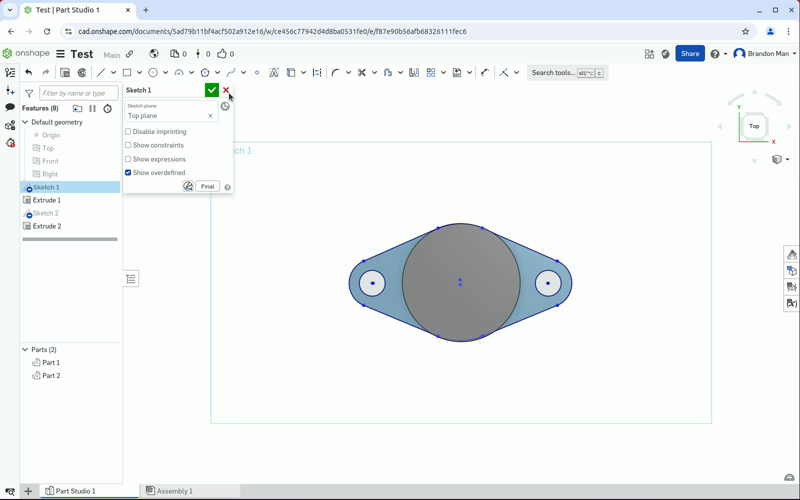
mouse_move(229, 92)
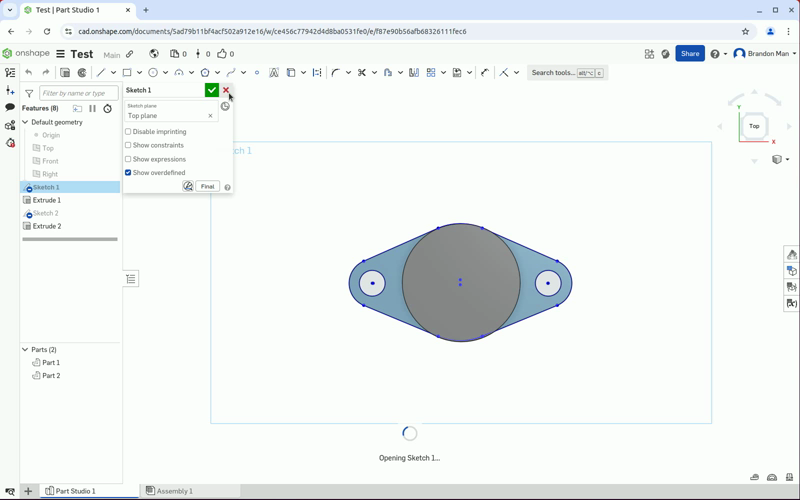
click(229, 92)
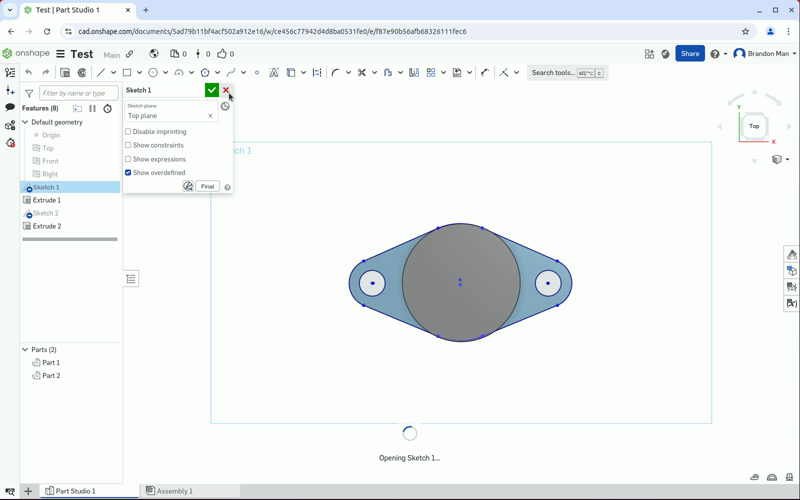
key(shift+s)
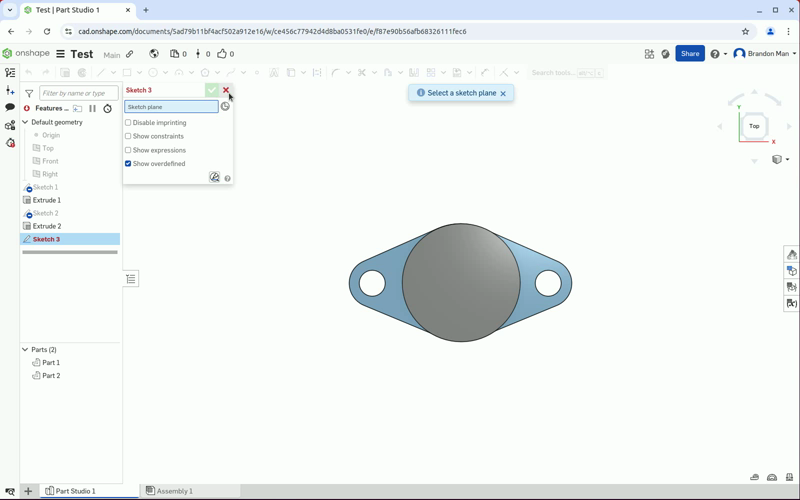
mouse_move(73, 150)
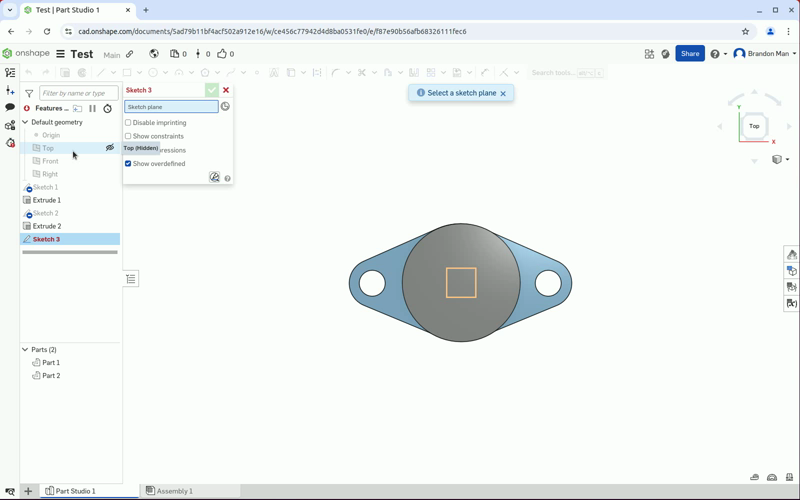
click(73, 150)
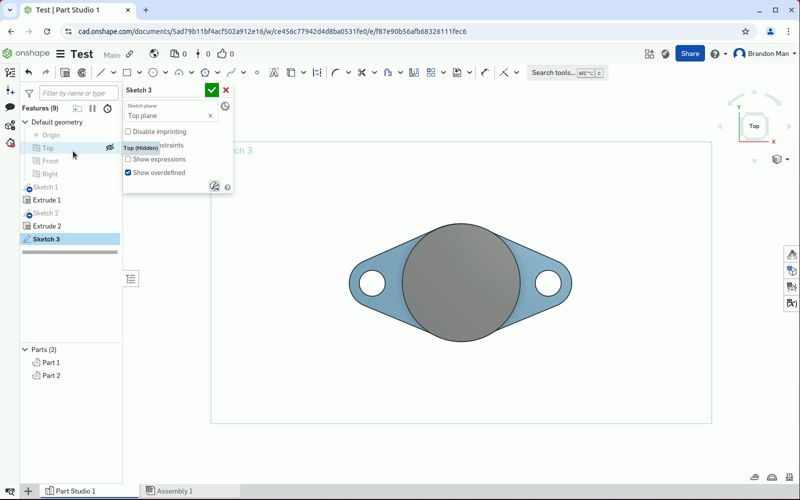
mouse_move(73, 352)
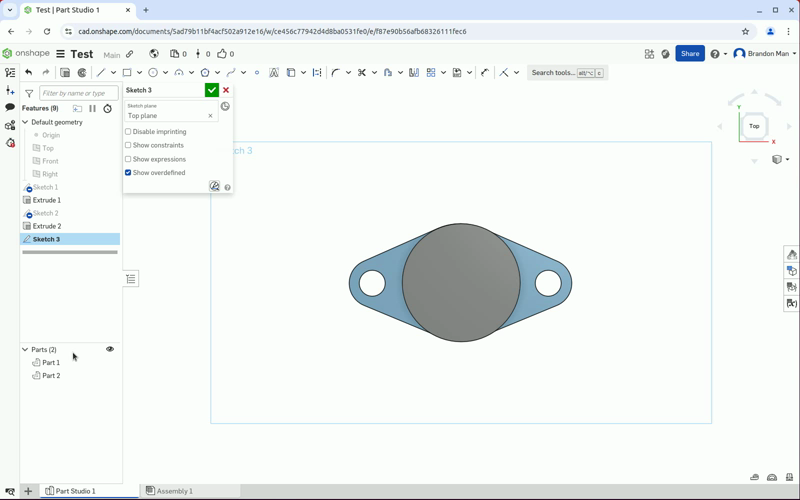
key(y)
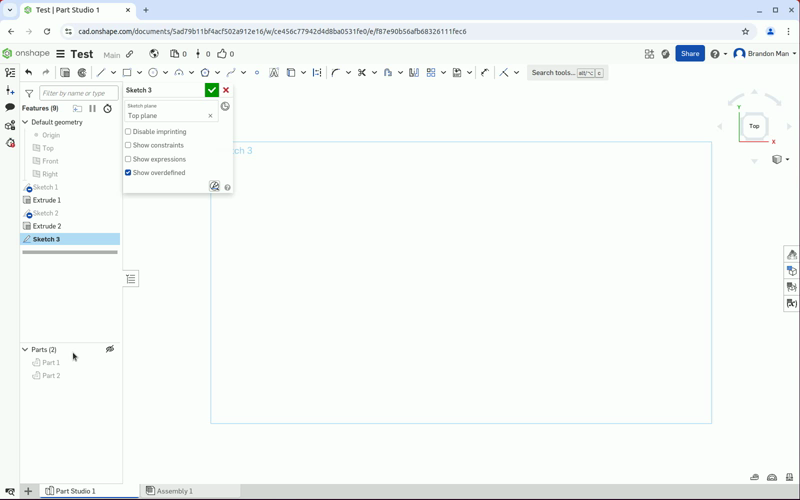
key(c)
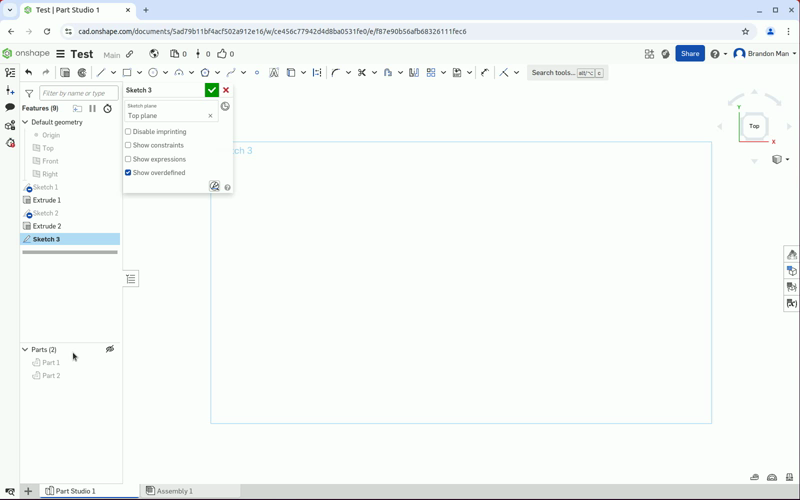
key_down(shift)
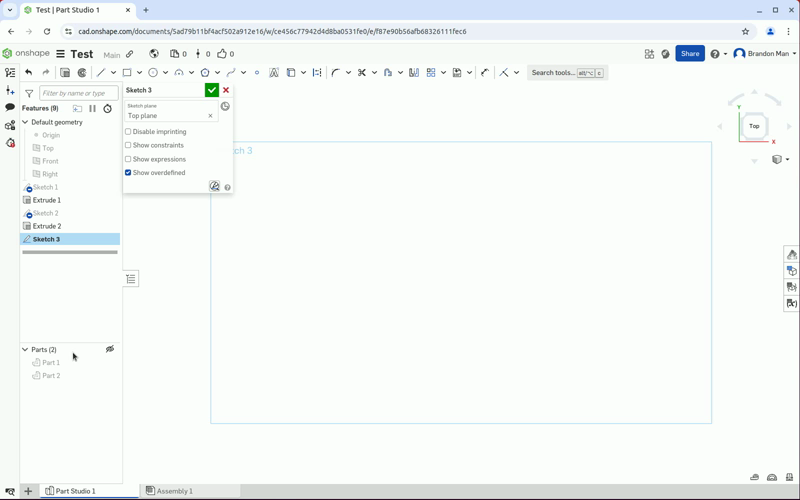
mouse_move(461, 282)
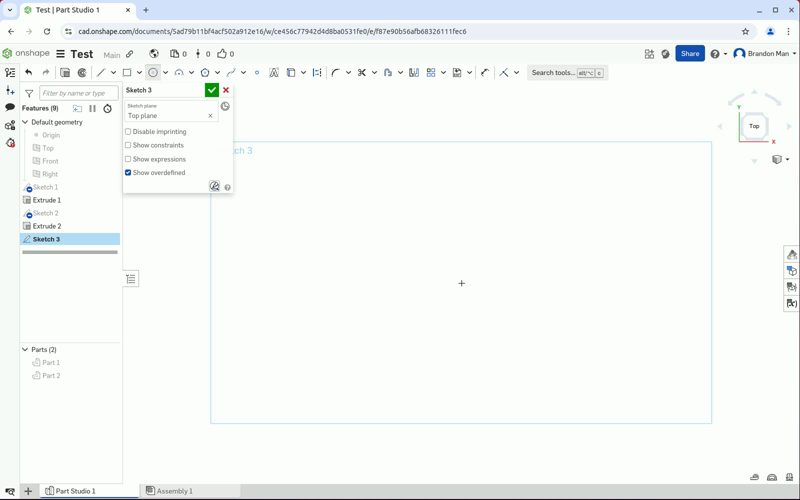
click(461, 282)
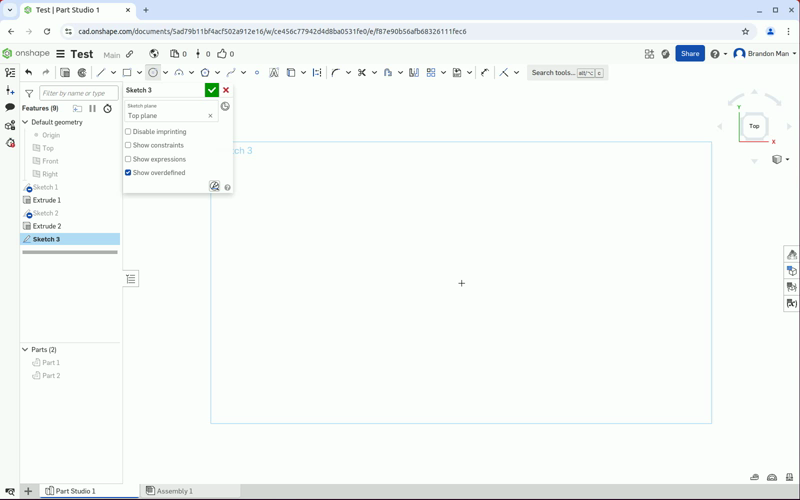
key_up(shift)
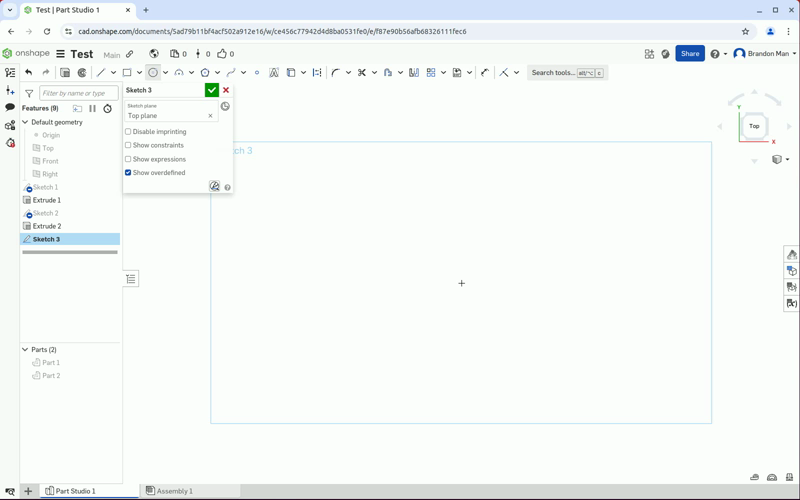
mouse_move(490, 282)
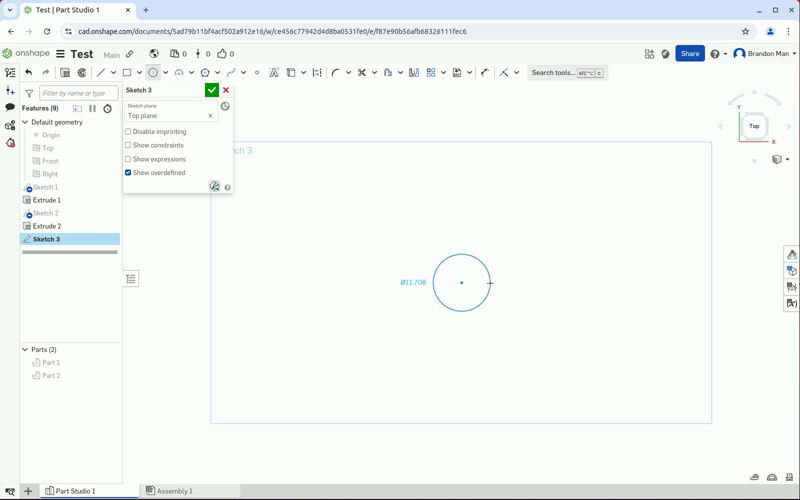
click(490, 282)
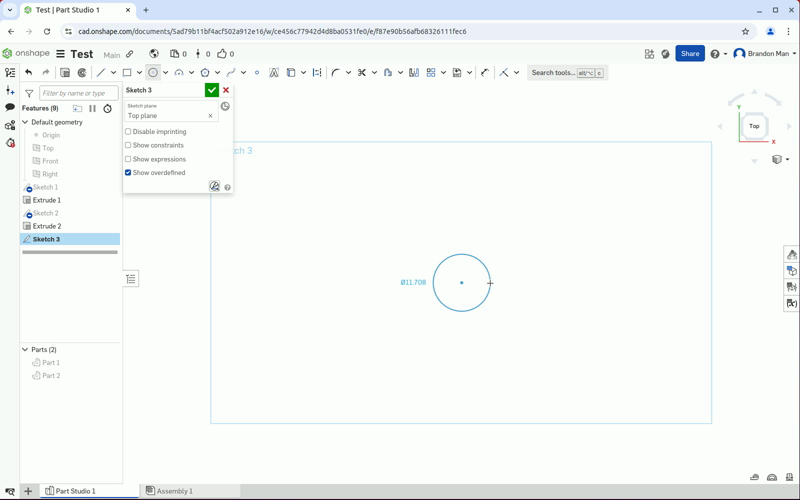
key(esc)
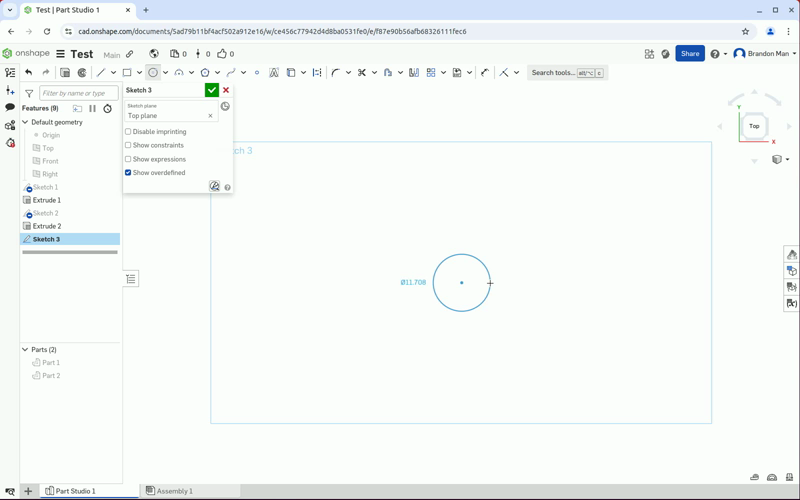
key(c)
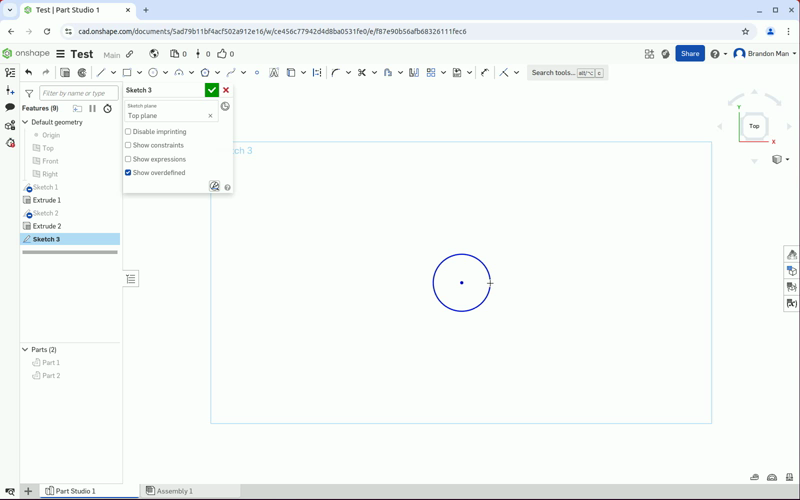
key_down(shift)
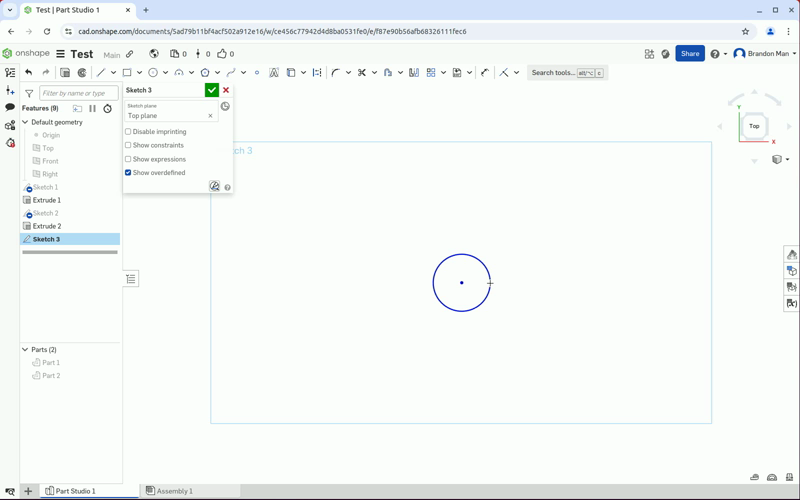
mouse_move(461, 282)
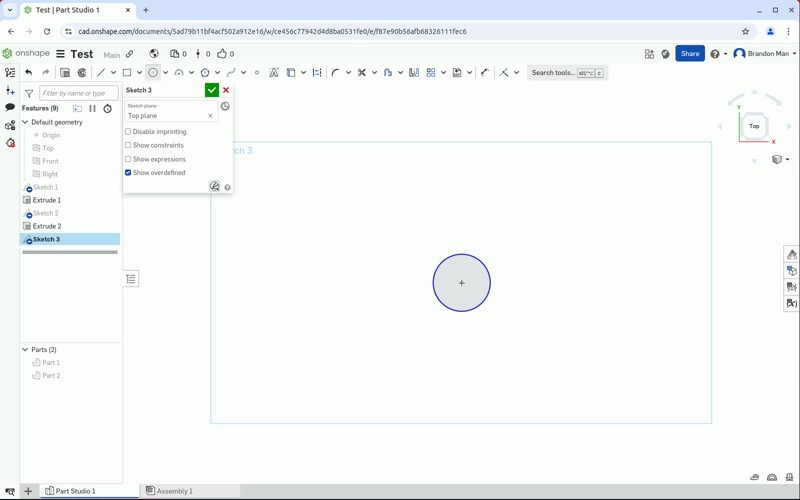
click(461, 282)
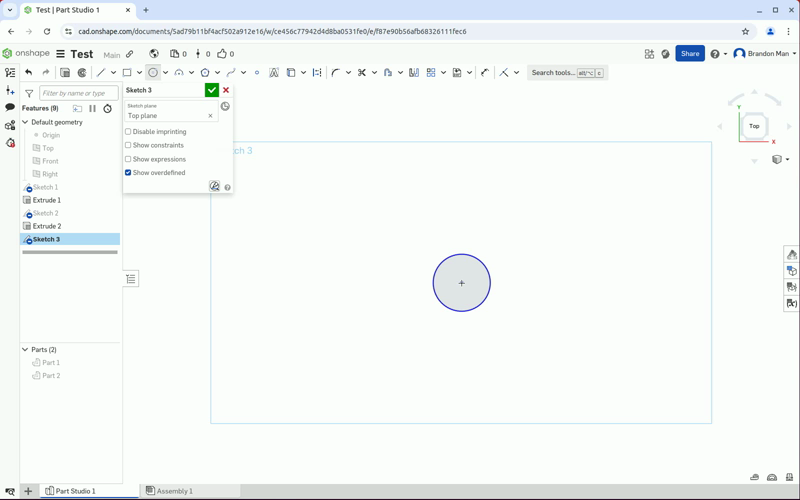
key_up(shift)
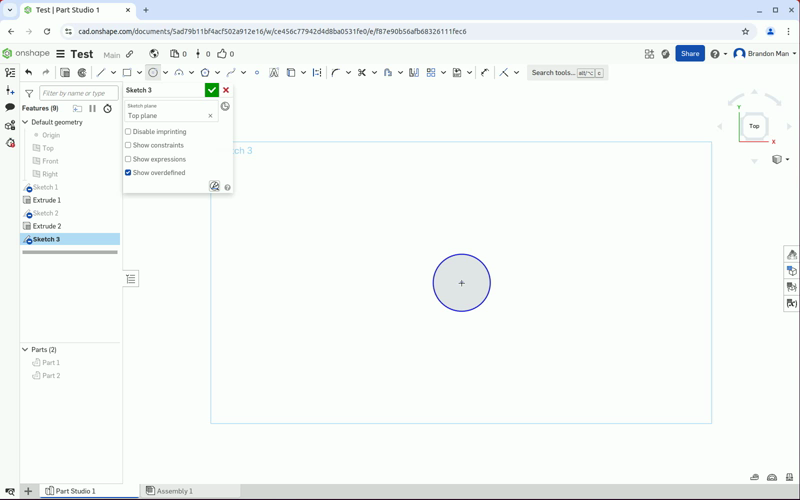
mouse_move(481, 282)
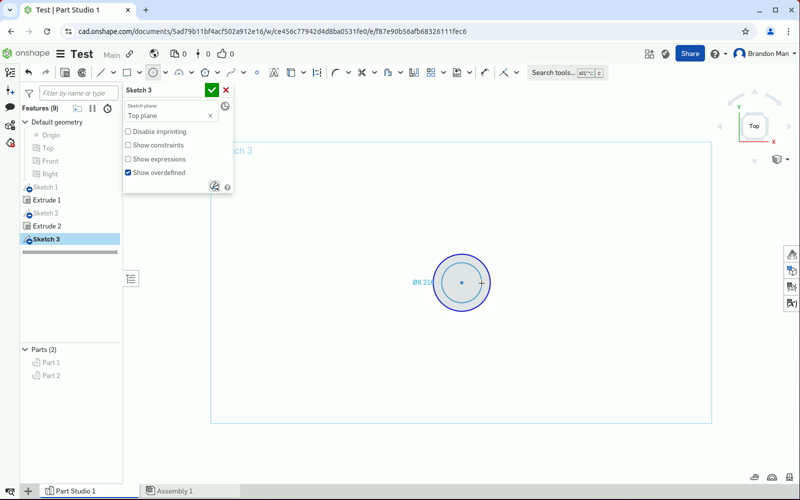
click(481, 282)
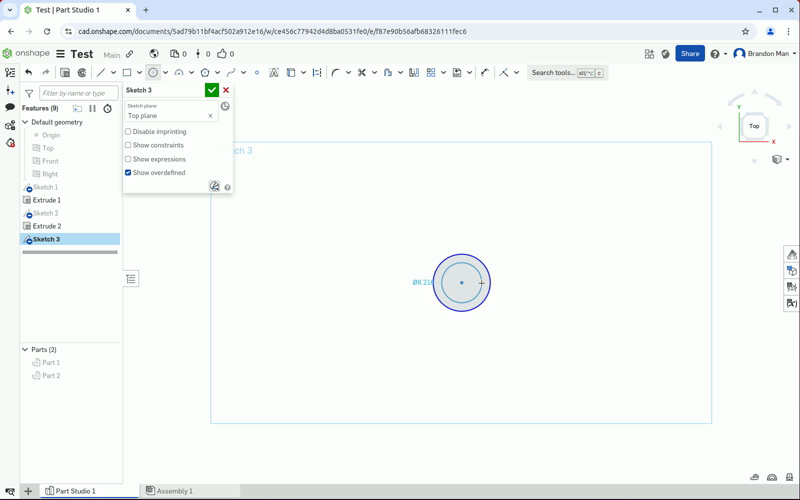
key(esc)
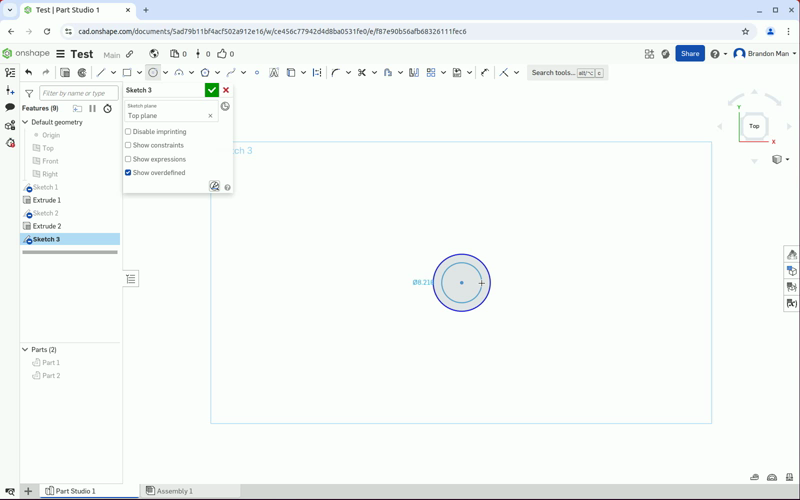
mouse_move(485, 294)
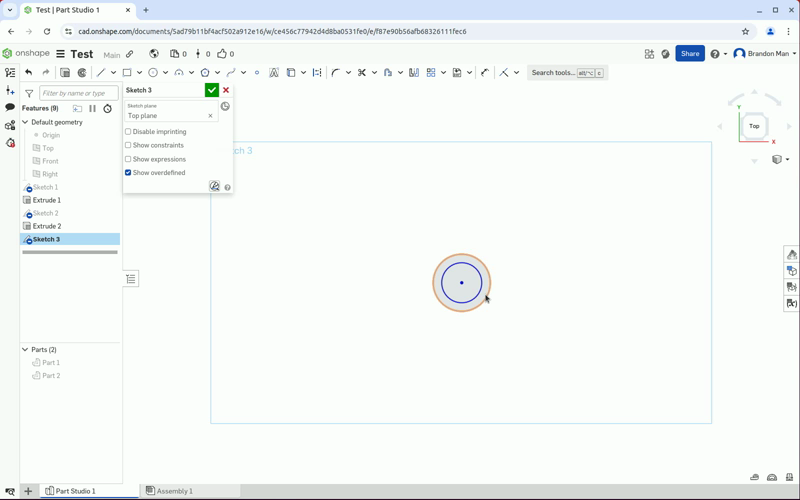
scroll(6)
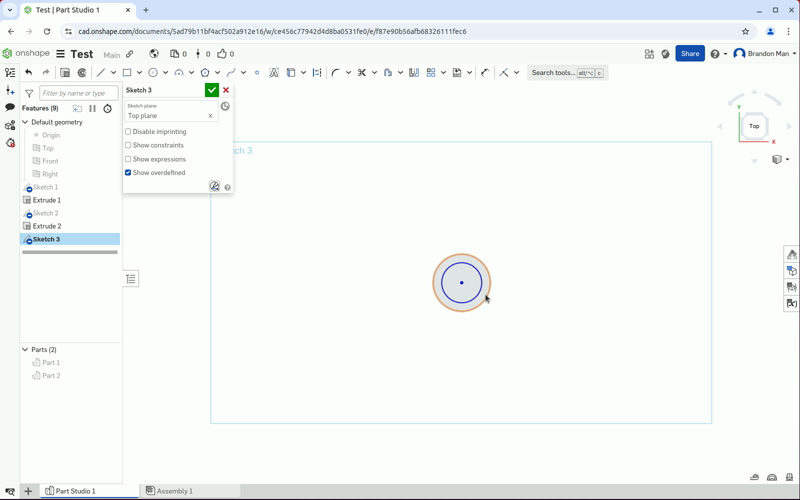
scroll(6)
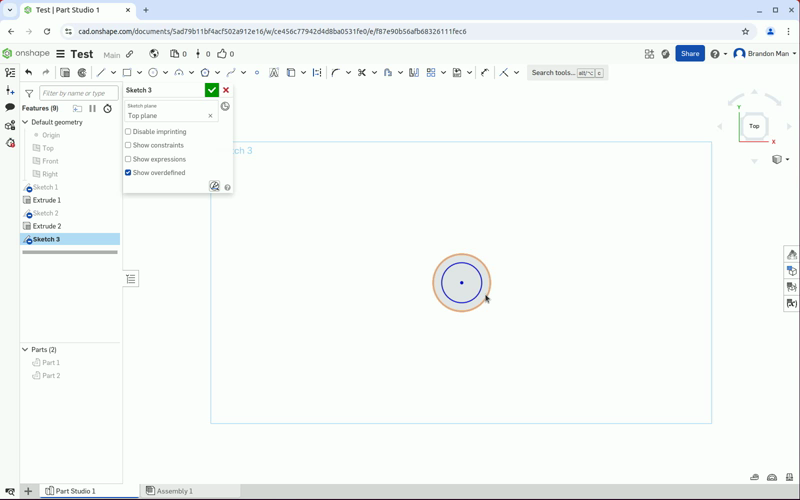
scroll(6)
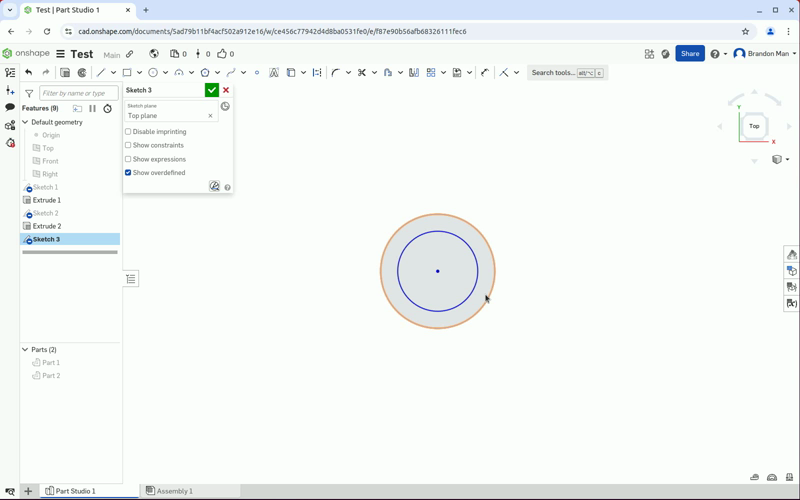
scroll(6)
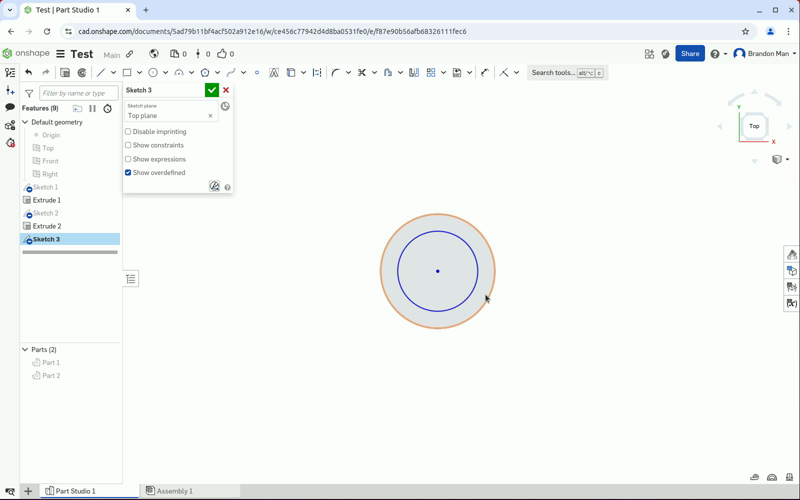
scroll(6)
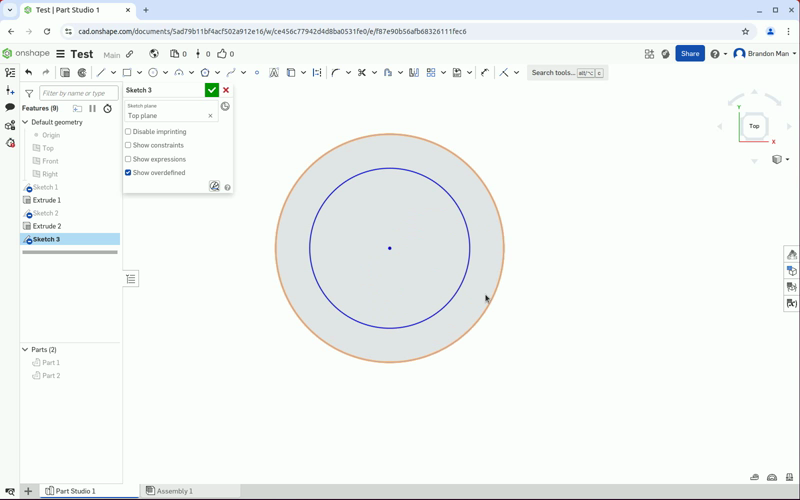
scroll(6)
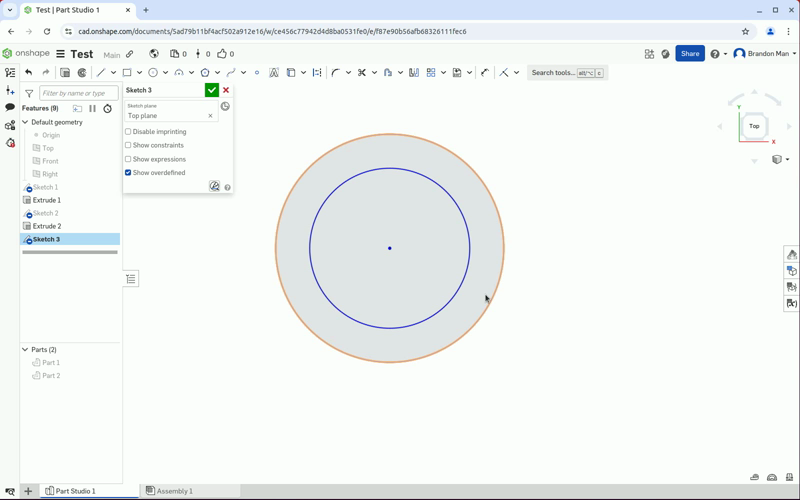
scroll(6)
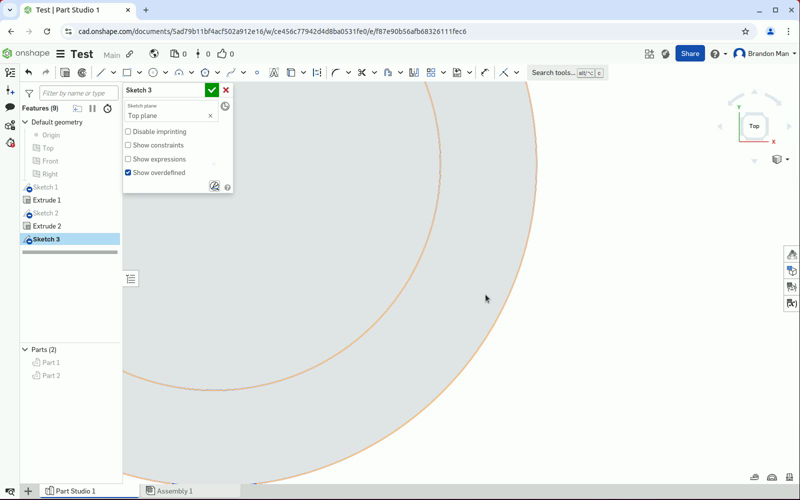
click(485, 294)
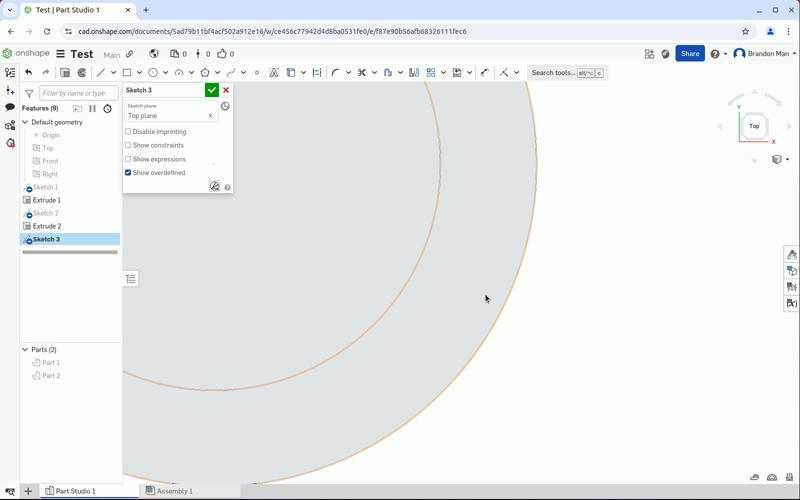
scroll(-6)
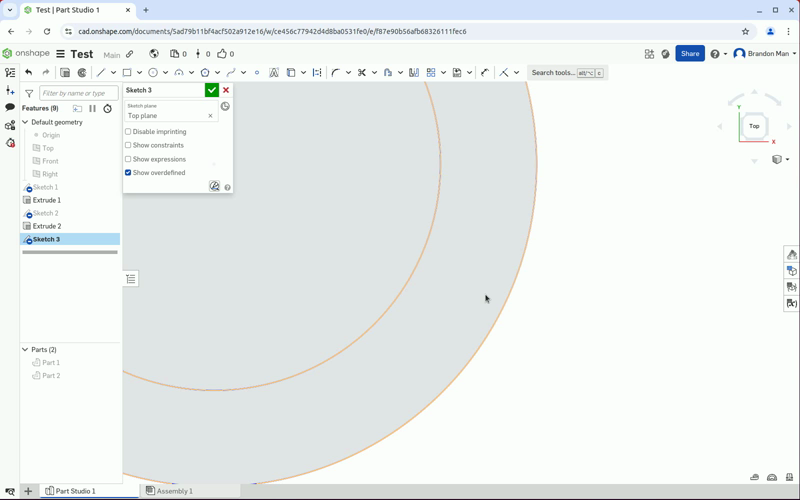
scroll(-6)
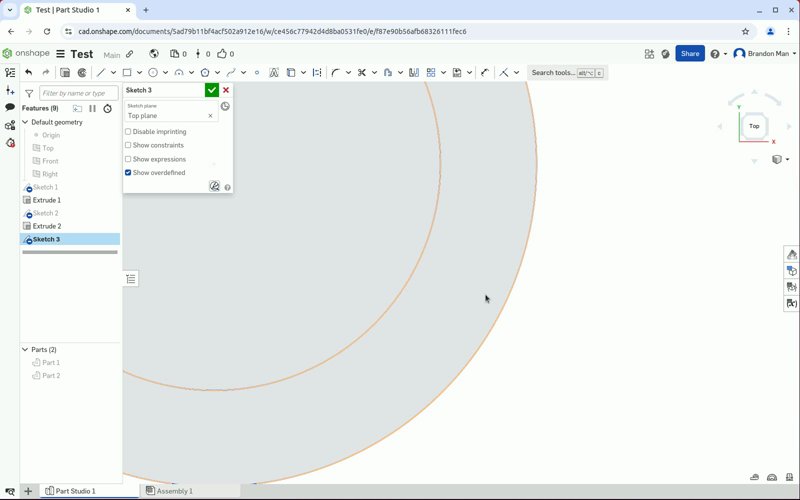
scroll(-6)
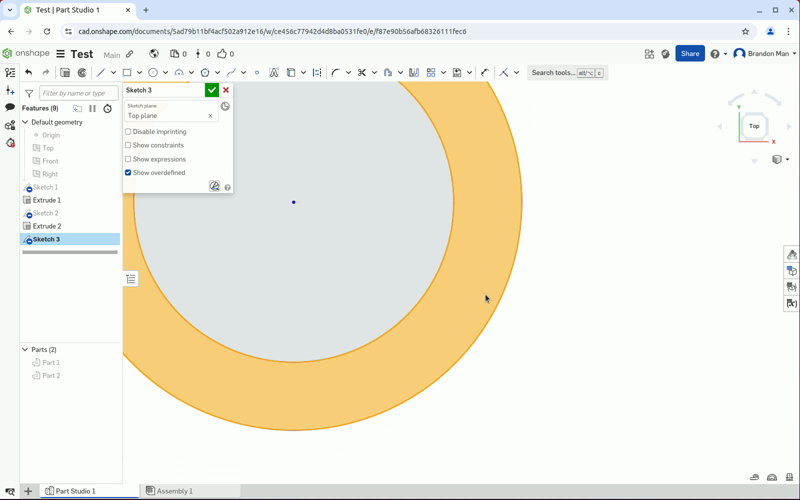
scroll(-6)
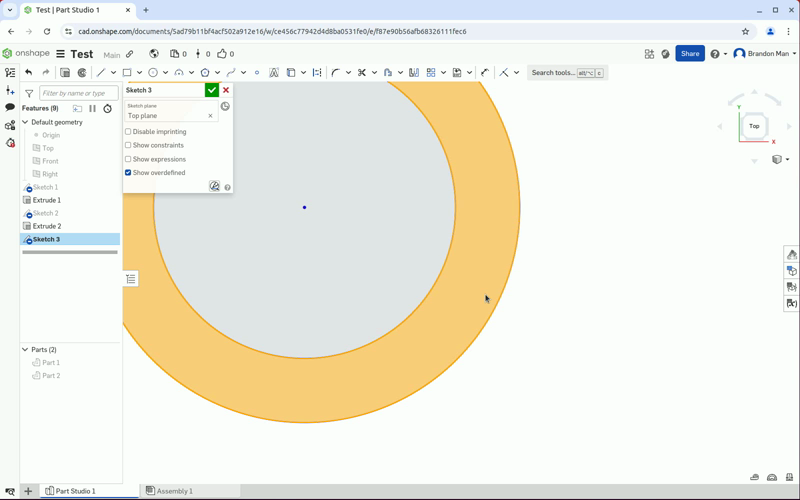
scroll(-6)
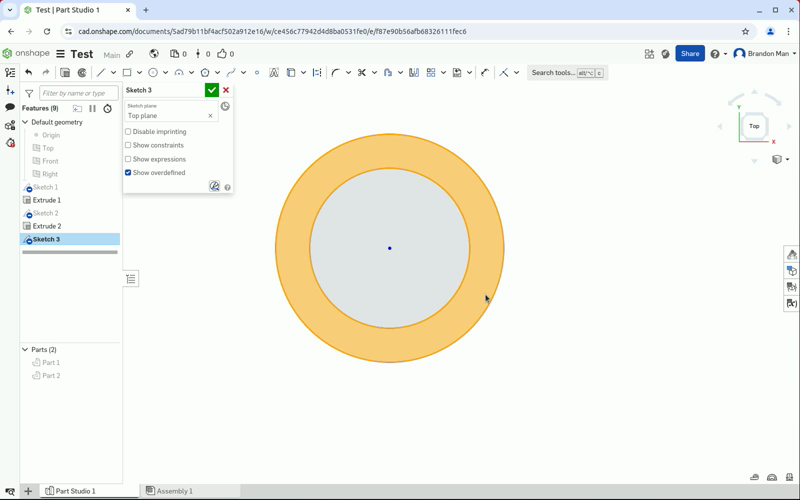
scroll(-6)
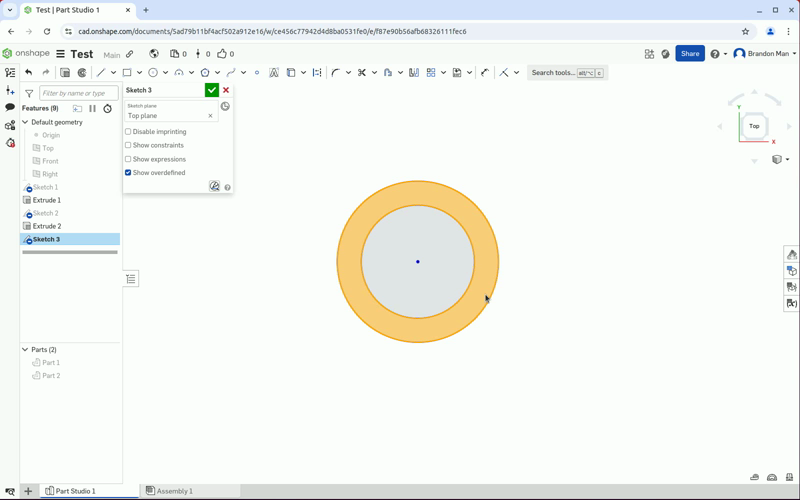
scroll(-6)
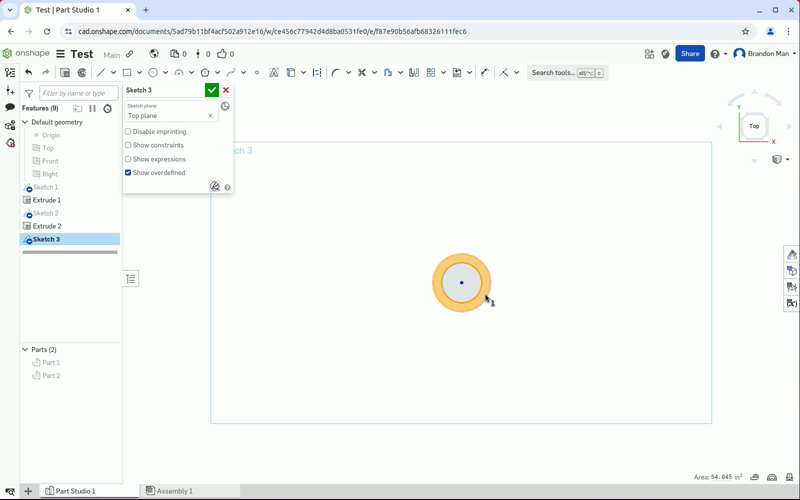
mouse_move(73, 352)
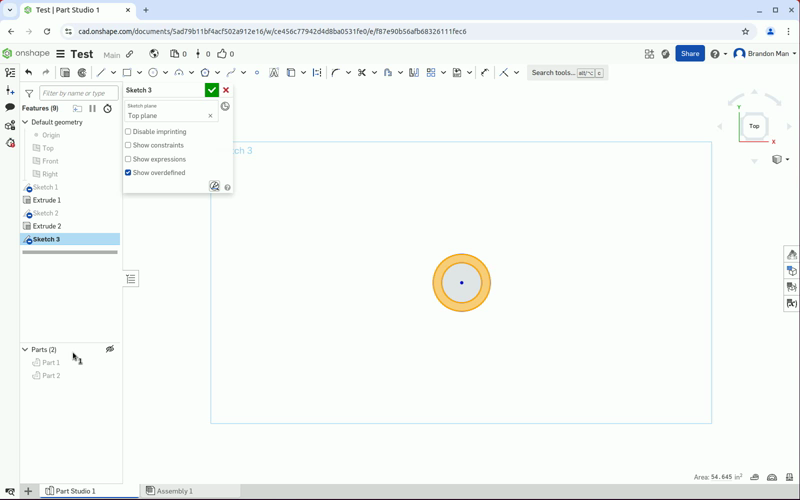
key(shift+y)
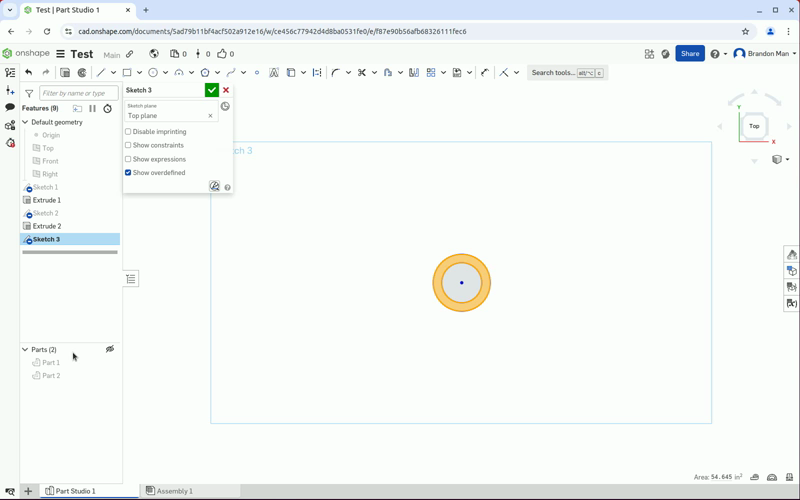
key(shift+e)
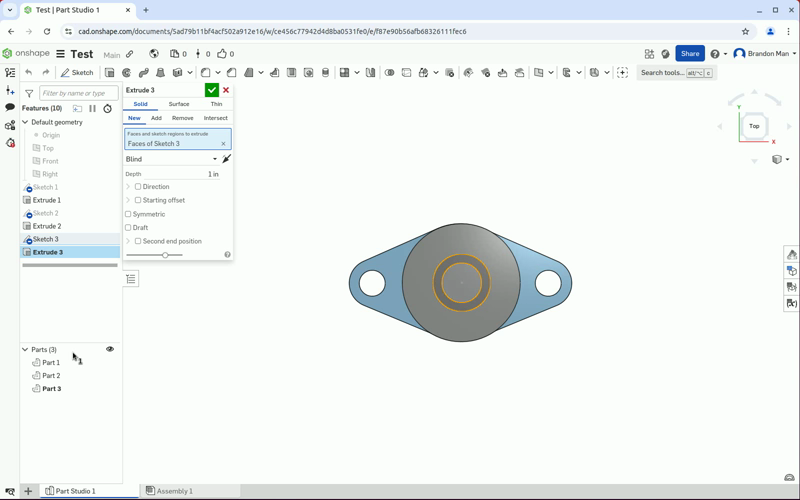
mouse_move(143, 106)
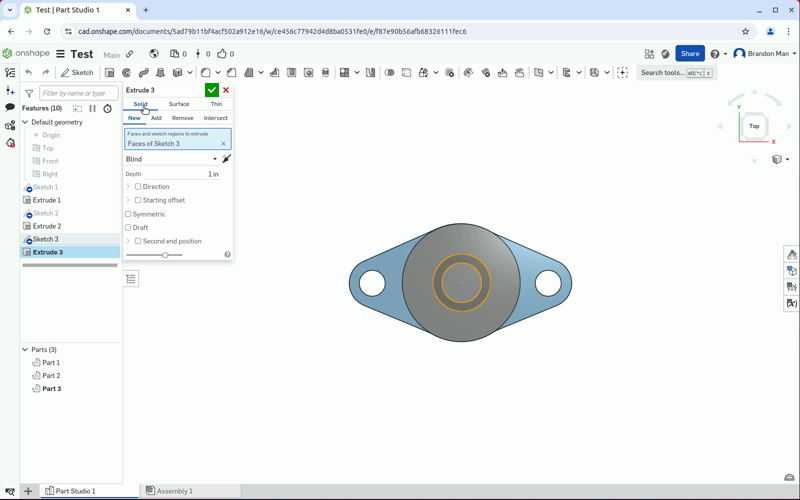
click(143, 106)
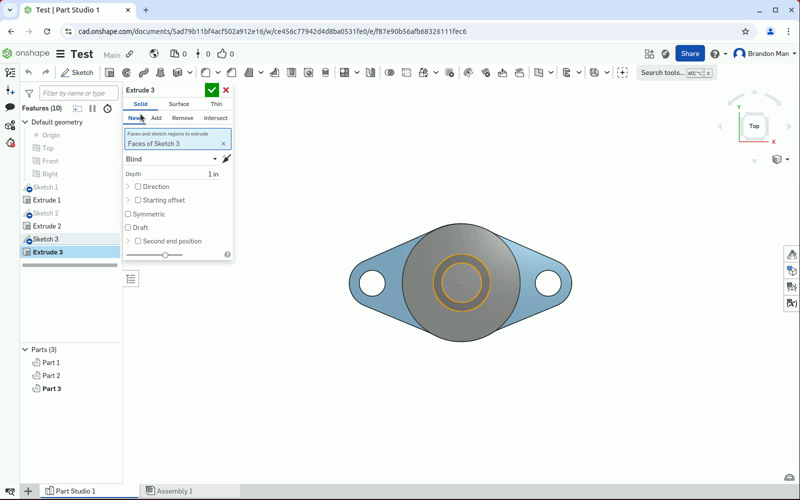
mouse_move(137, 120)
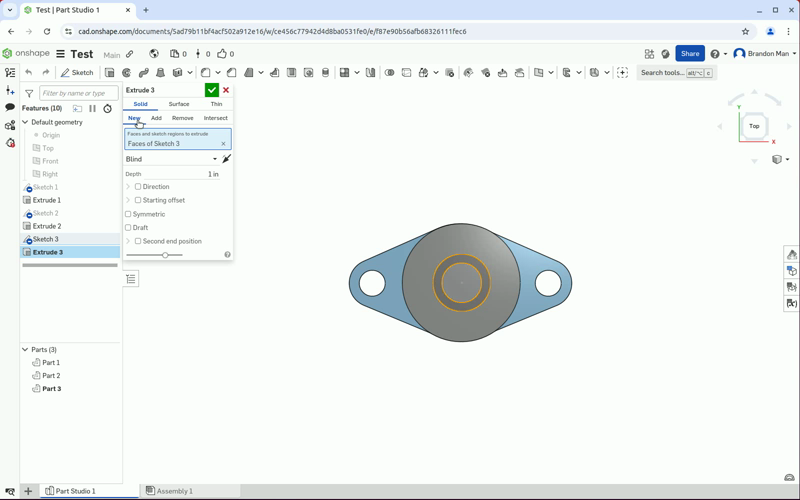
click(137, 120)
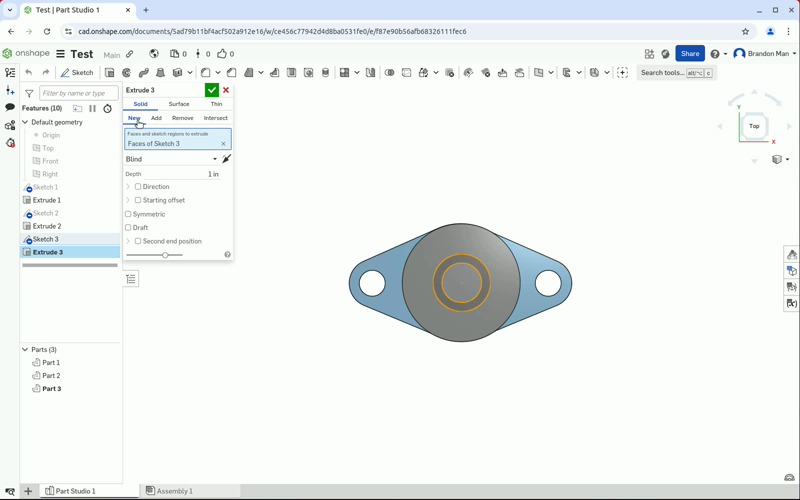
key(tab, 4)
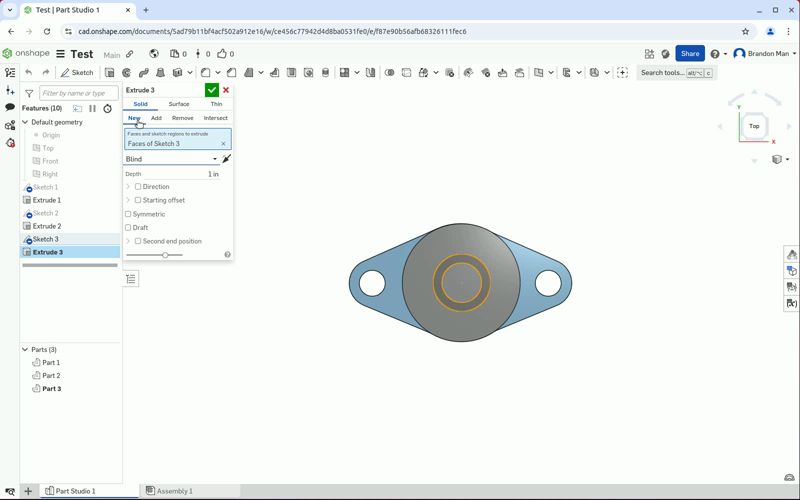
text(13.721)
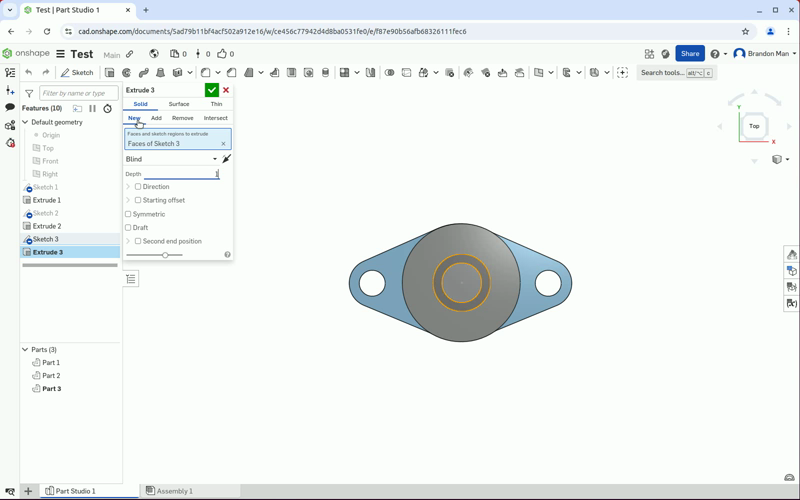
key(enter)
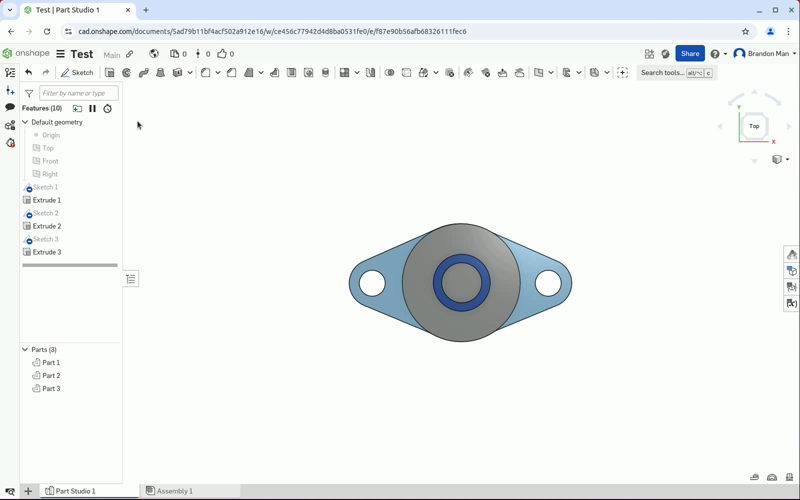
key(shift+h)
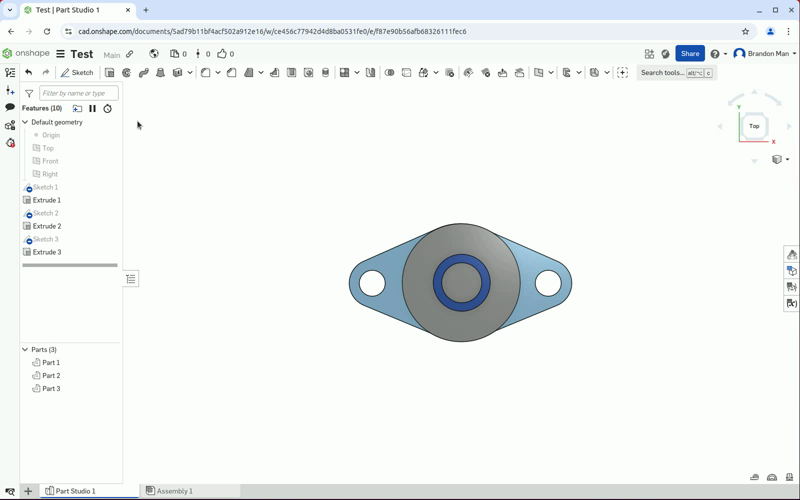
key(shift+h)
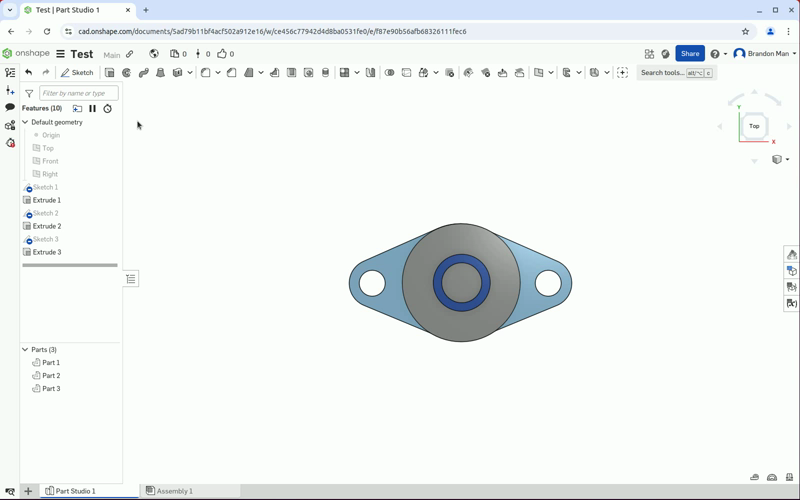
key(shift+7)
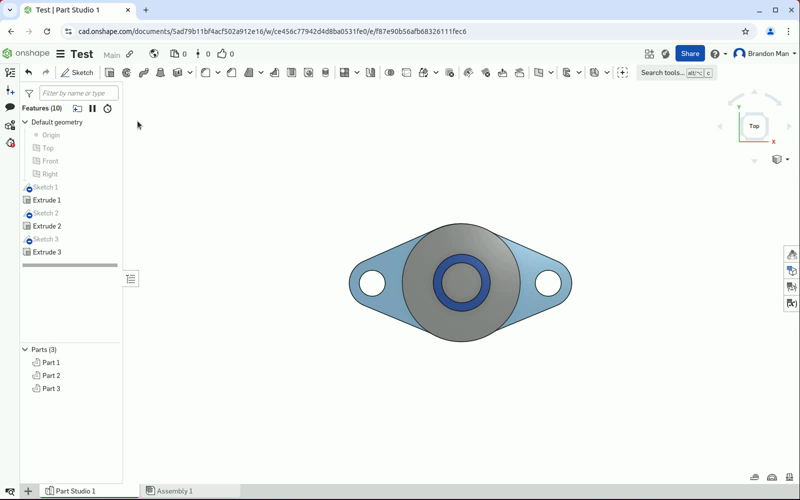
key(up, 3)
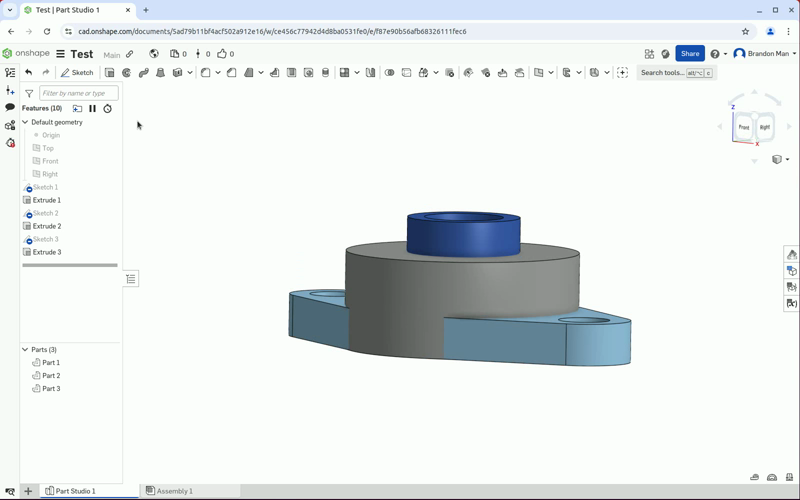
key(left, 3)
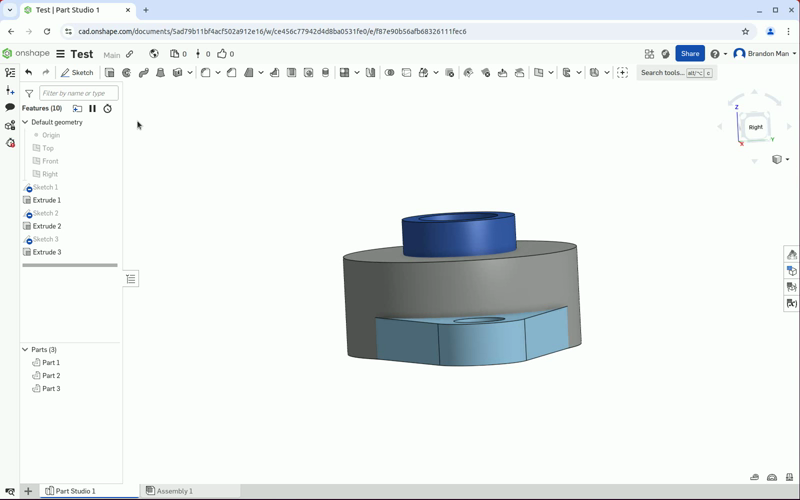
key(right, 3)
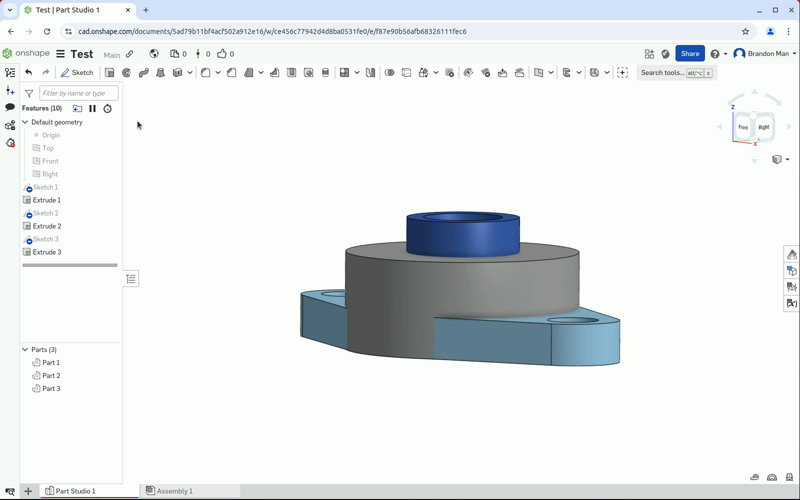
key(down, 3)
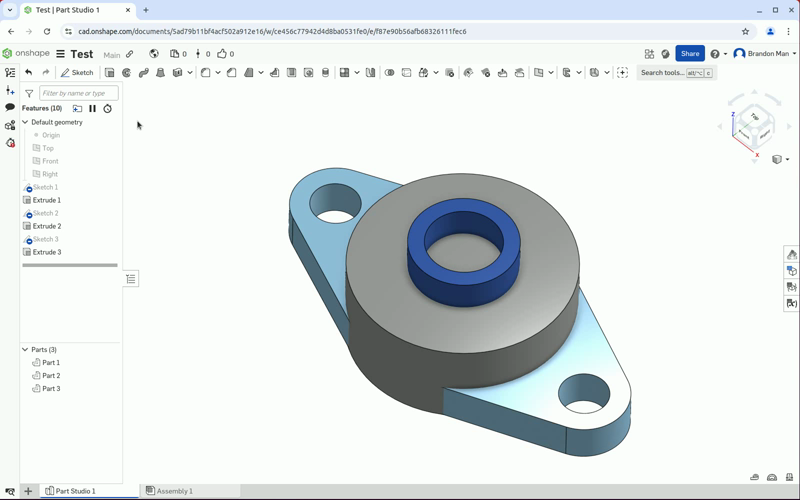
mouse_move(73, 189)
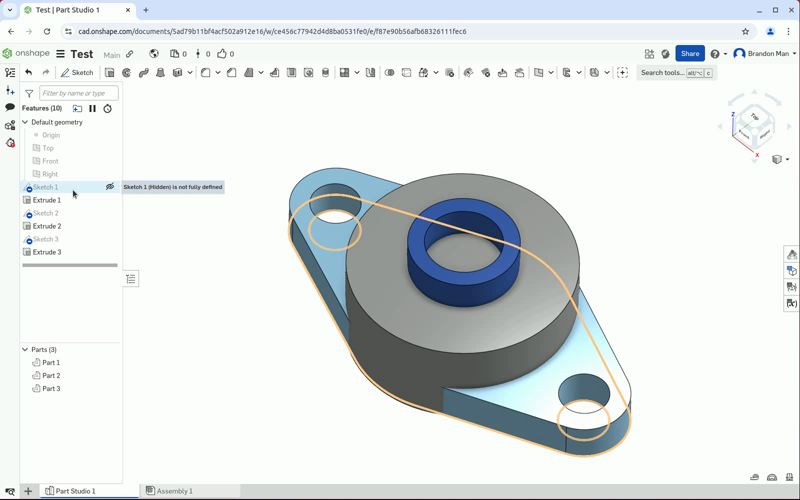
click(73, 189)